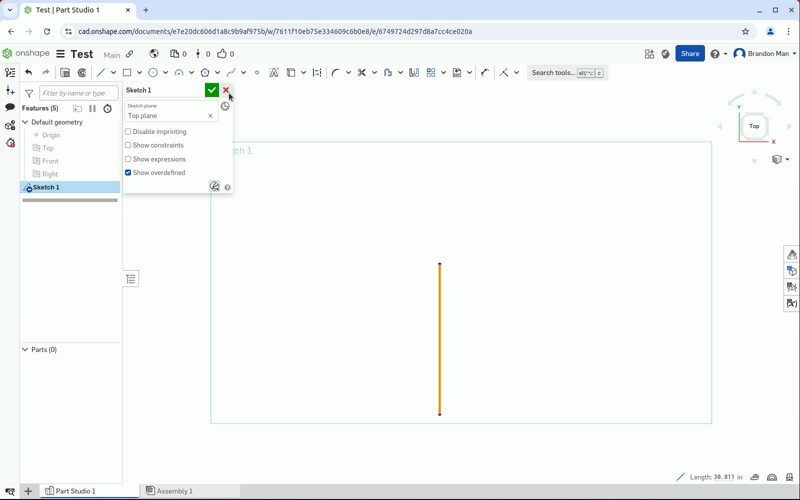
key(shift+h)
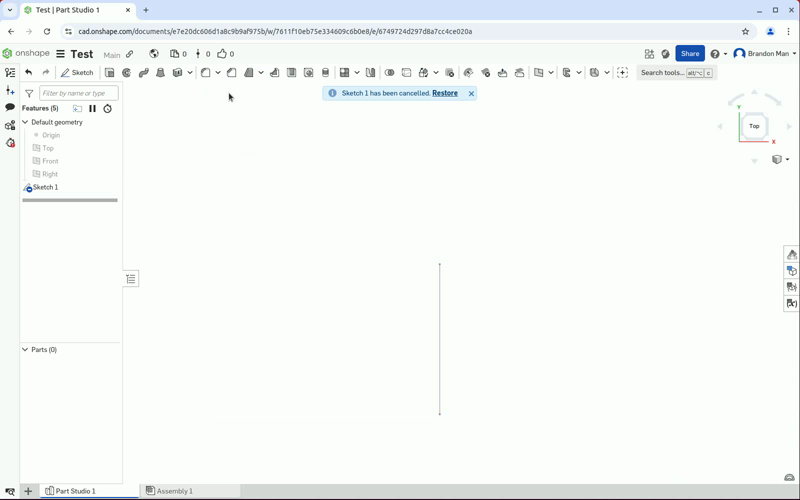
key(shift+s)
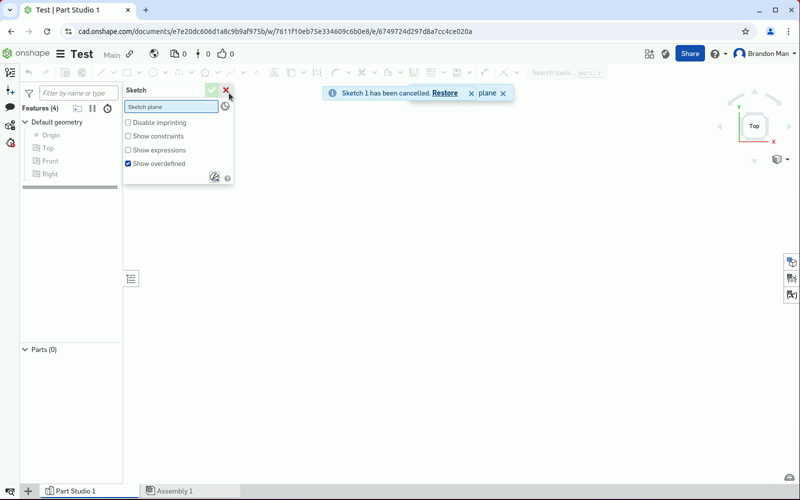
mouse_move(73, 150)
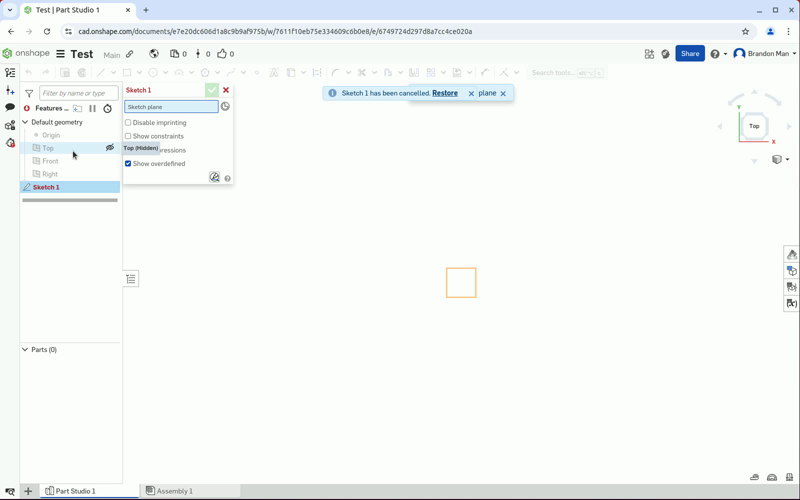
click(73, 150)
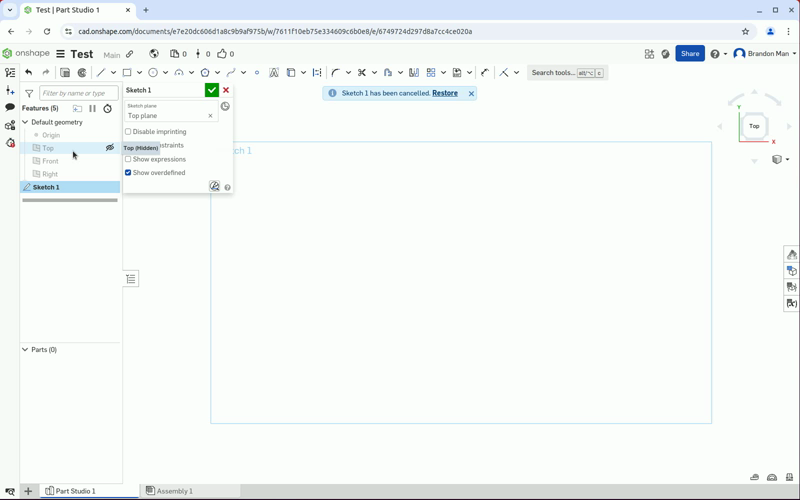
mouse_move(73, 352)
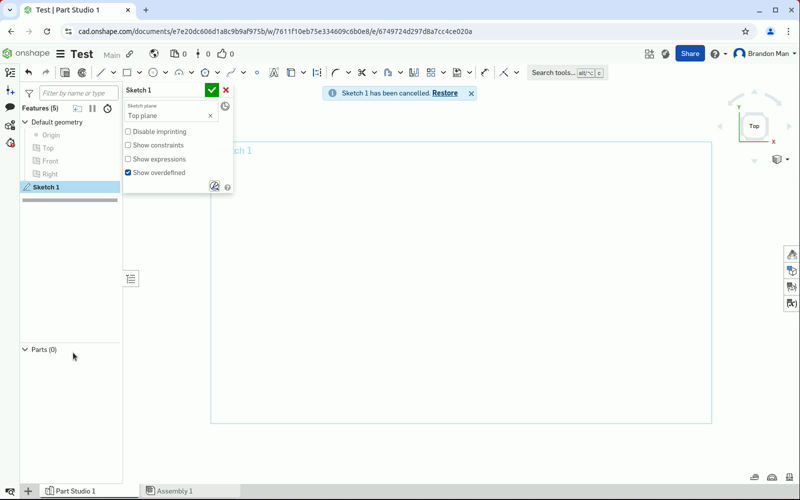
key(y)
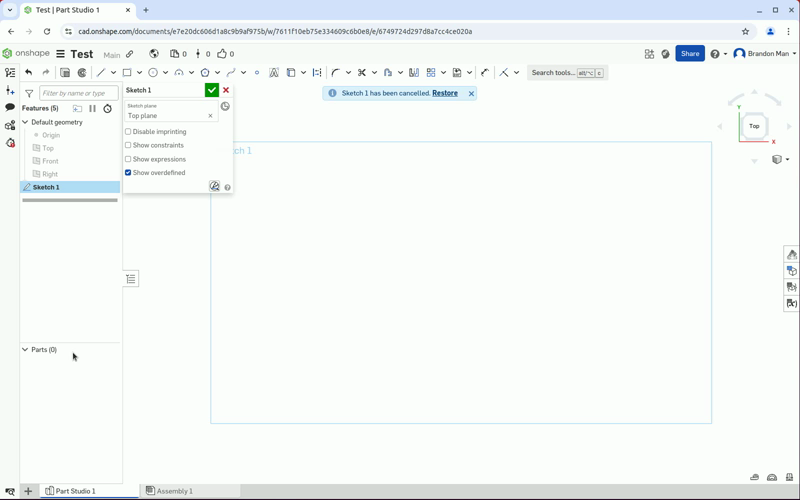
key(l)
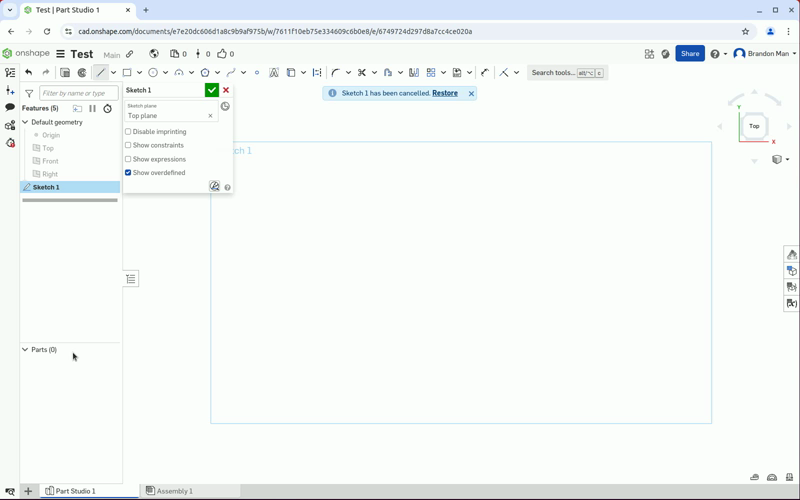
key_down(shift)
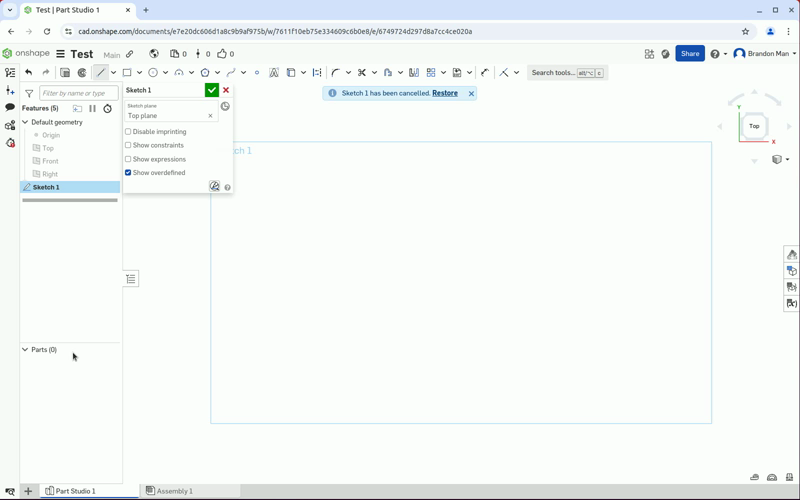
mouse_move(443, 388)
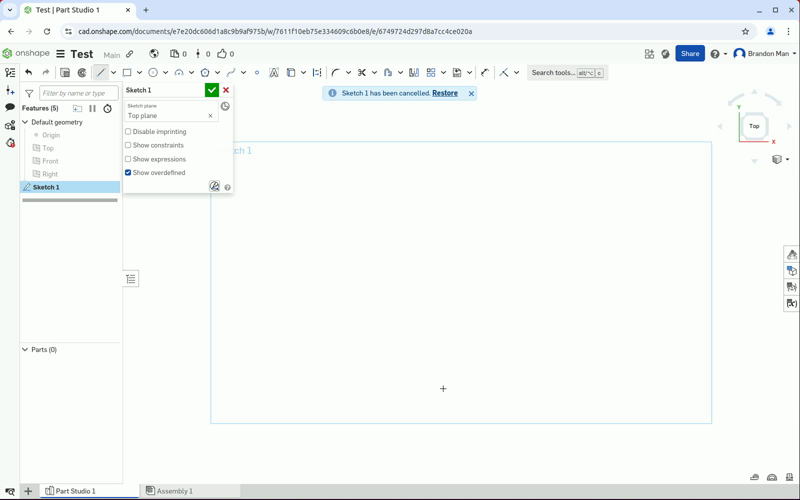
click(443, 388)
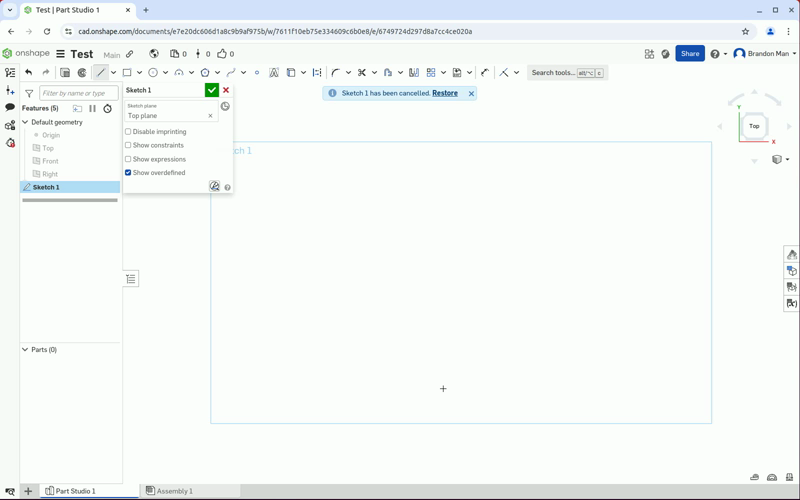
key_up(shift)
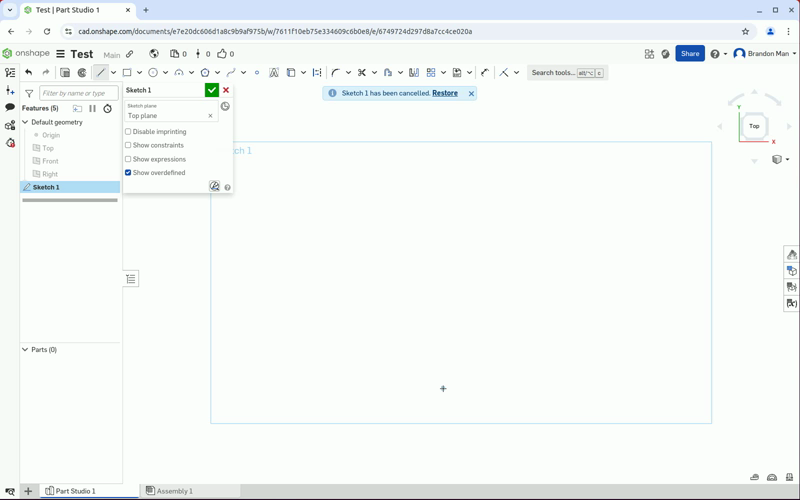
key_down(shift)
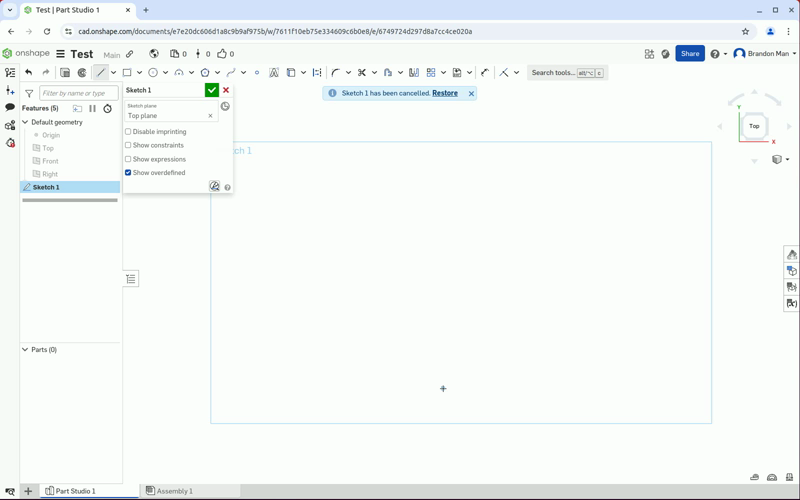
mouse_move(473, 388)
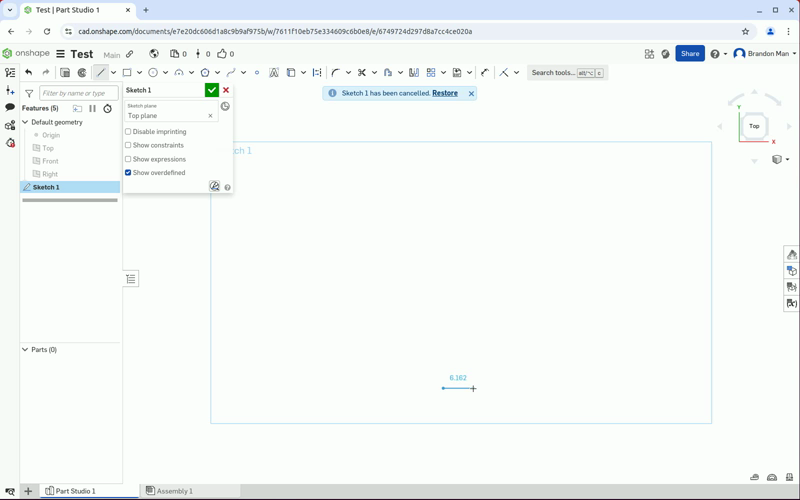
mouse_move(478, 388)
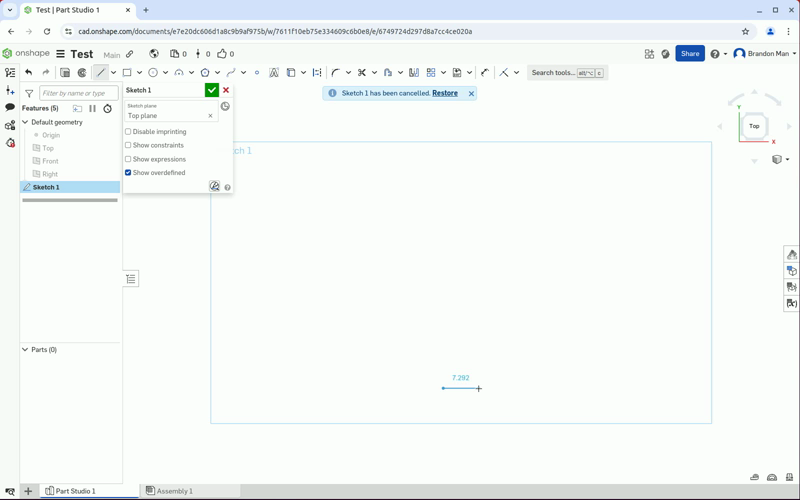
click(478, 388)
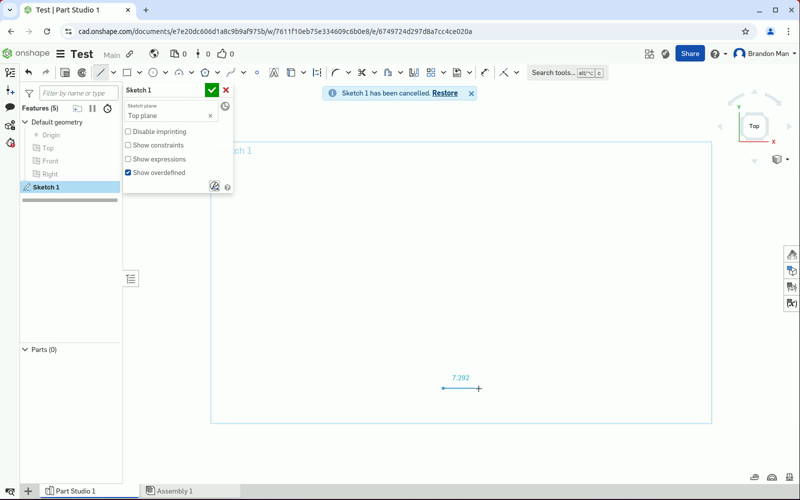
key_up(shift)
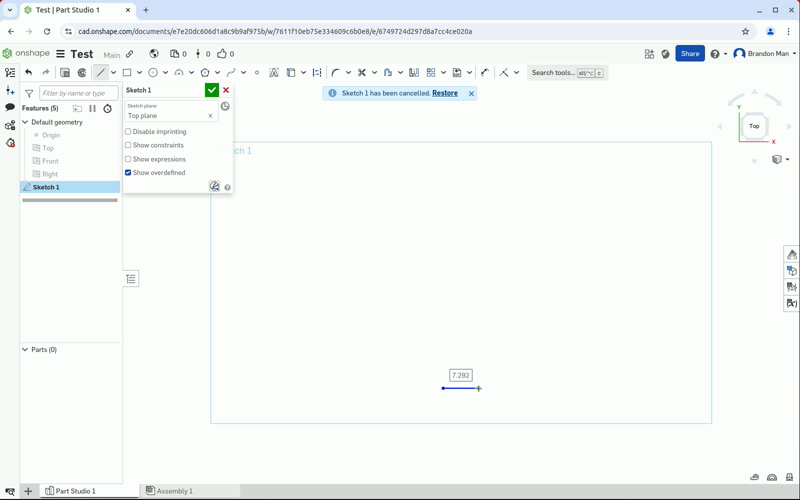
key_down(shift)
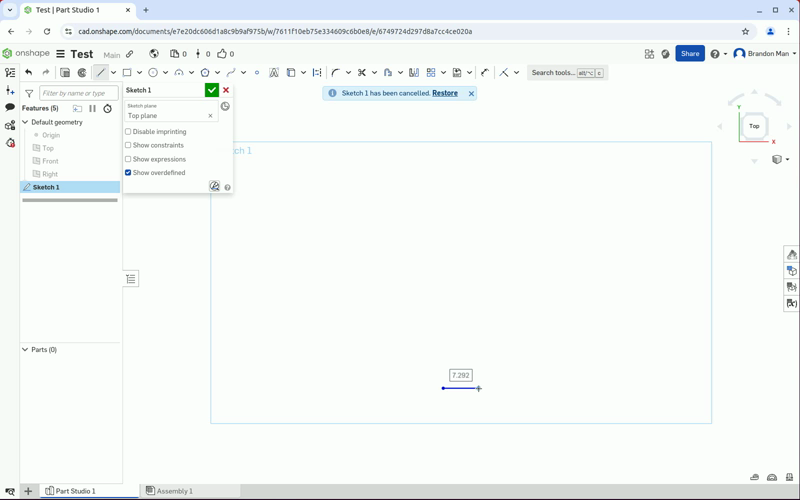
mouse_move(478, 177)
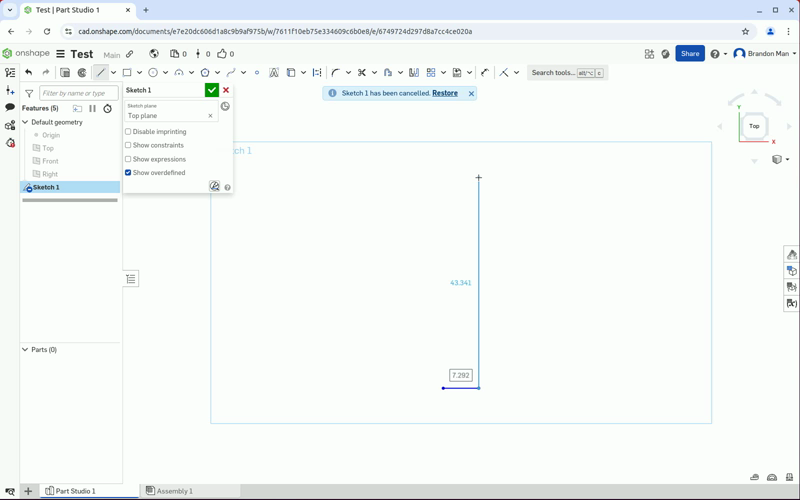
click(478, 177)
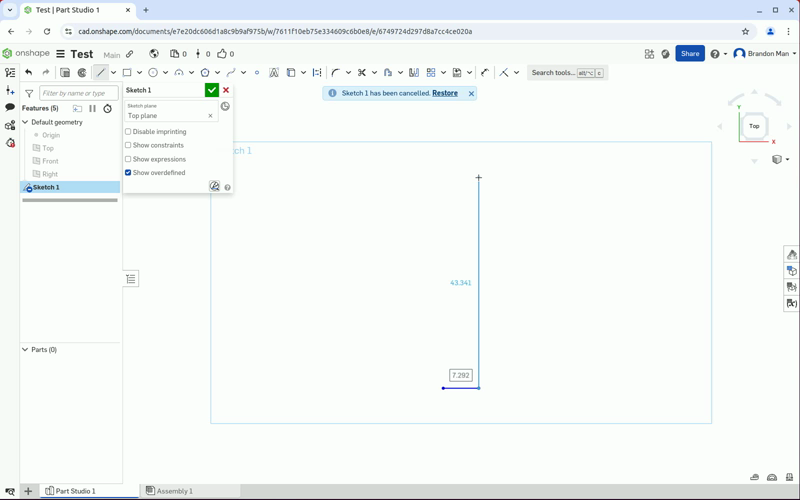
key_up(shift)
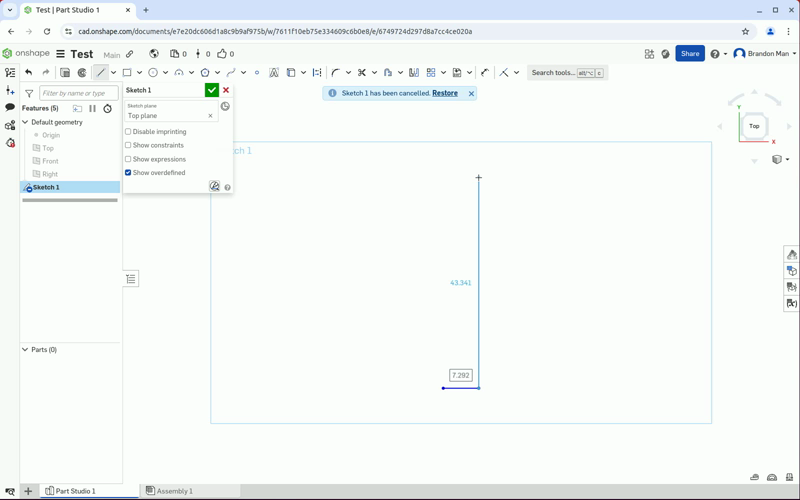
key_down(shift)
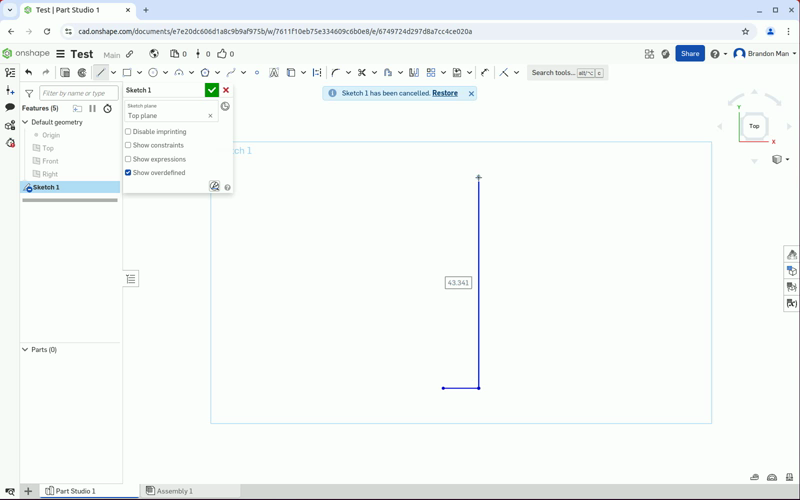
mouse_move(508, 177)
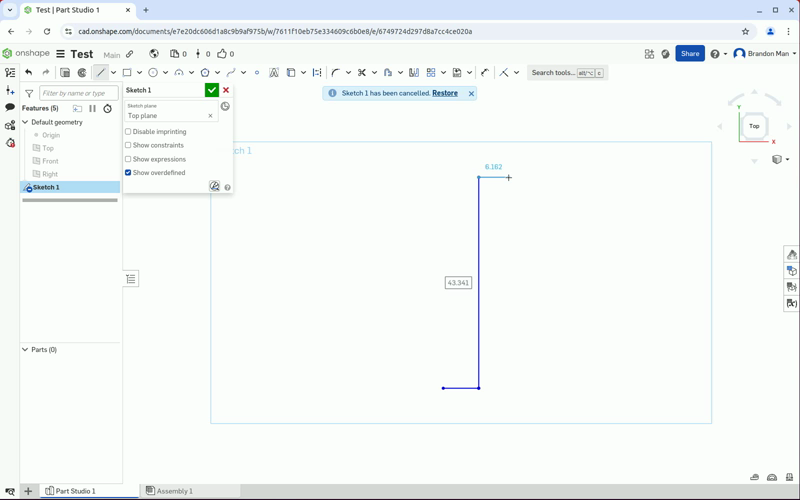
mouse_move(443, 177)
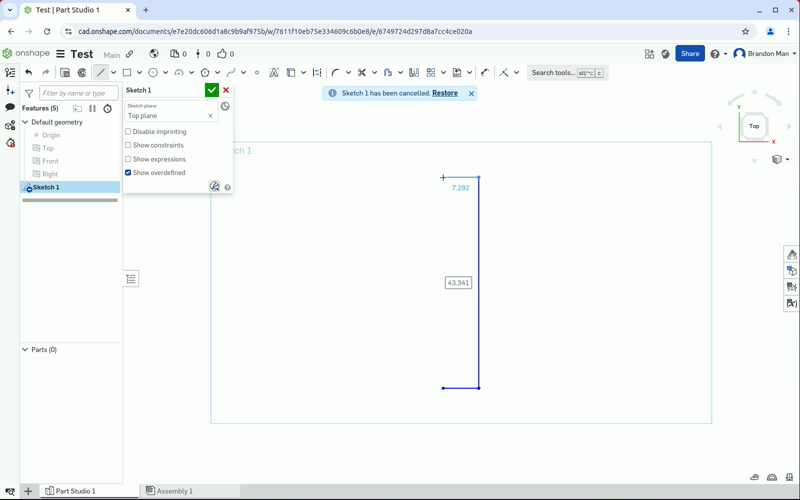
click(443, 177)
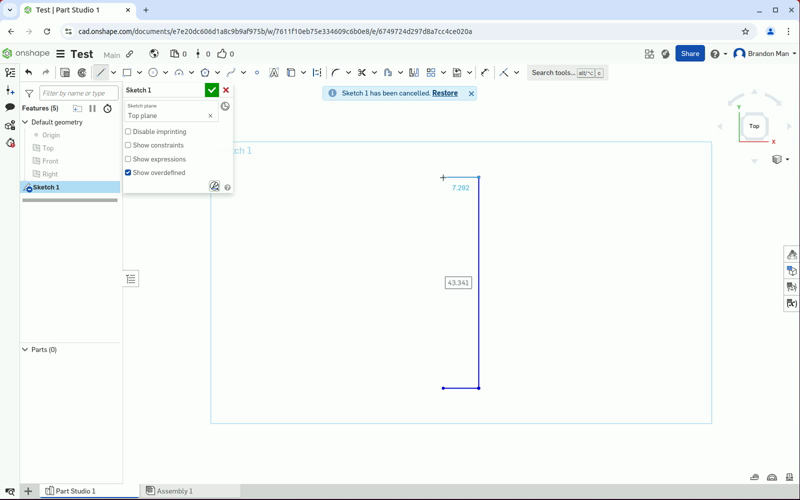
key_up(shift)
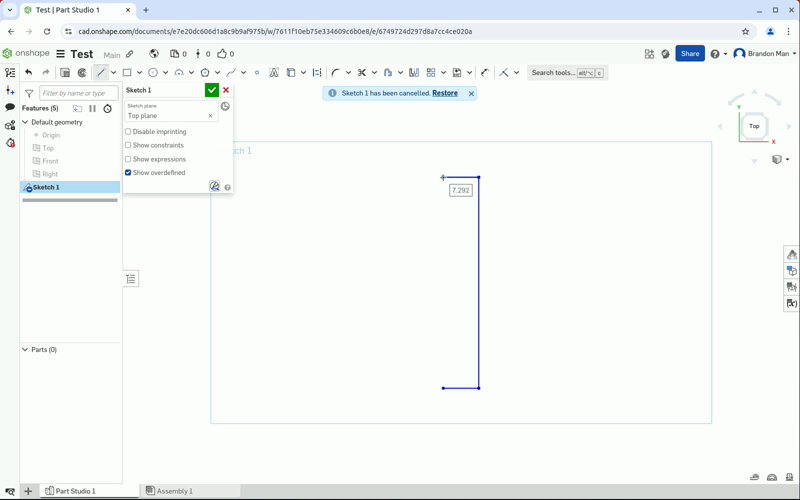
key_down(shift)
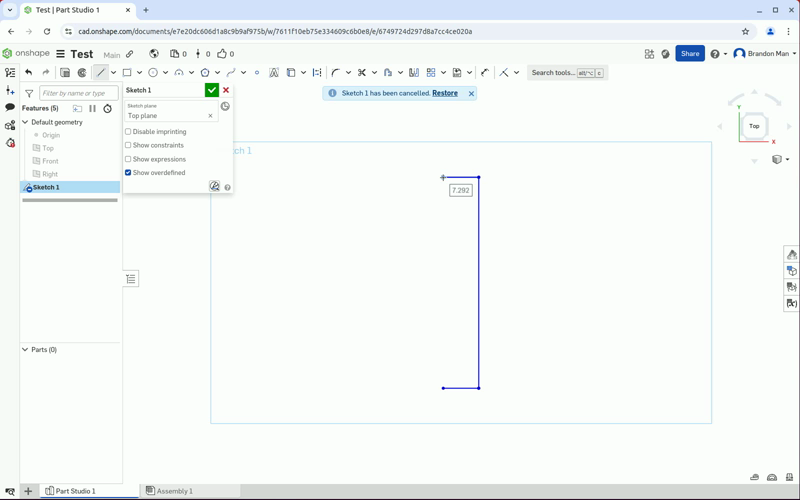
mouse_move(443, 388)
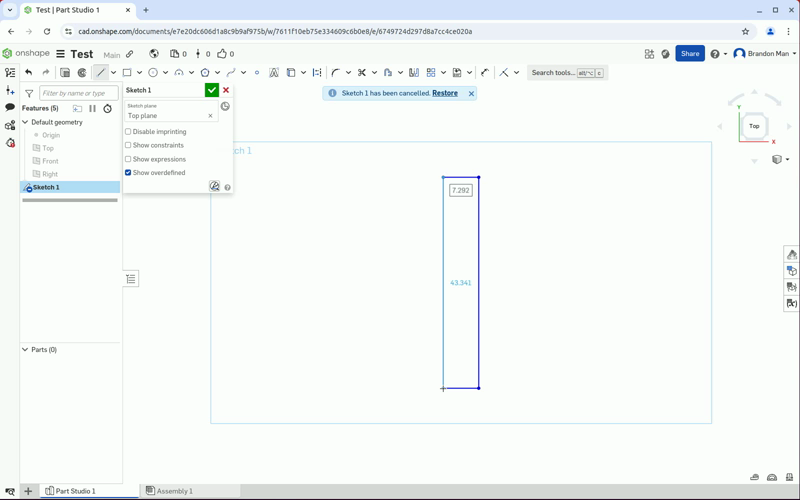
key_up(shift)
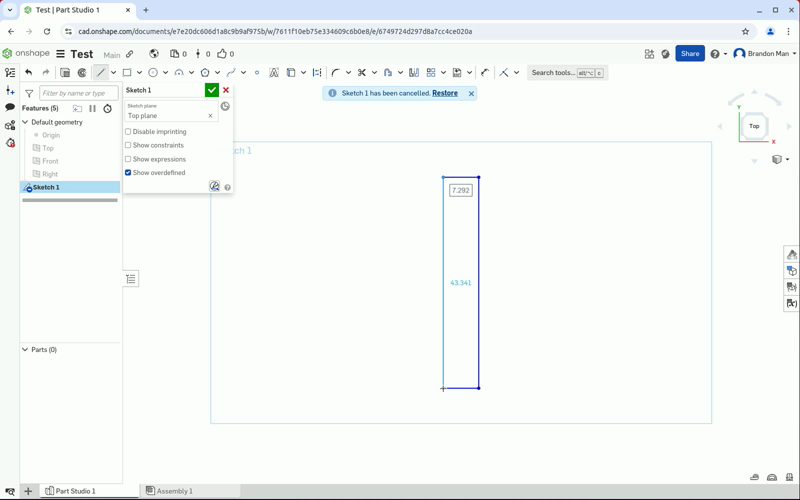
click(443, 388)
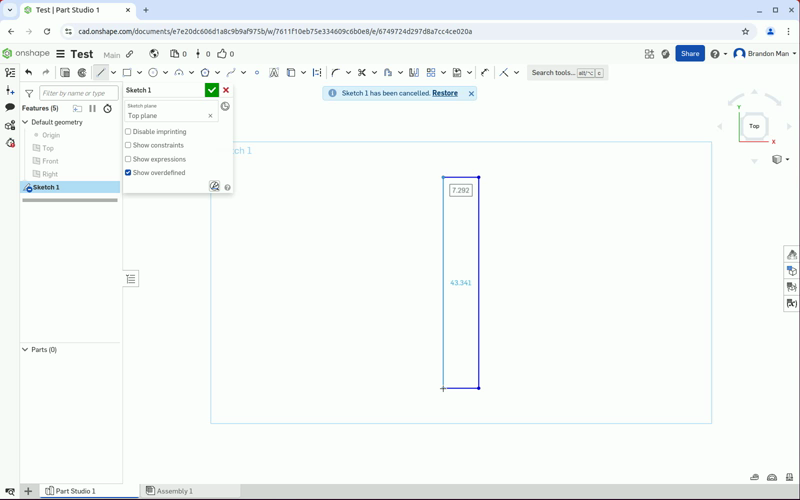
key(esc)
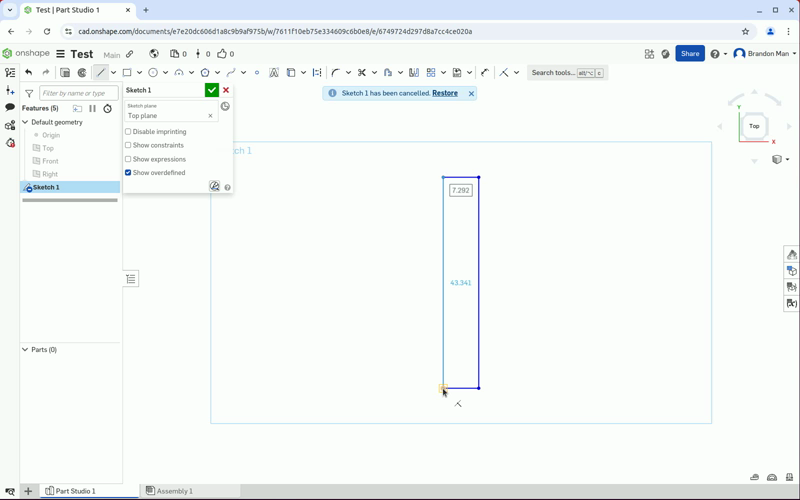
key(l)
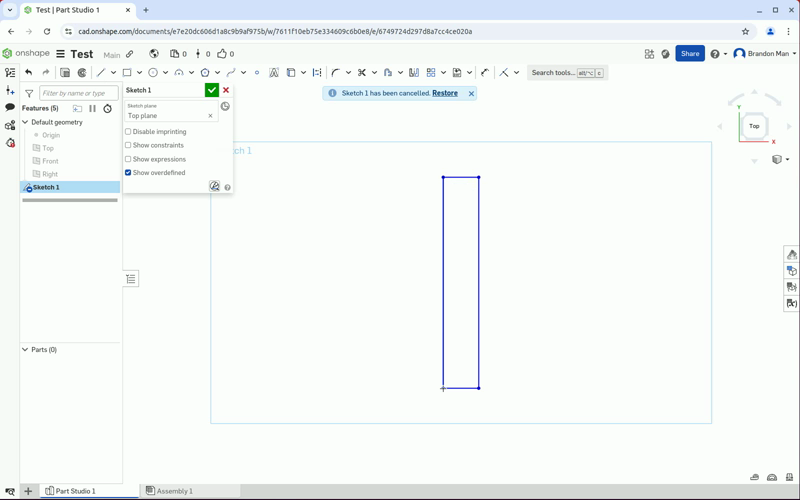
key_down(shift)
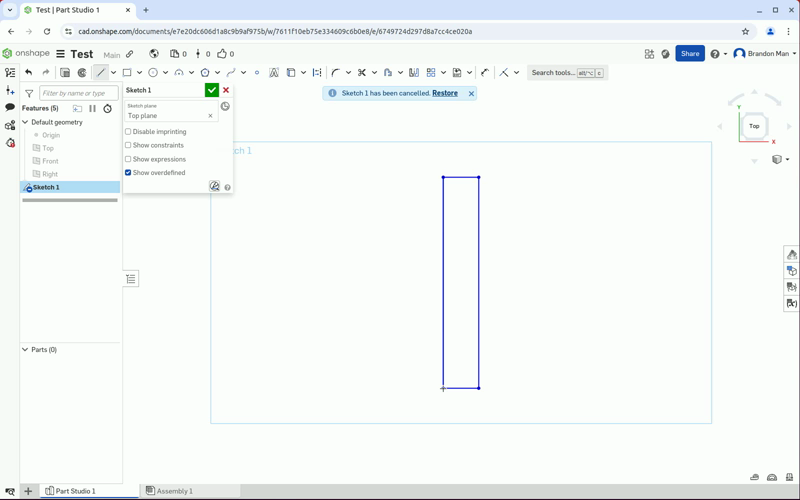
mouse_move(445, 283)
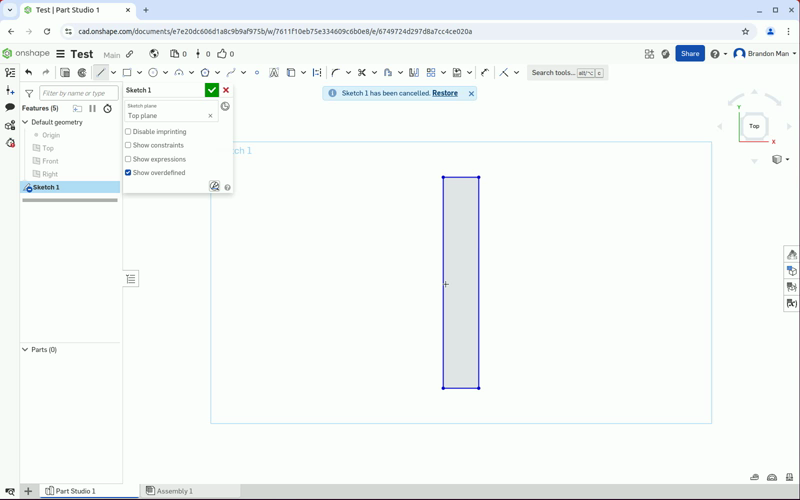
click(445, 283)
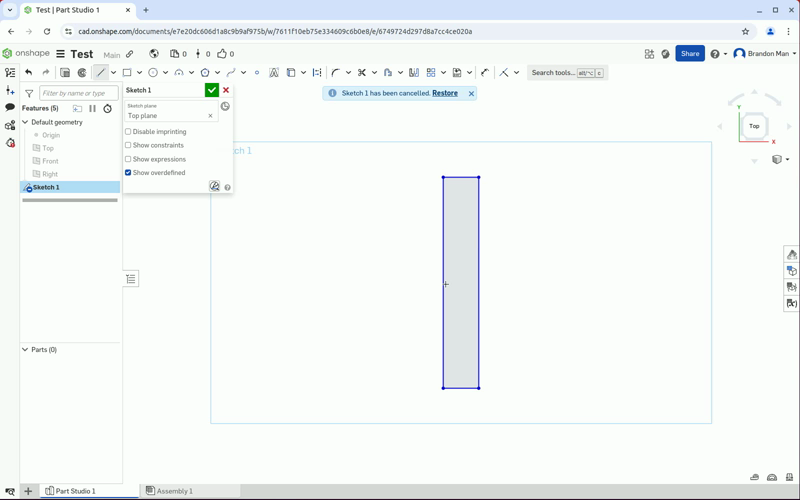
key_up(shift)
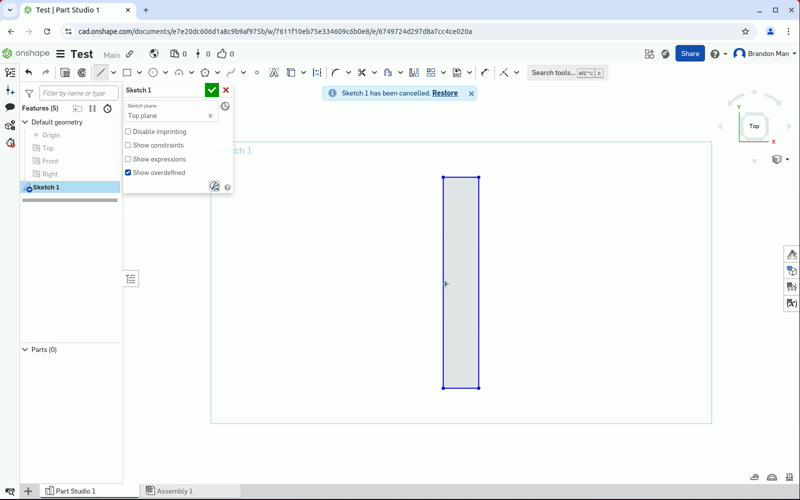
key_down(shift)
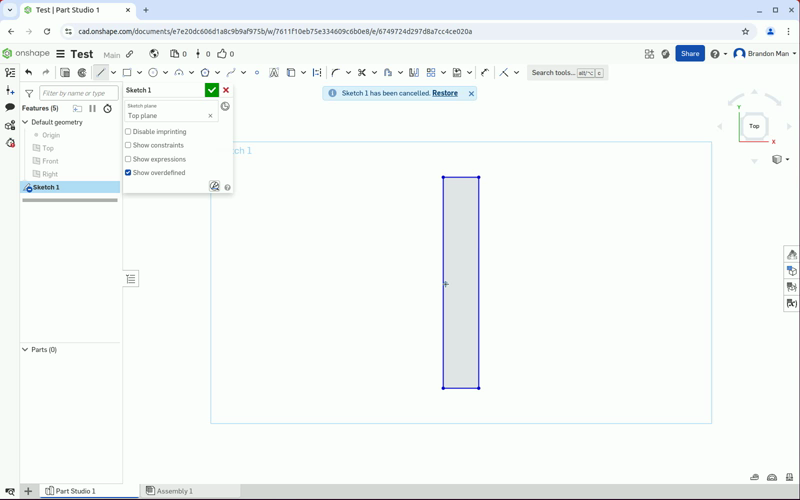
mouse_move(475, 283)
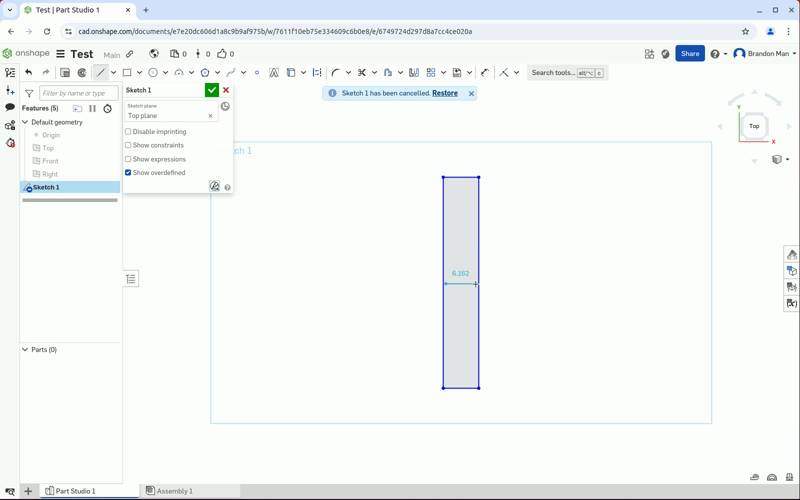
mouse_move(458, 283)
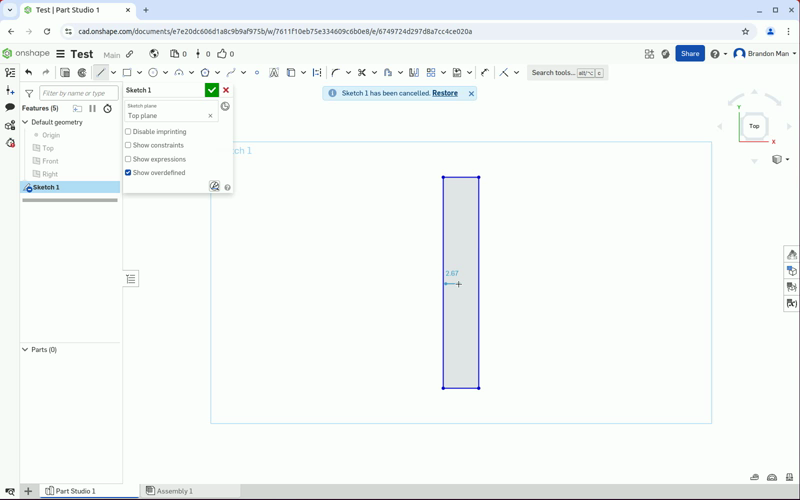
click(458, 283)
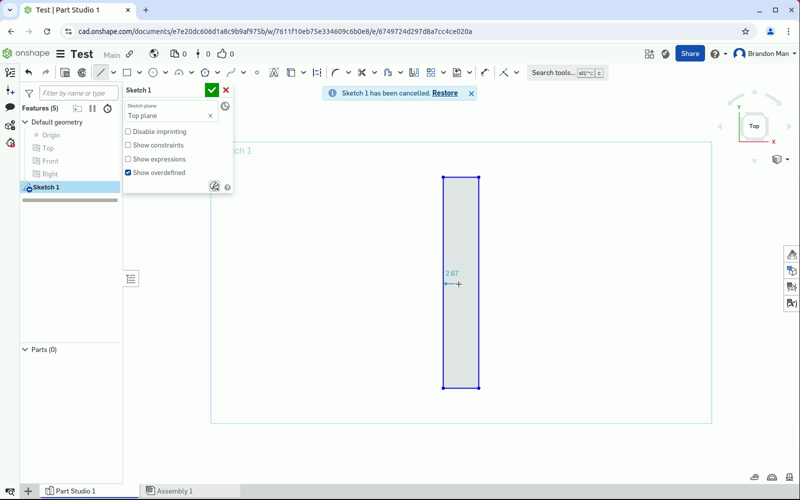
key_up(shift)
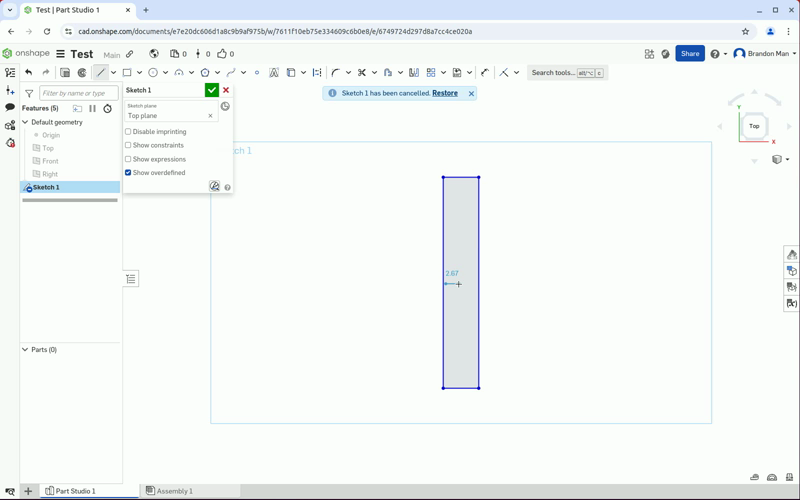
key_down(shift)
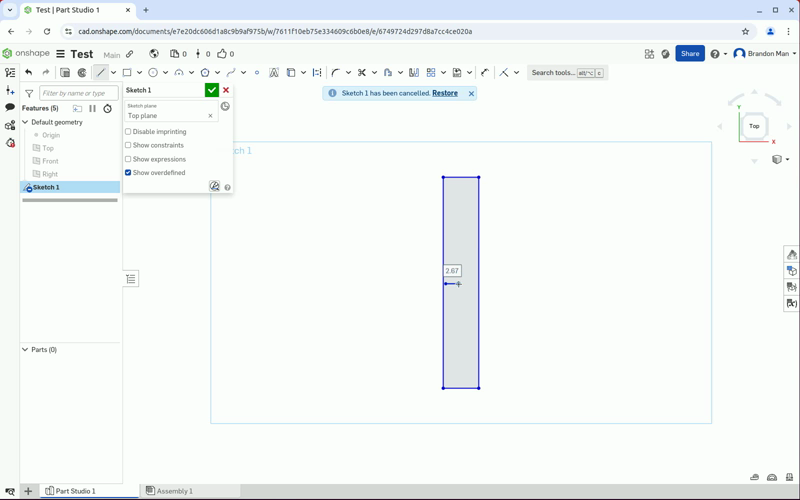
mouse_move(488, 283)
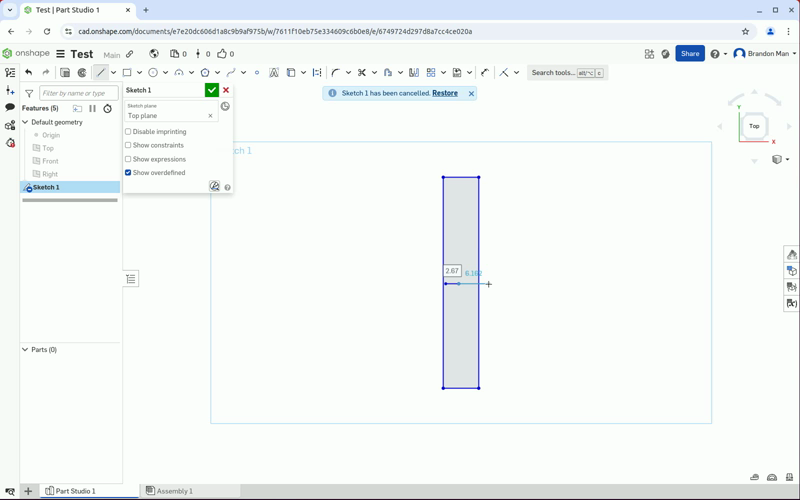
mouse_move(458, 306)
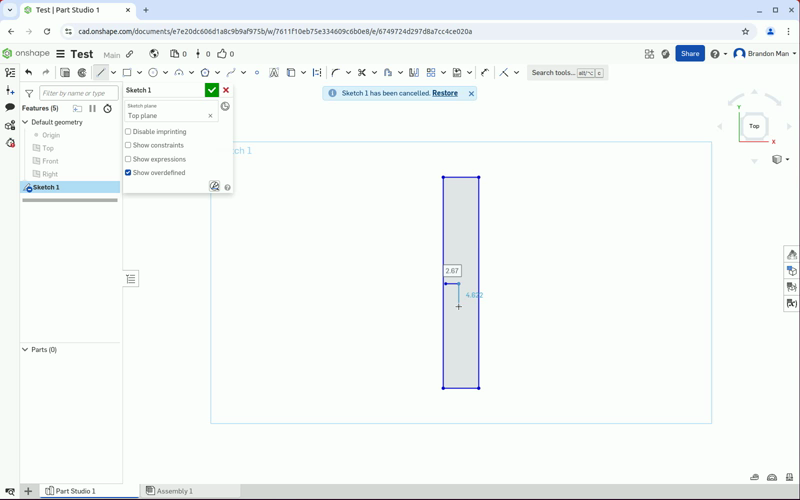
click(458, 306)
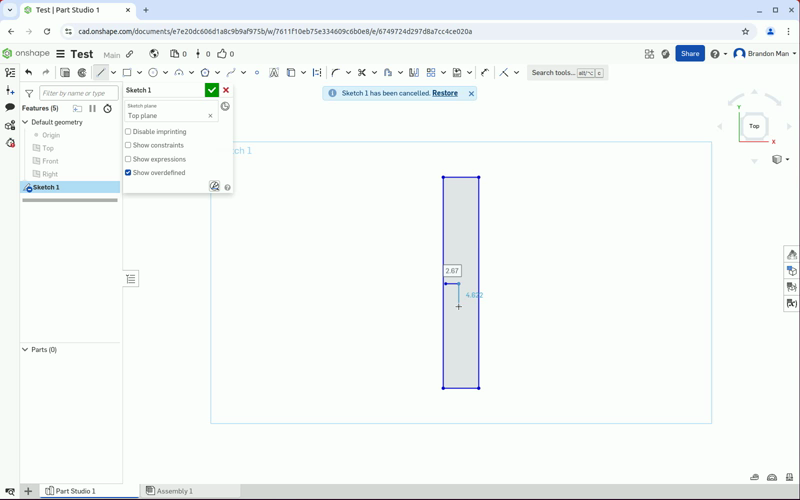
key_up(shift)
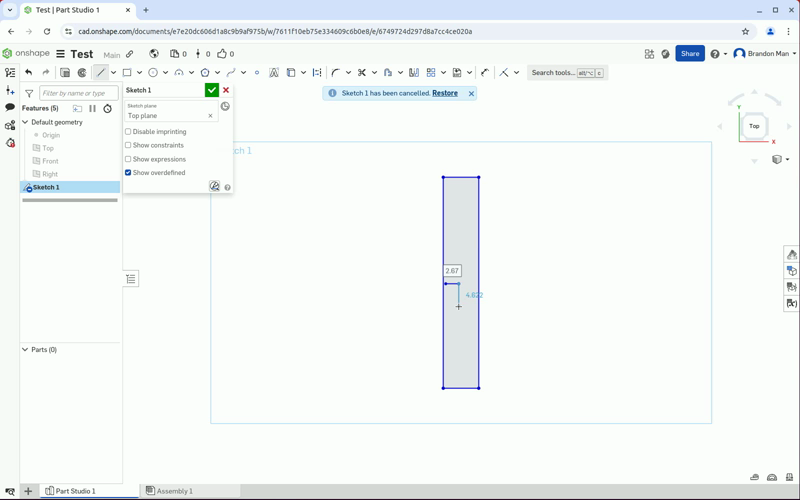
key_down(shift)
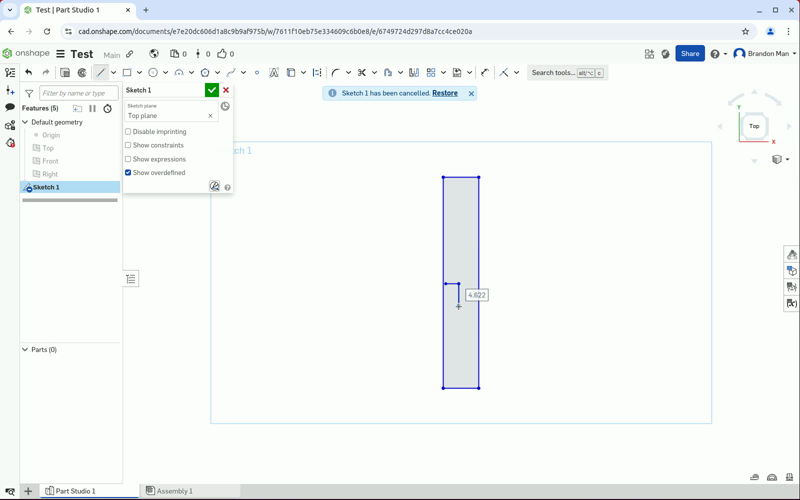
mouse_move(488, 306)
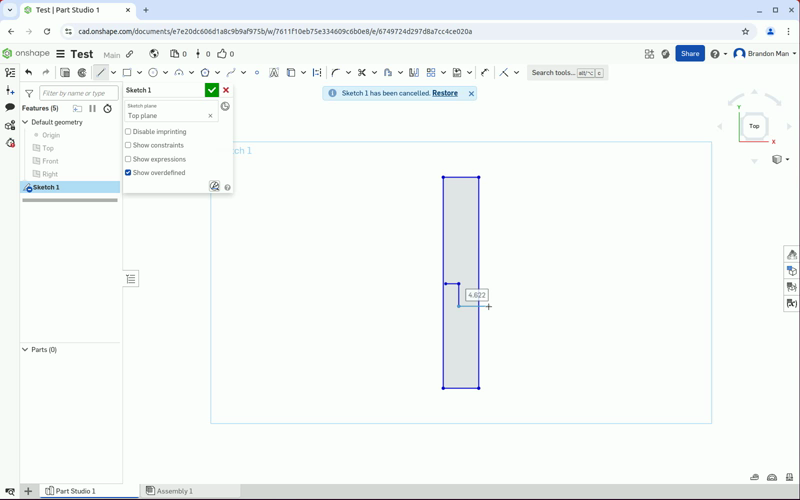
mouse_move(463, 306)
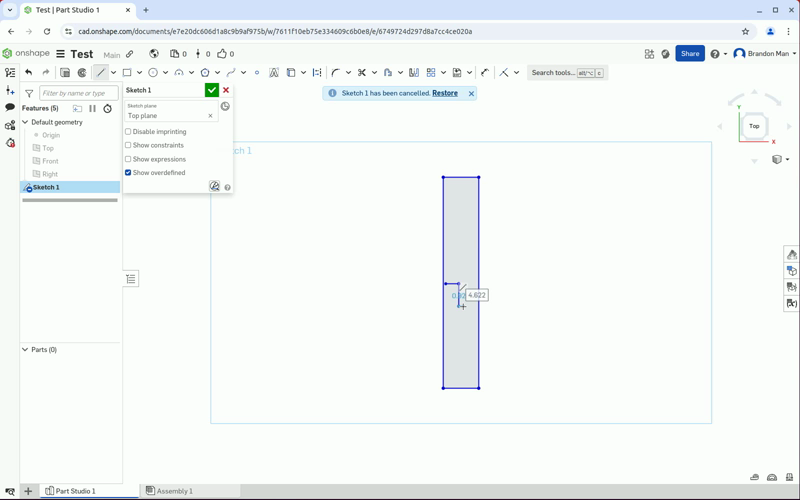
scroll(6)
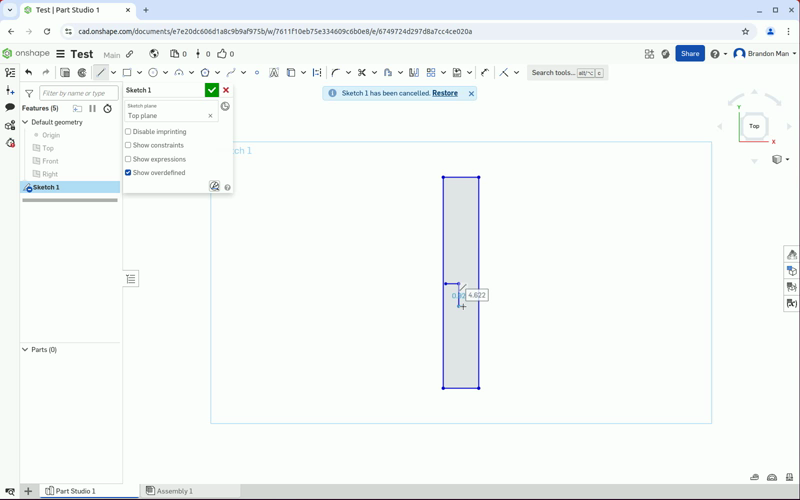
scroll(6)
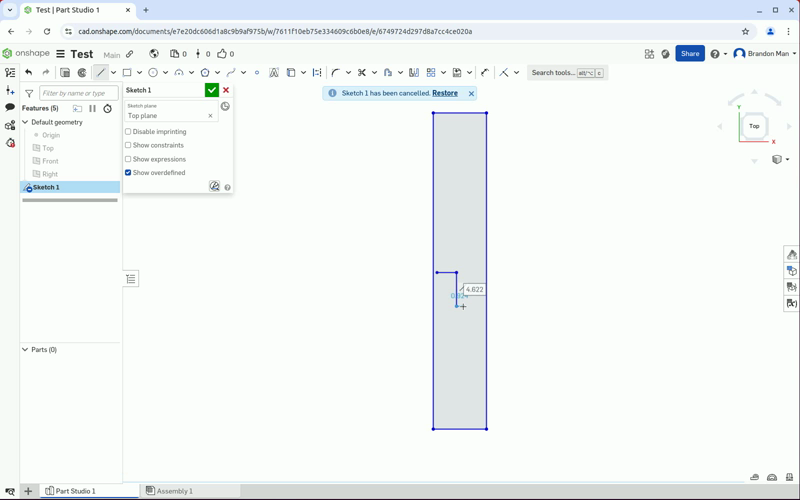
scroll(6)
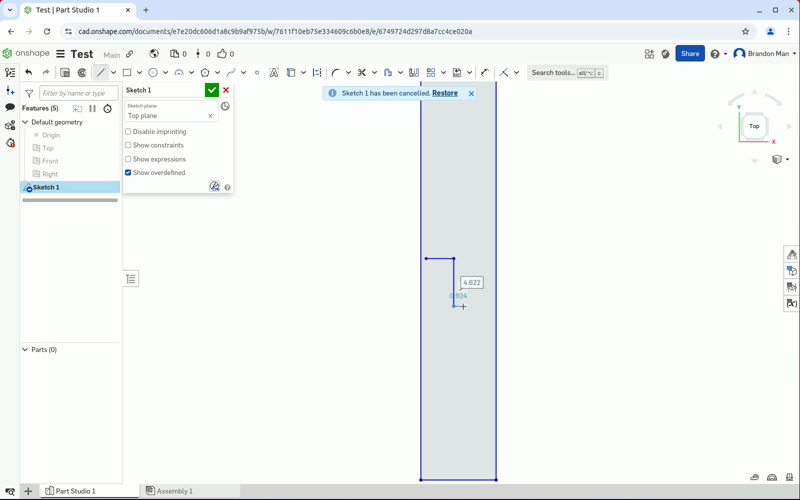
scroll(6)
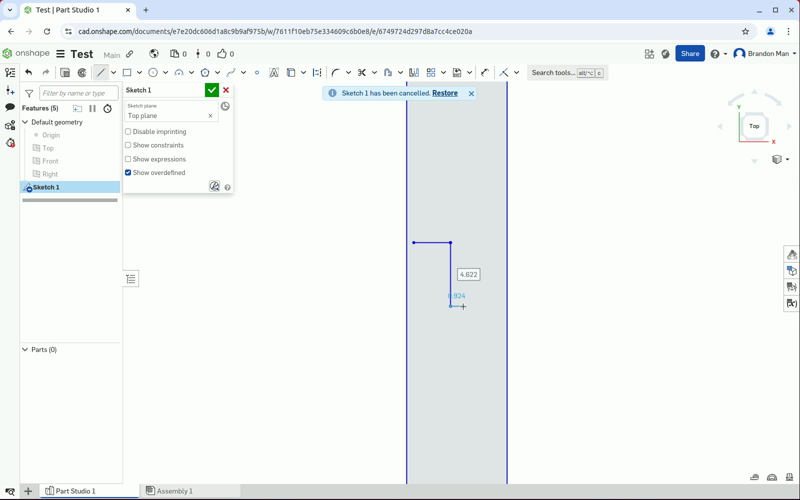
scroll(6)
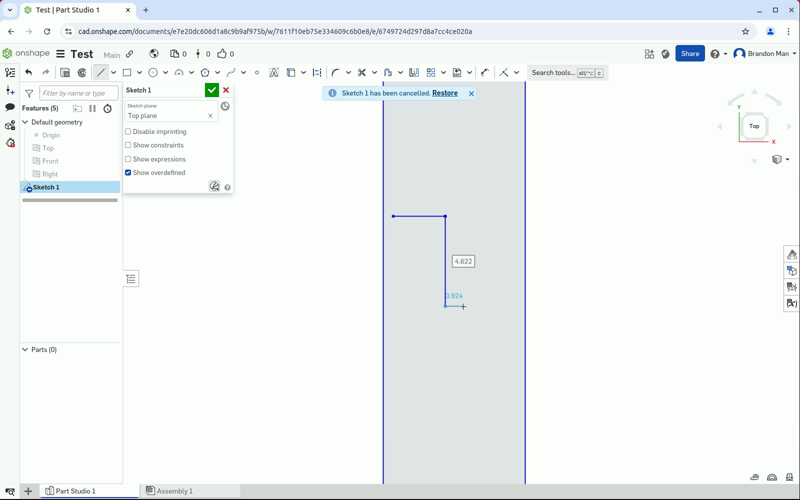
scroll(6)
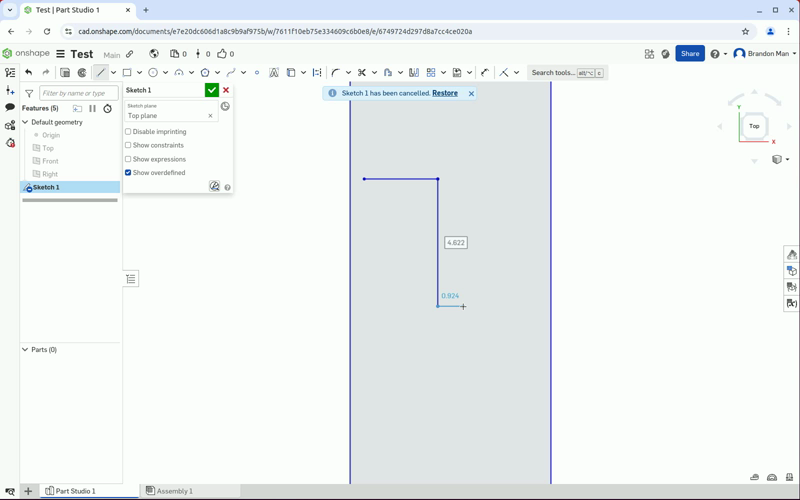
scroll(6)
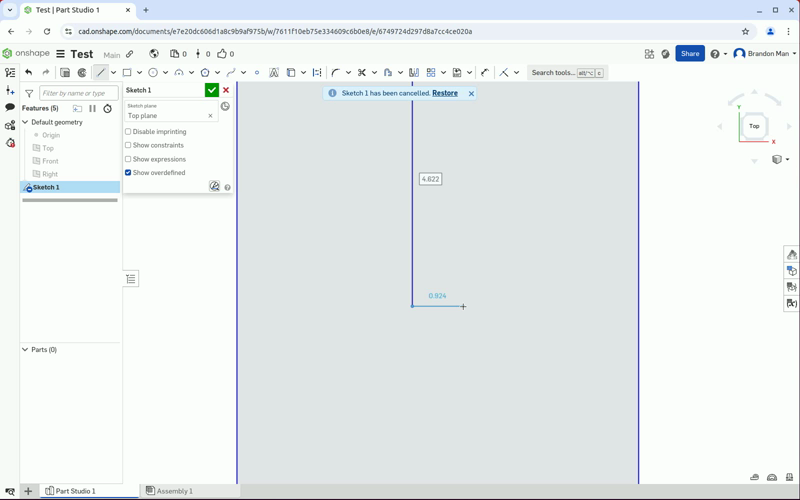
click(463, 306)
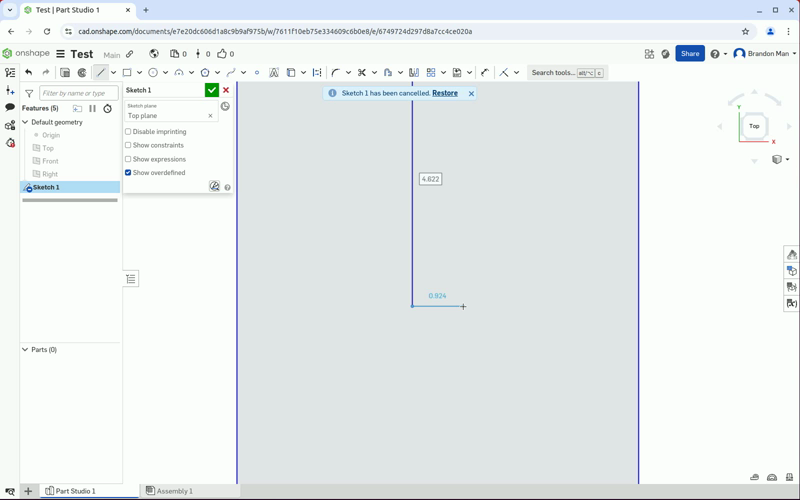
scroll(-6)
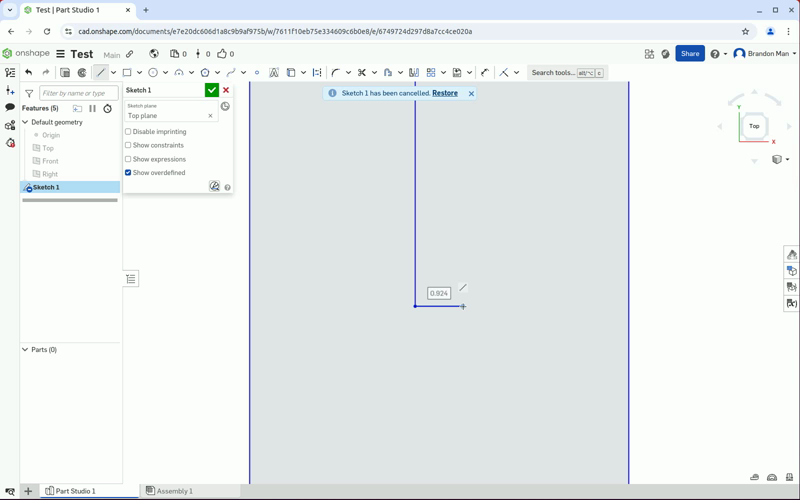
scroll(-6)
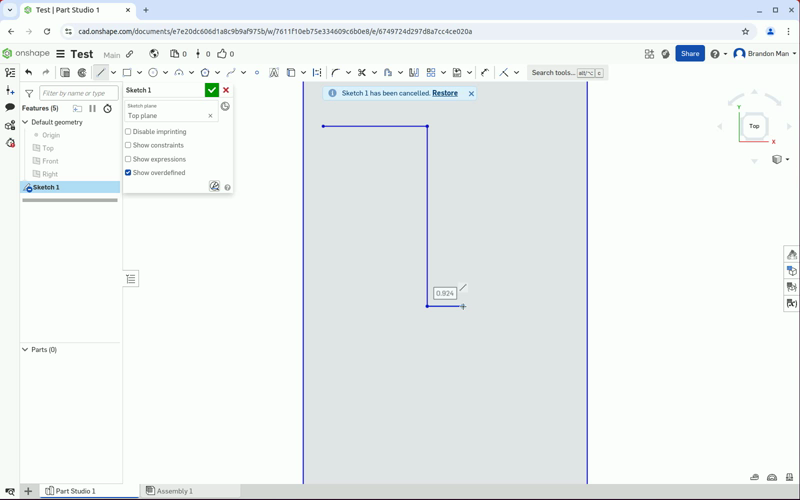
scroll(-6)
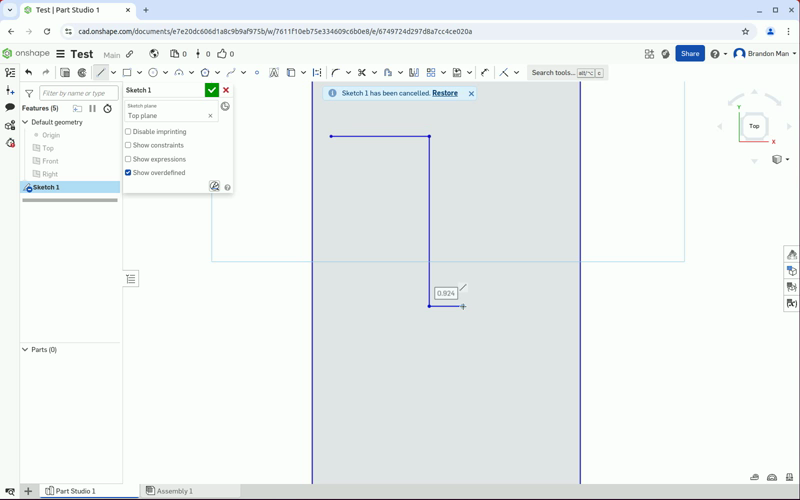
scroll(-6)
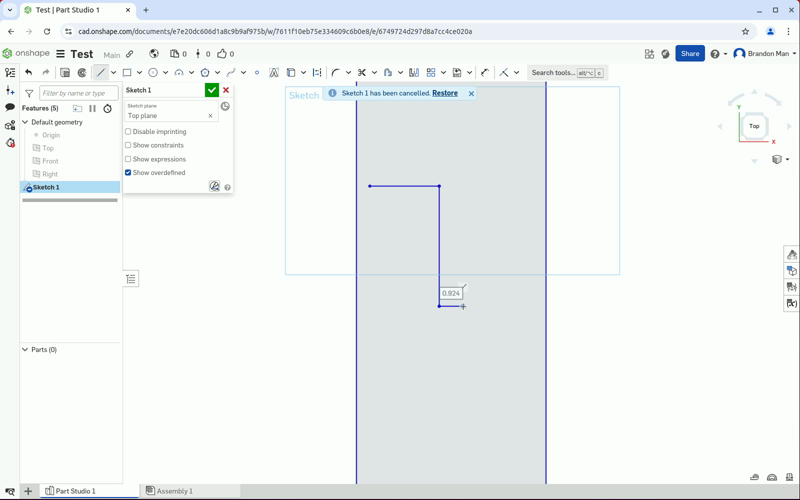
scroll(-6)
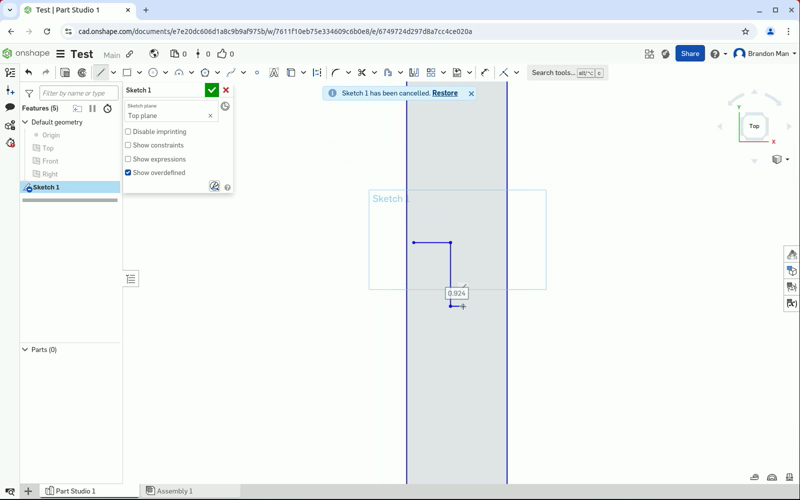
scroll(-6)
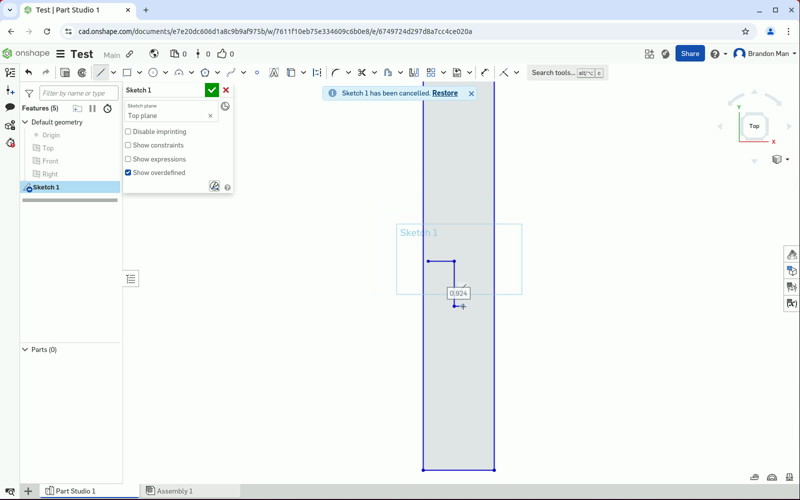
scroll(-6)
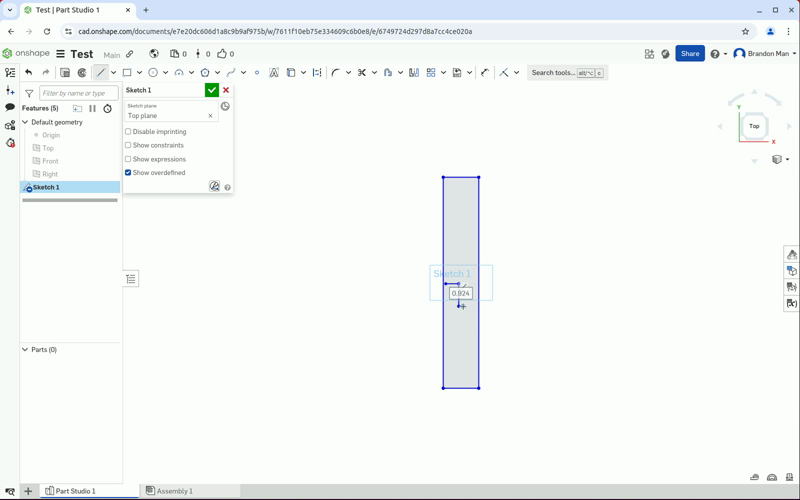
key_up(shift)
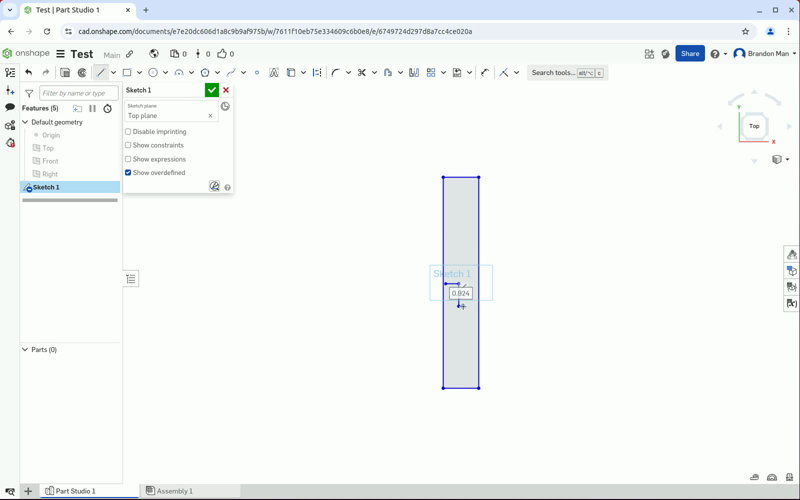
key_down(shift)
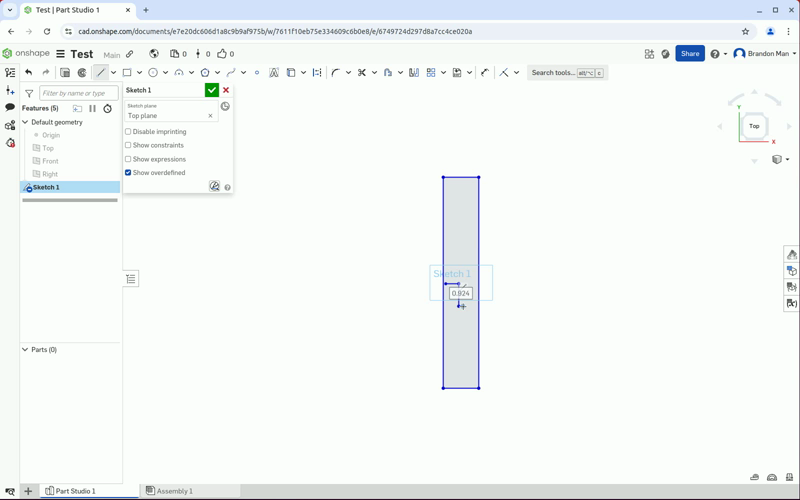
mouse_move(493, 306)
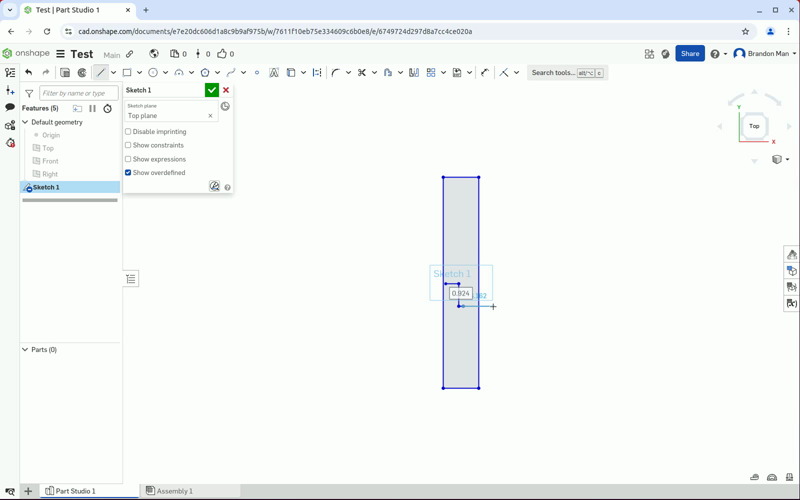
mouse_move(463, 283)
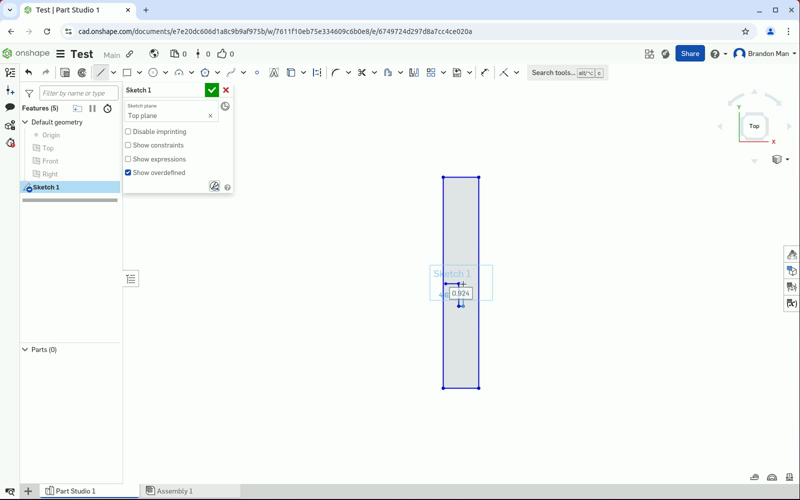
click(463, 283)
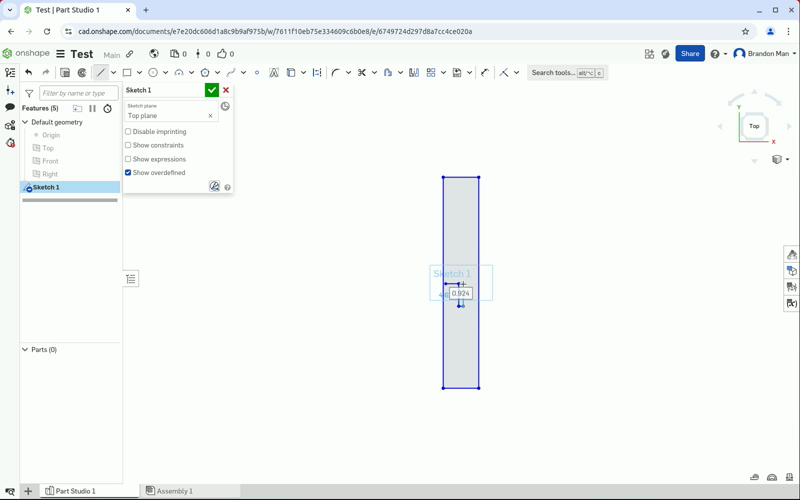
key_up(shift)
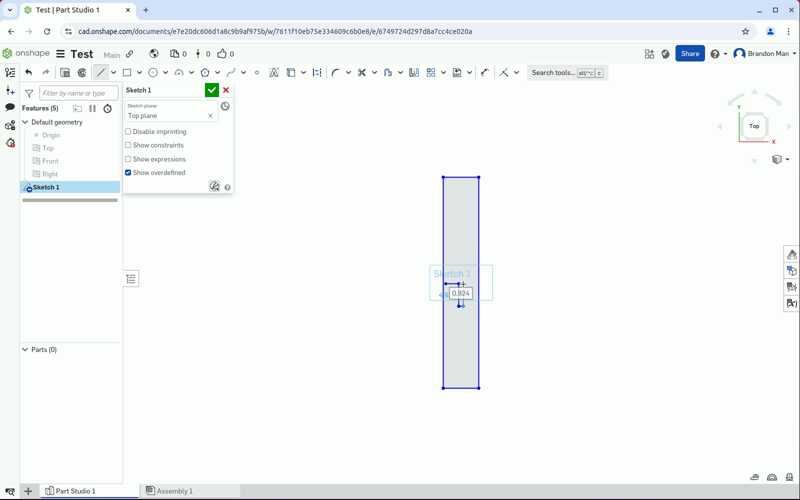
key_down(shift)
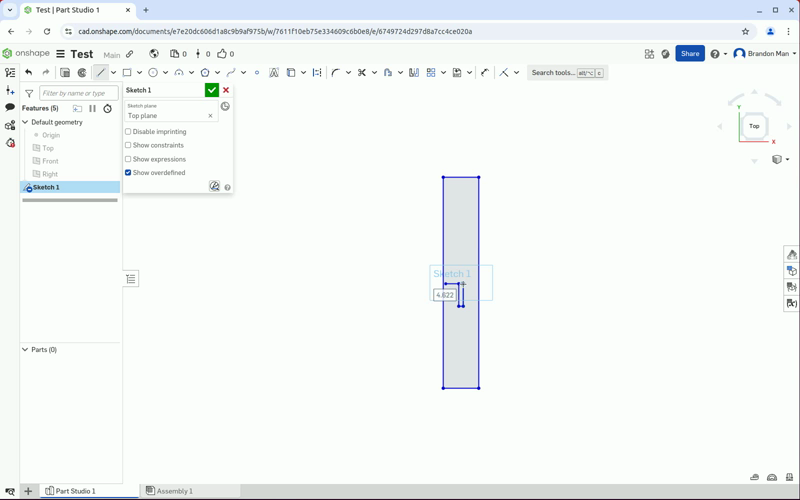
mouse_move(493, 283)
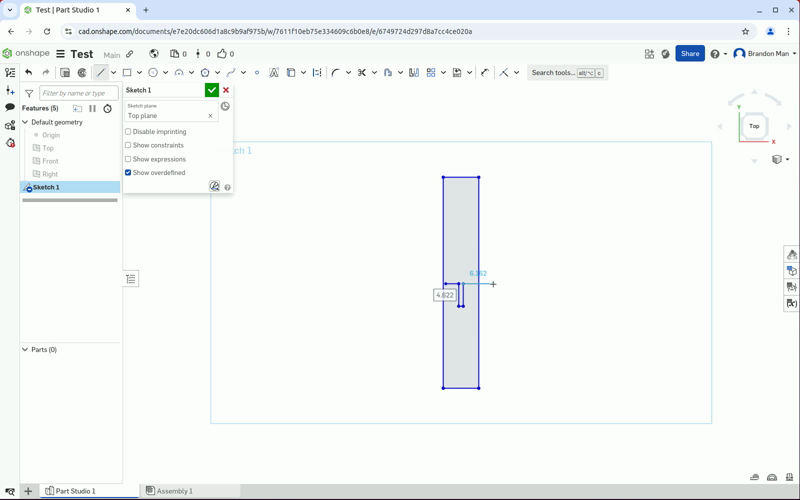
mouse_move(476, 283)
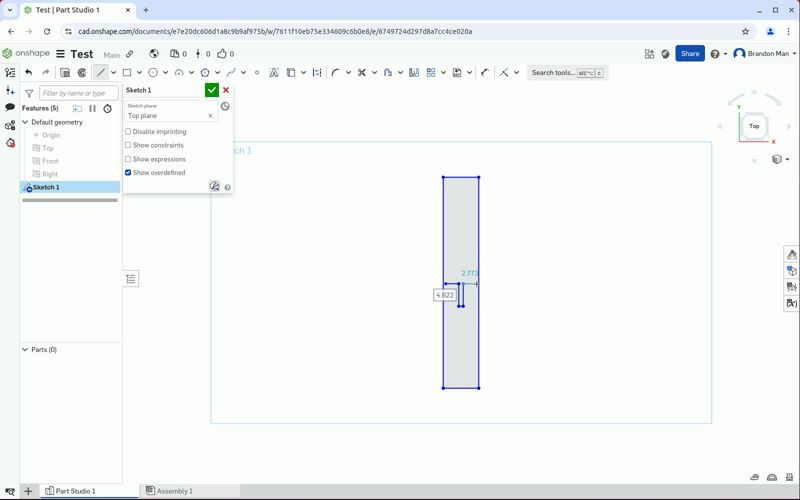
click(476, 283)
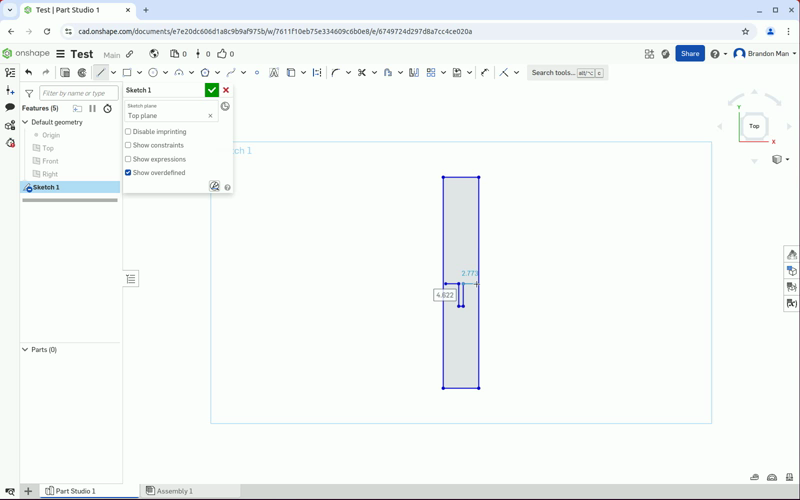
key_up(shift)
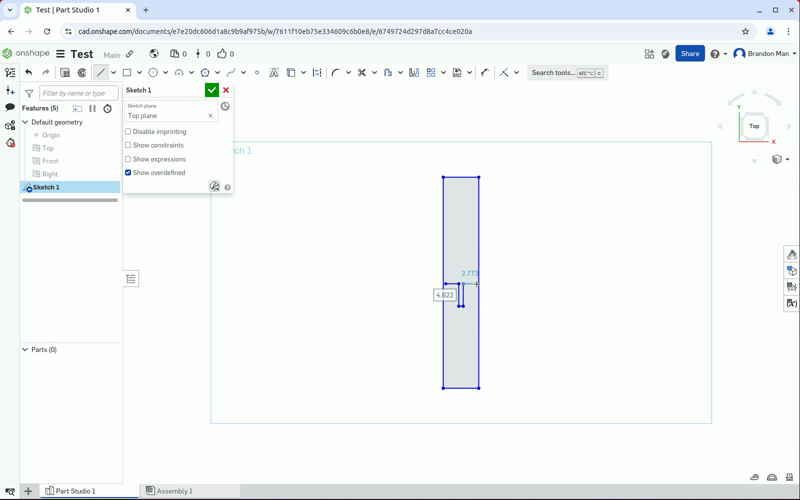
key_down(shift)
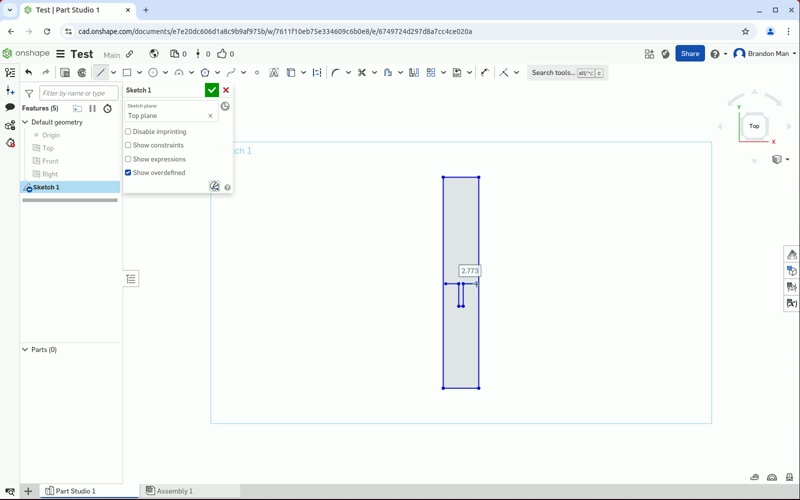
mouse_move(506, 283)
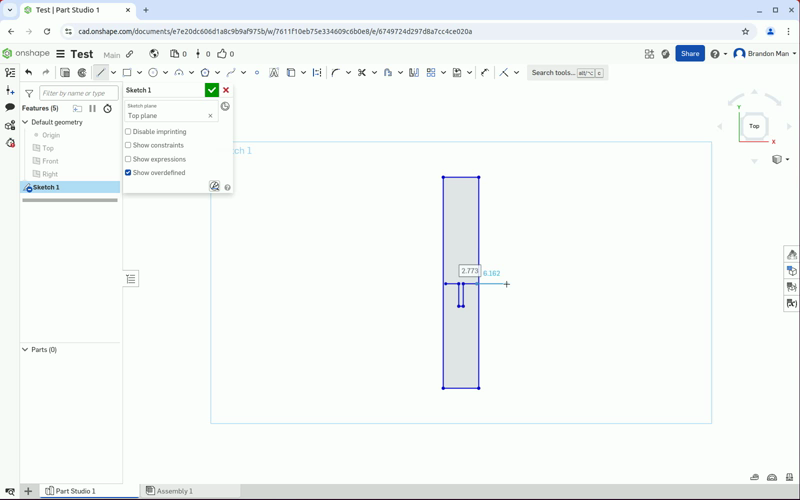
mouse_move(476, 281)
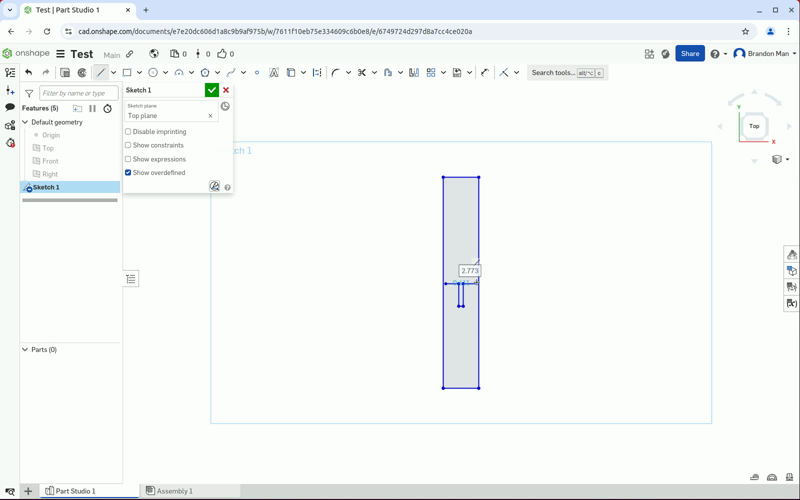
scroll(6)
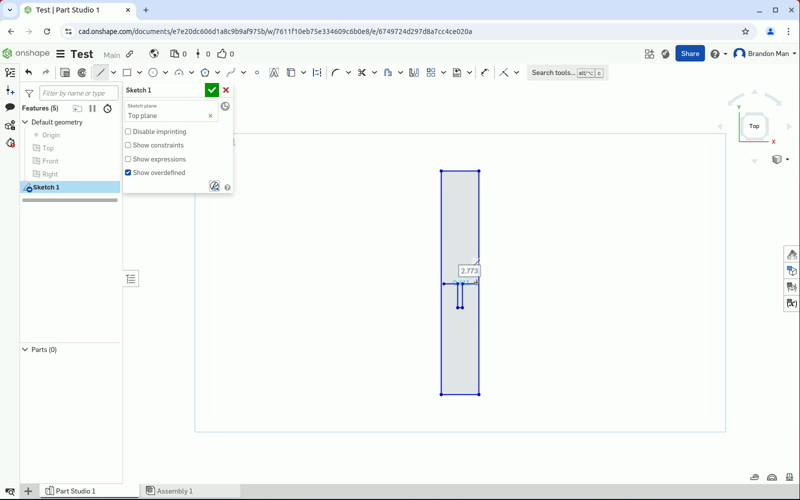
scroll(6)
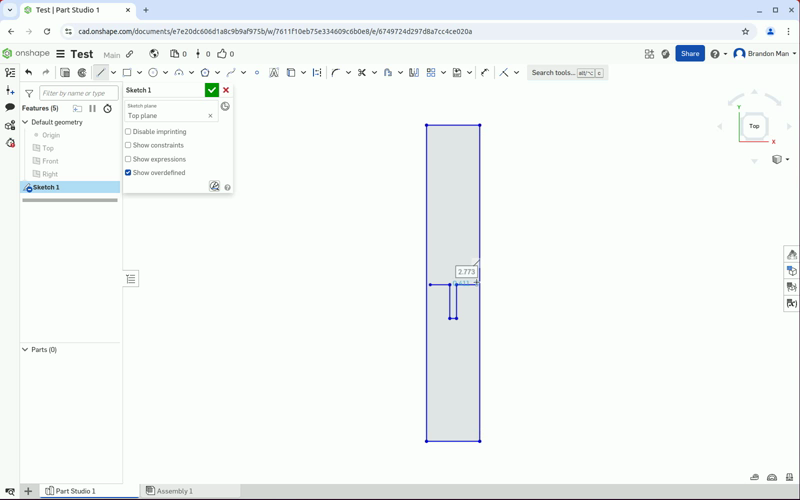
scroll(6)
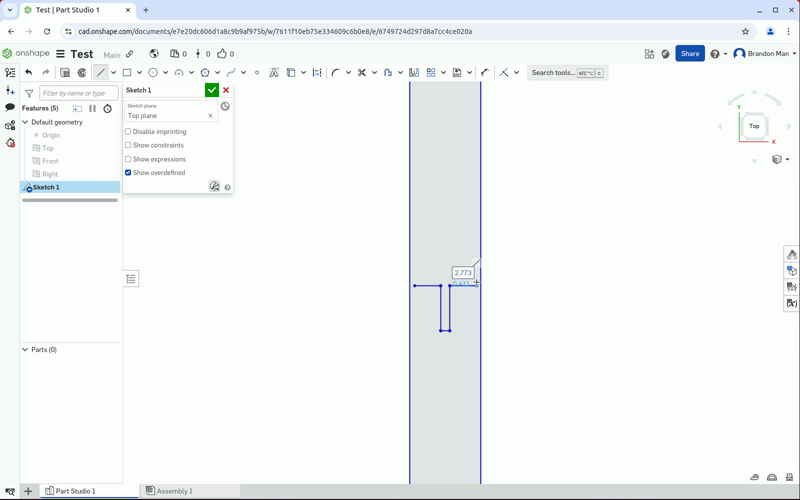
scroll(6)
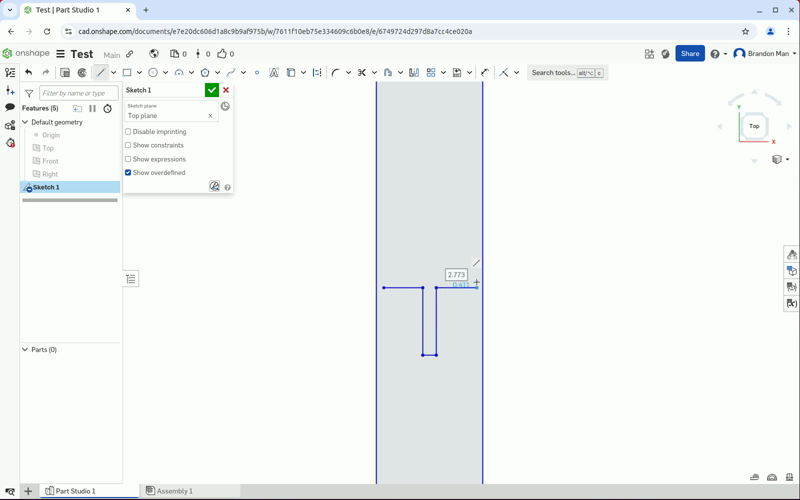
scroll(6)
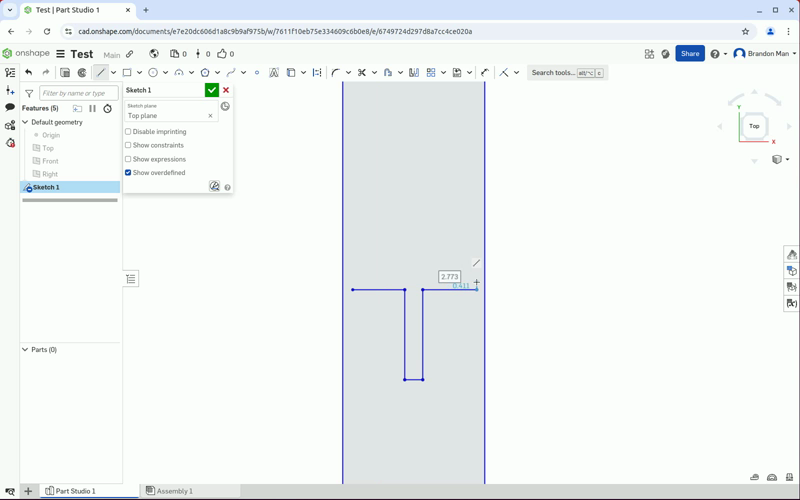
scroll(6)
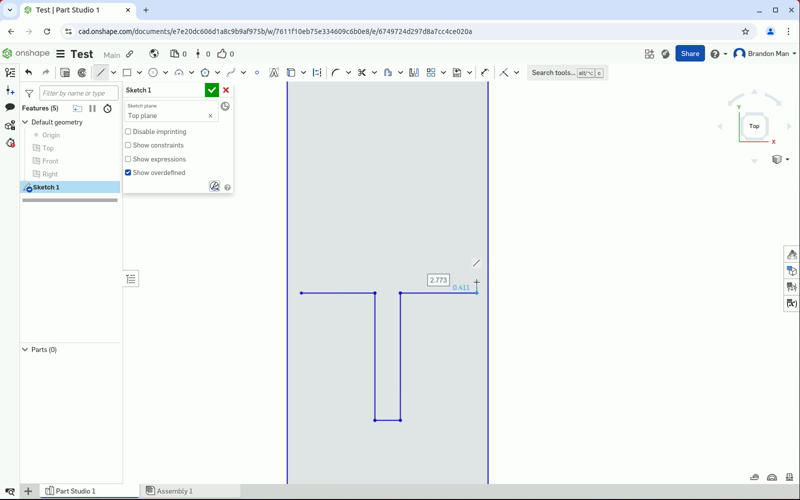
scroll(6)
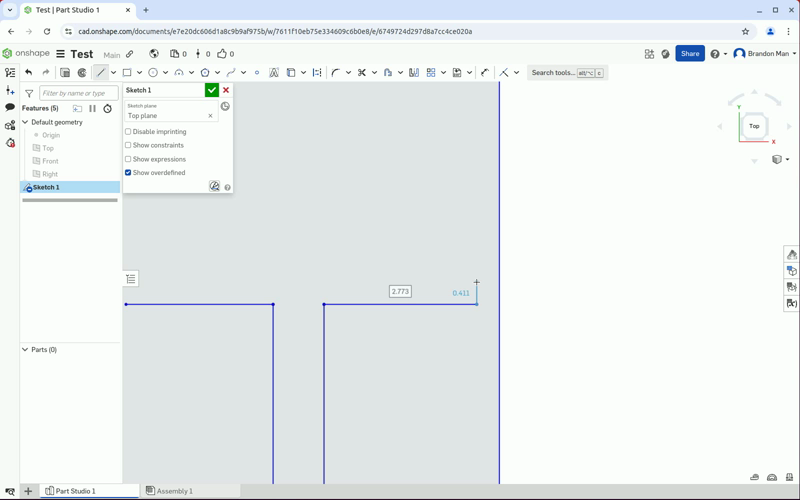
click(476, 281)
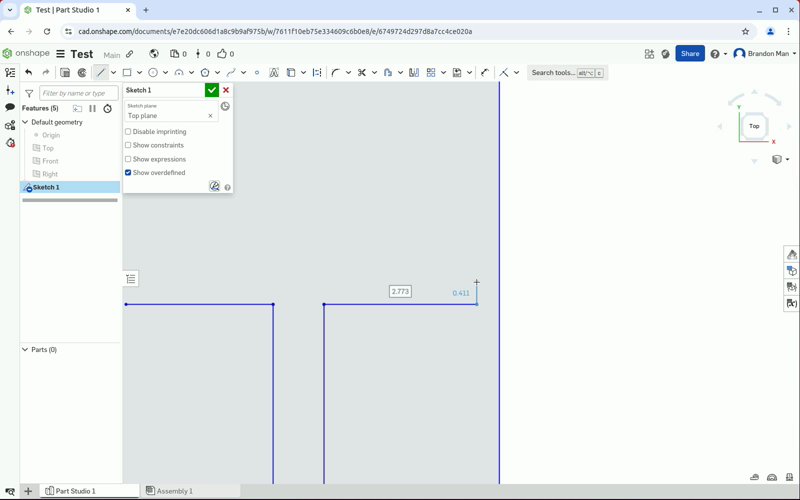
scroll(-6)
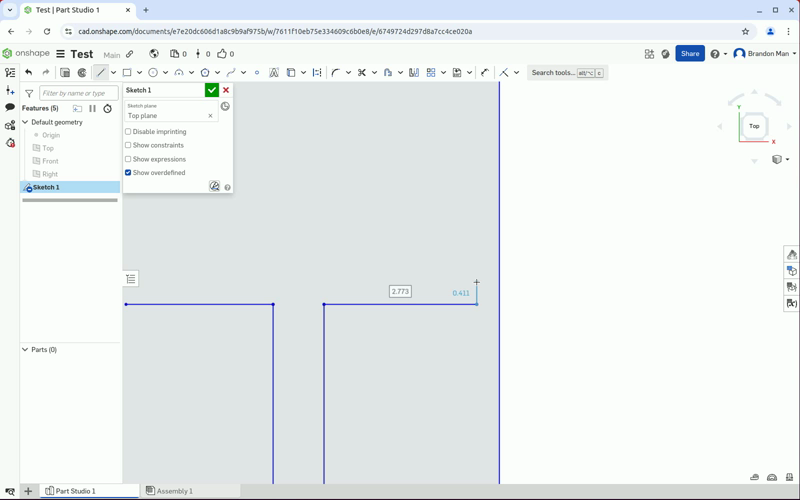
scroll(-6)
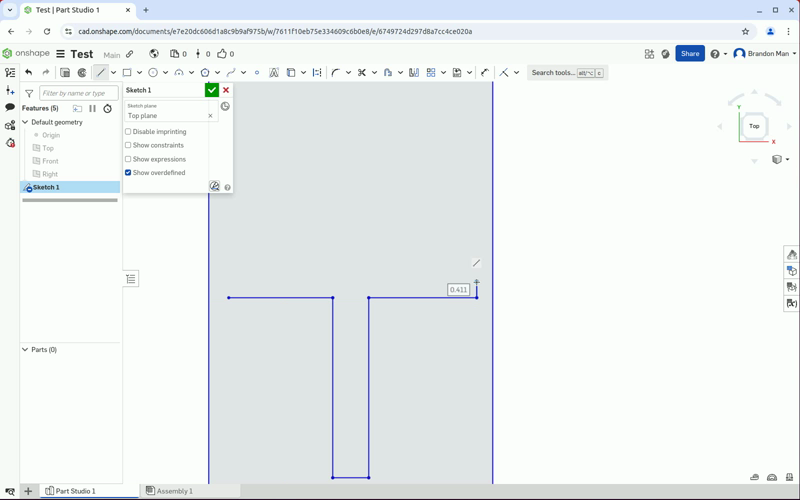
scroll(-6)
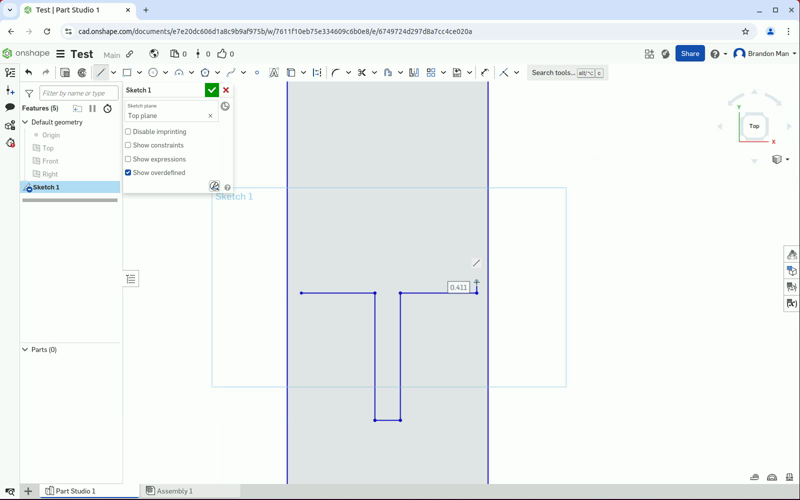
scroll(-6)
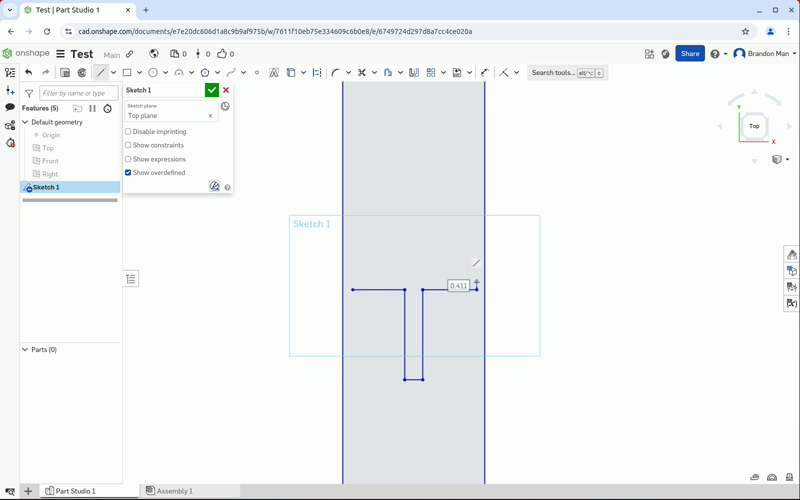
scroll(-6)
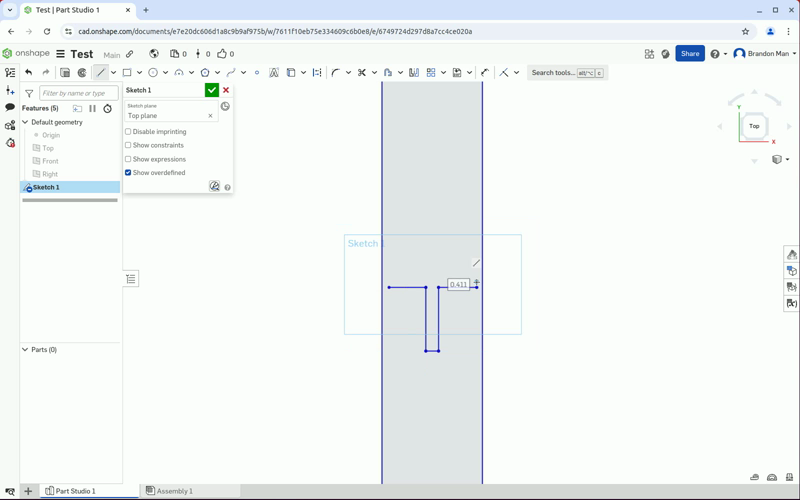
scroll(-6)
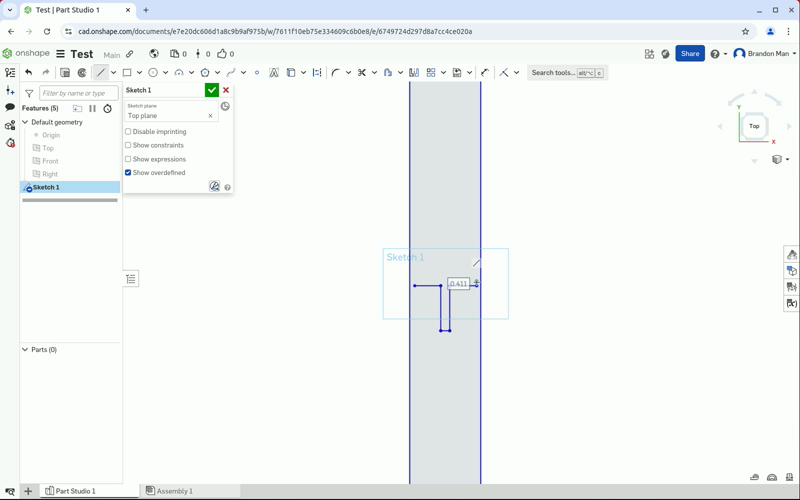
scroll(-6)
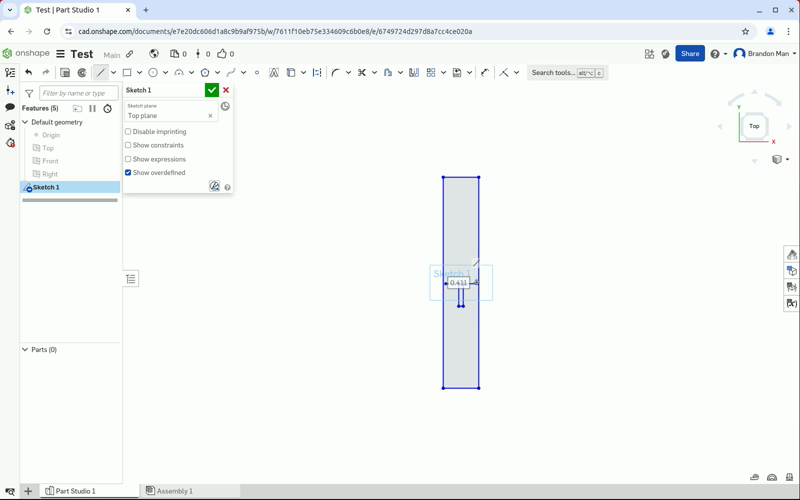
key_up(shift)
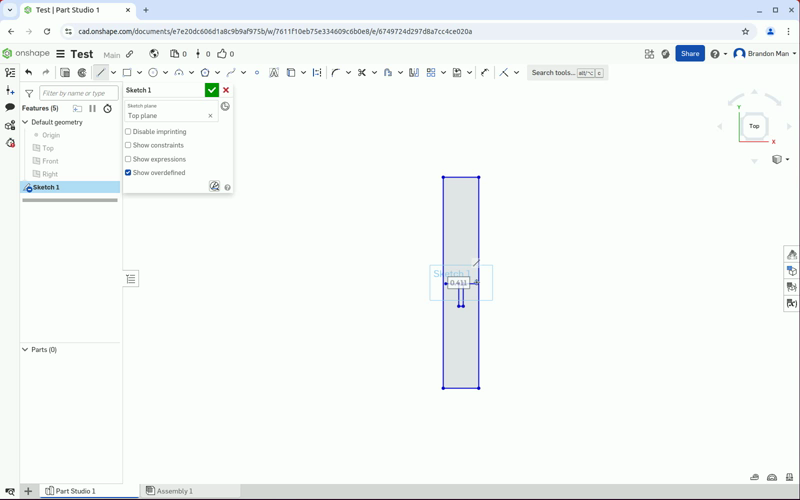
key_down(shift)
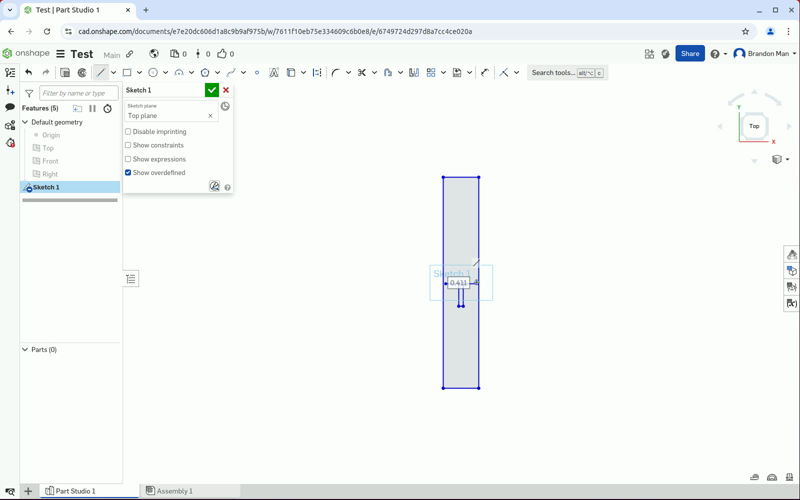
mouse_move(506, 281)
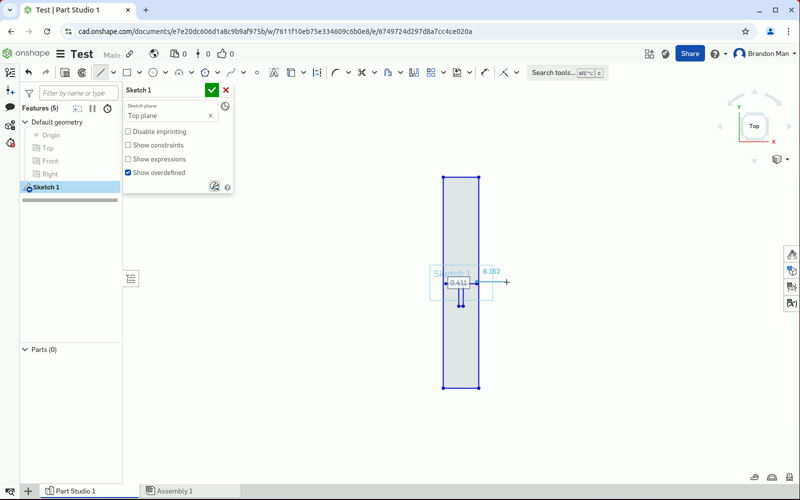
mouse_move(463, 281)
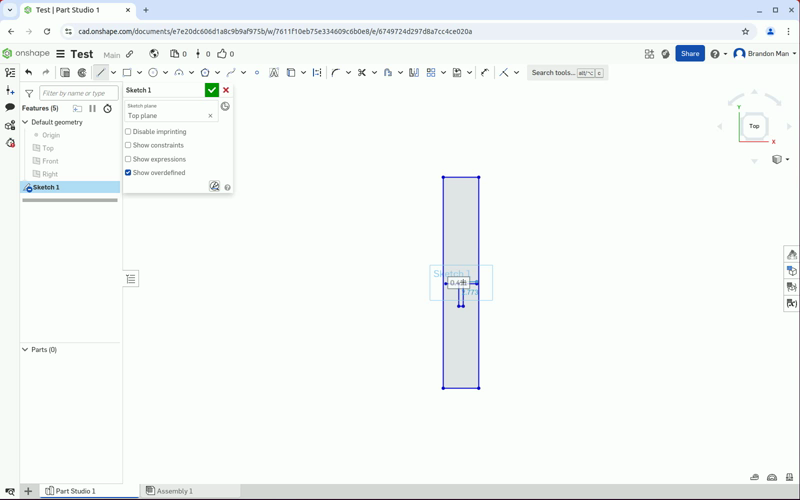
scroll(6)
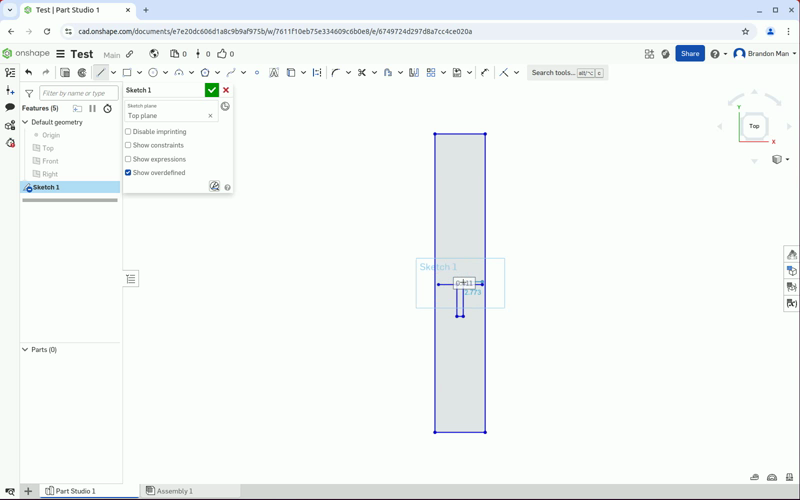
scroll(6)
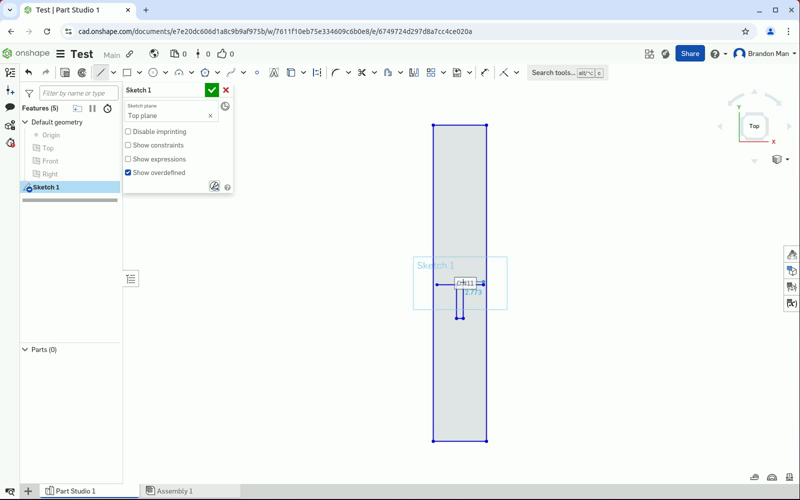
scroll(6)
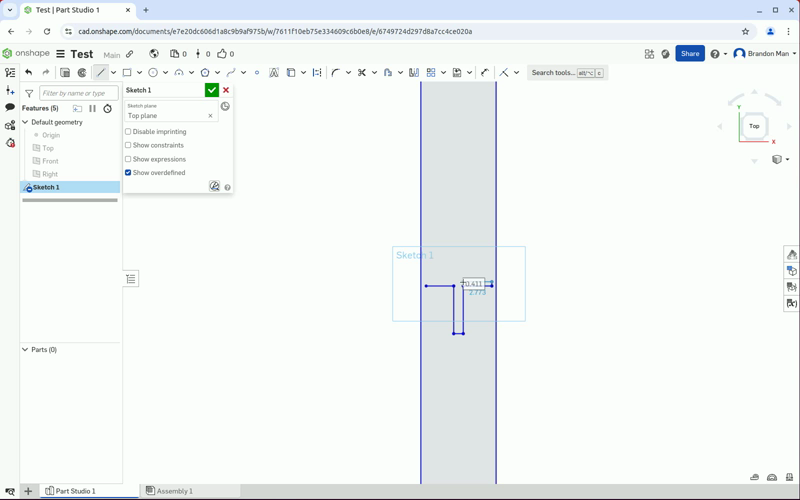
scroll(6)
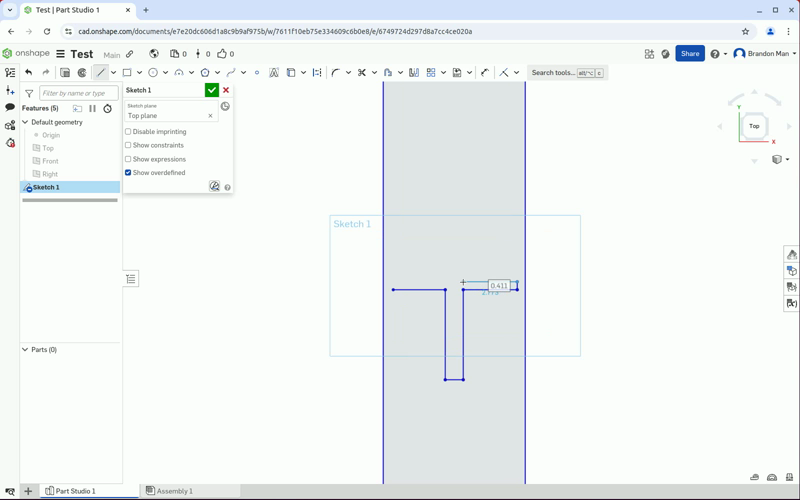
scroll(6)
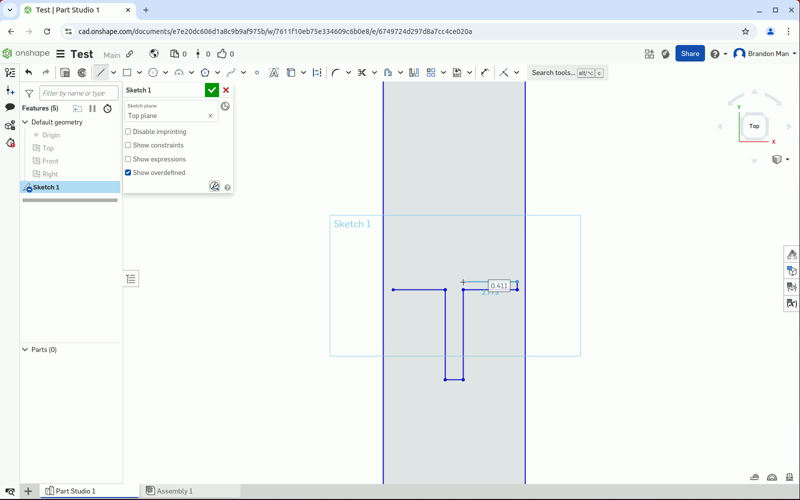
scroll(6)
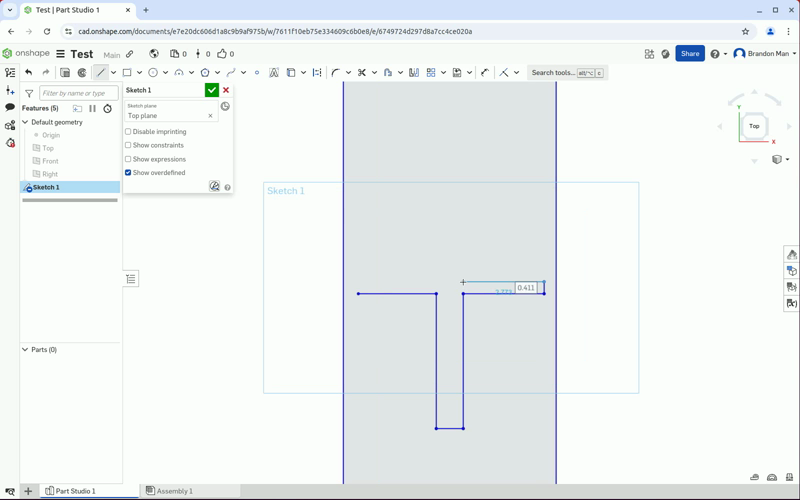
scroll(6)
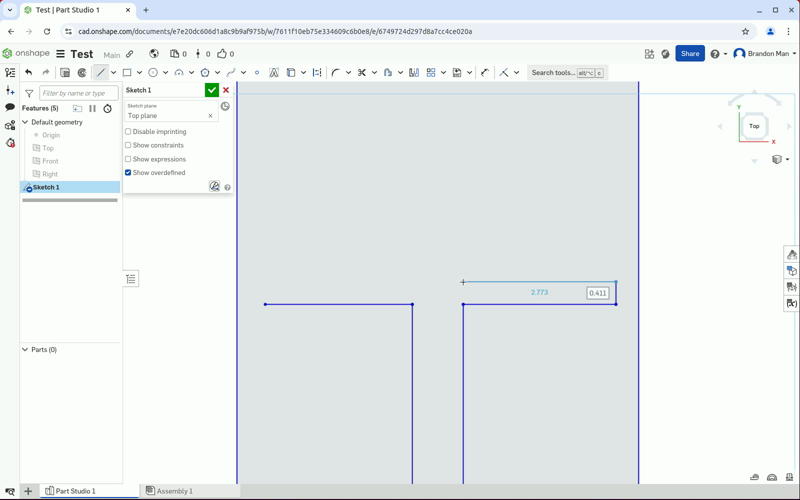
click(463, 281)
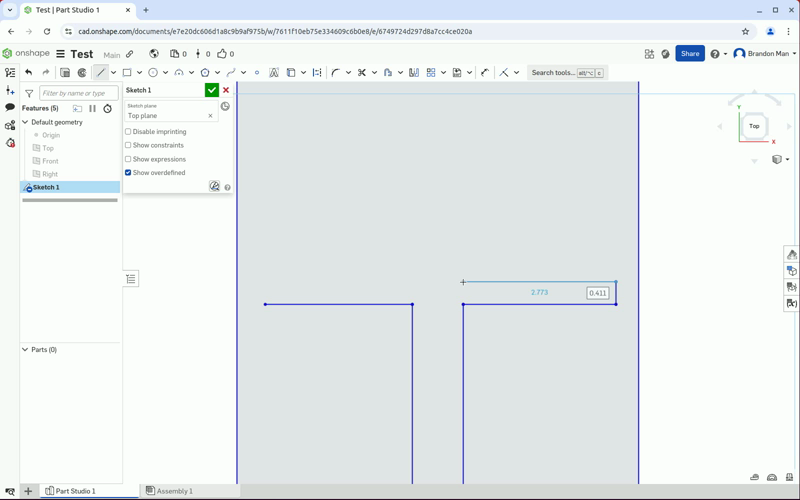
scroll(-6)
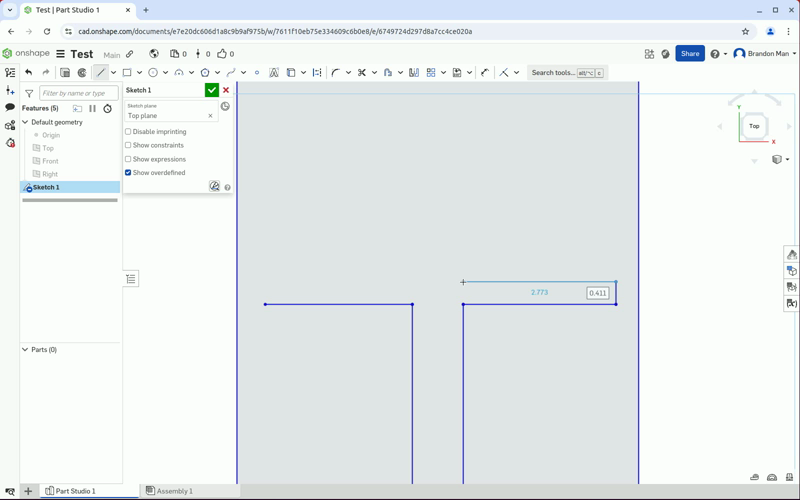
scroll(-6)
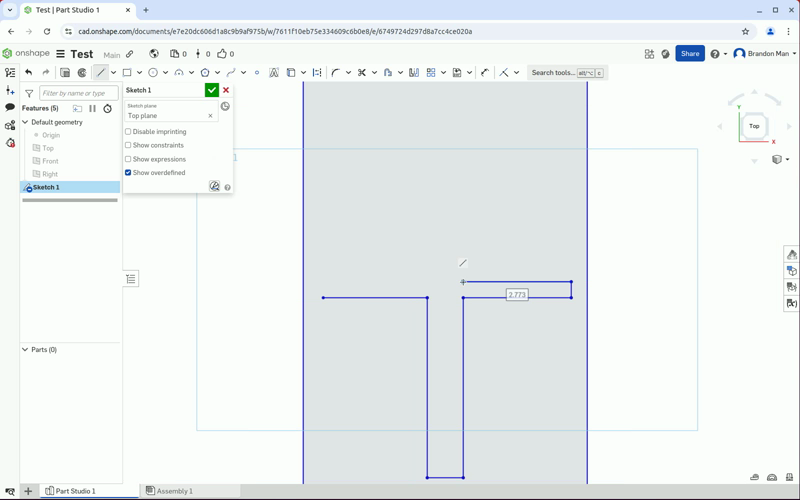
scroll(-6)
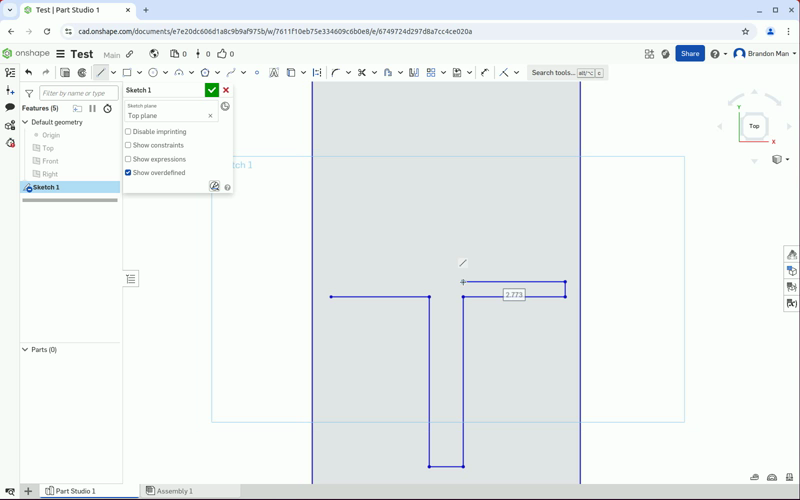
scroll(-6)
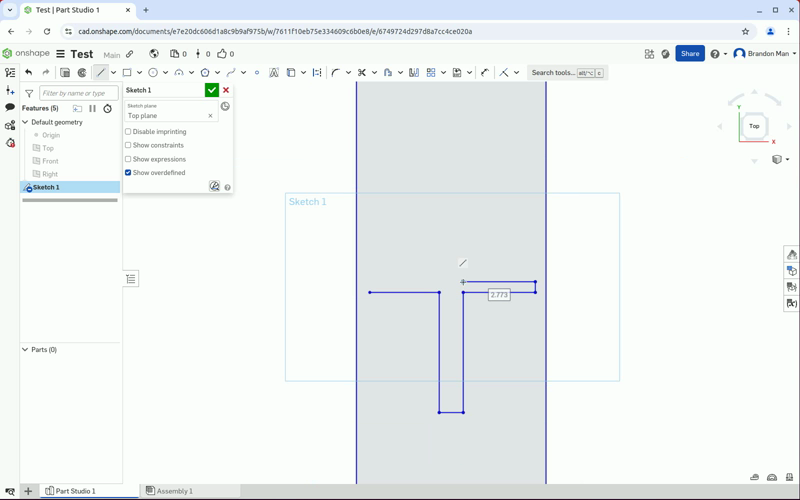
scroll(-6)
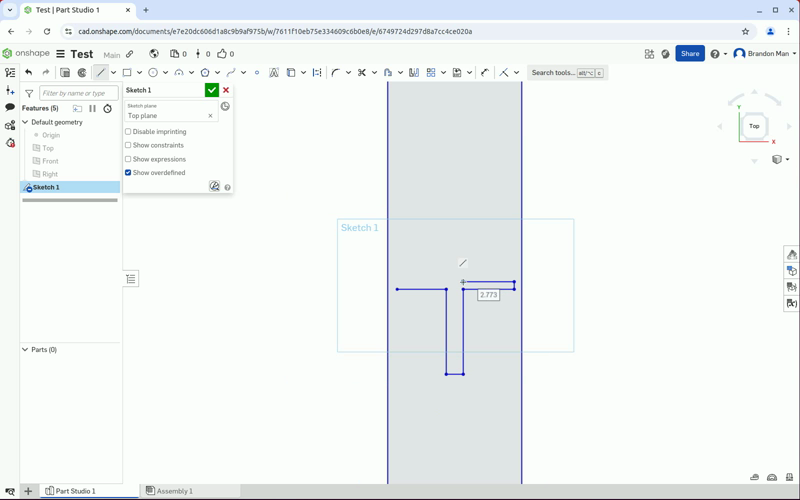
scroll(-6)
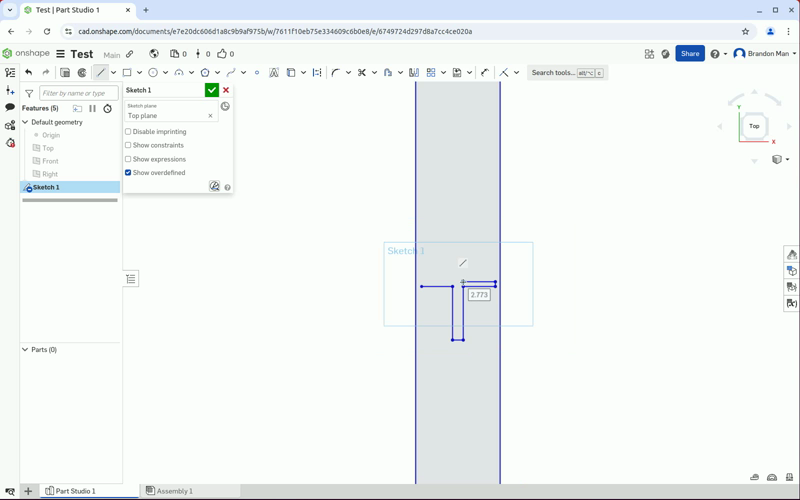
scroll(-6)
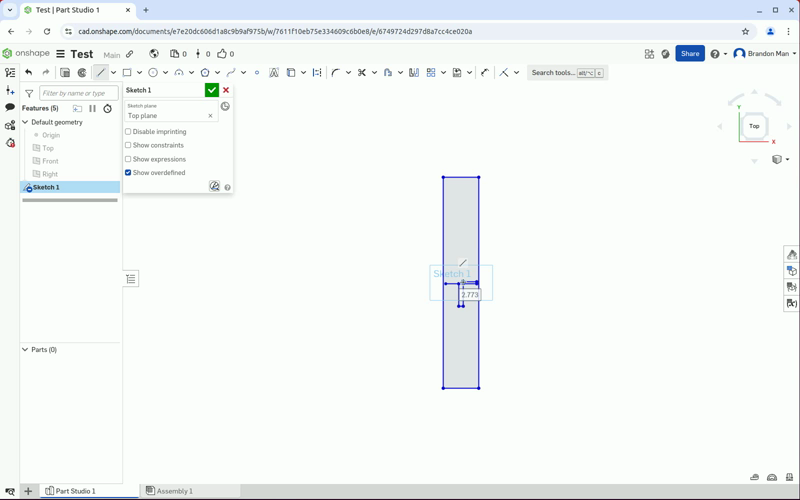
key_up(shift)
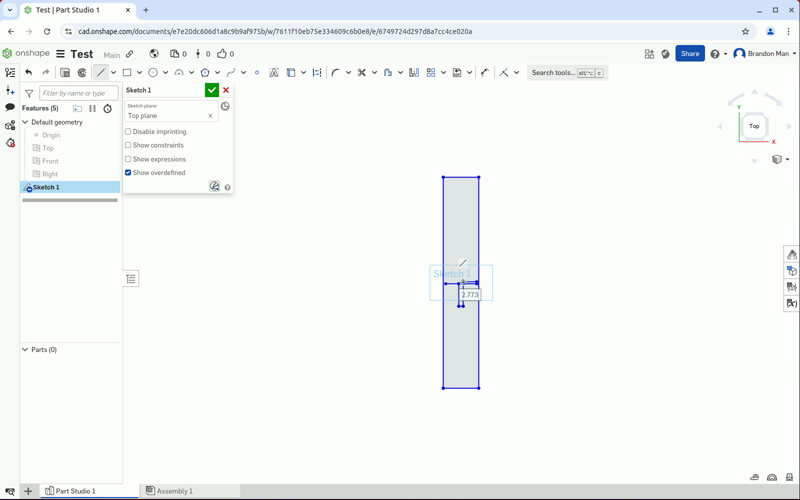
key_down(shift)
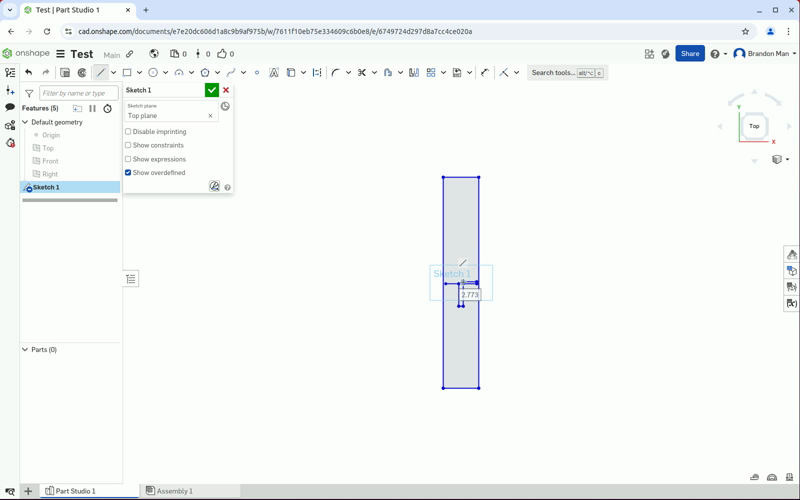
mouse_move(493, 281)
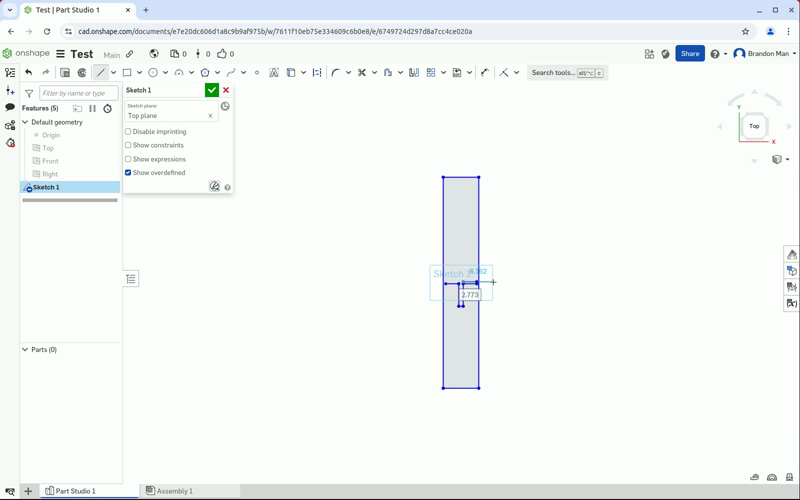
mouse_move(463, 259)
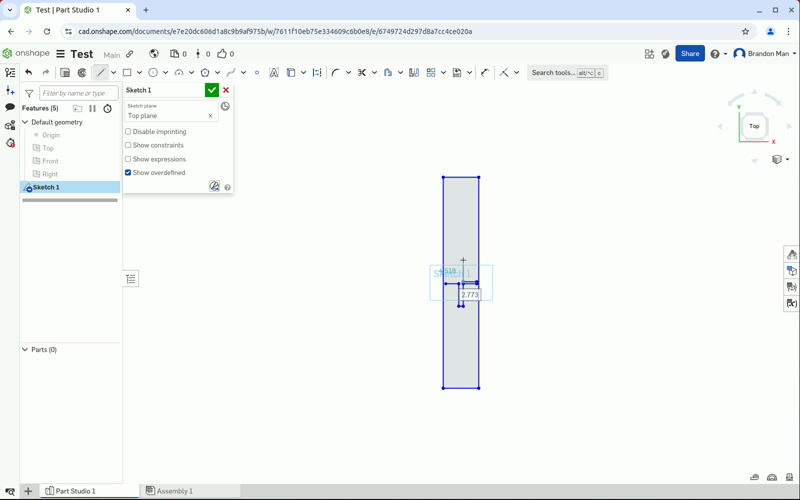
click(463, 259)
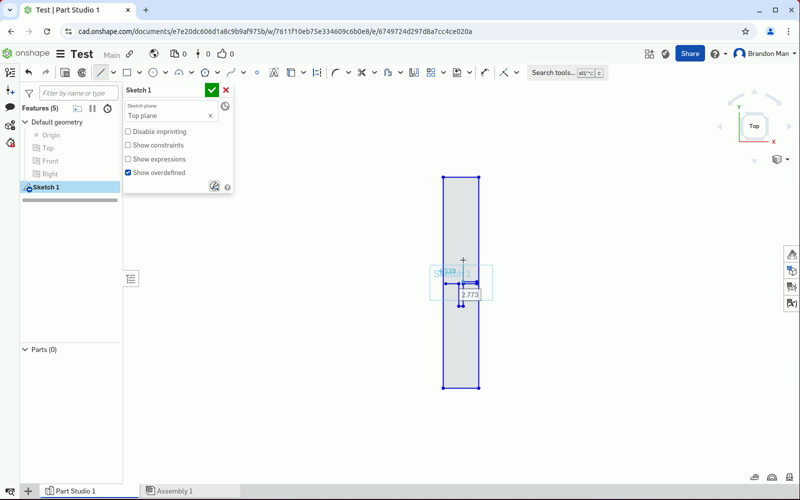
key_up(shift)
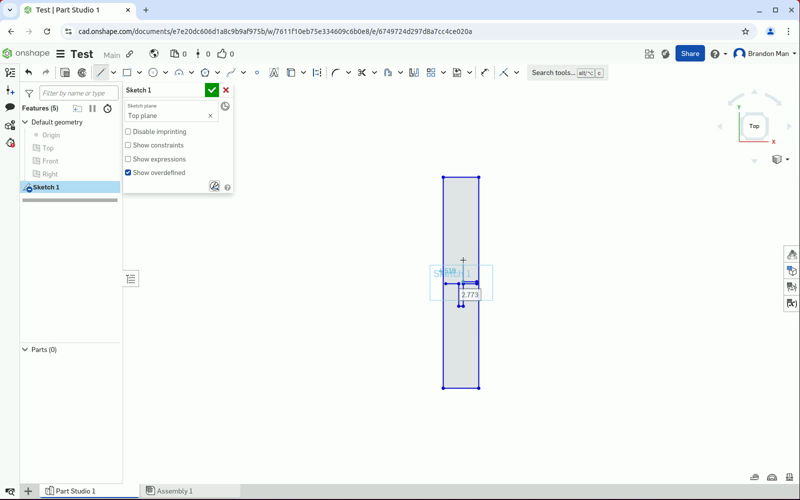
key_down(shift)
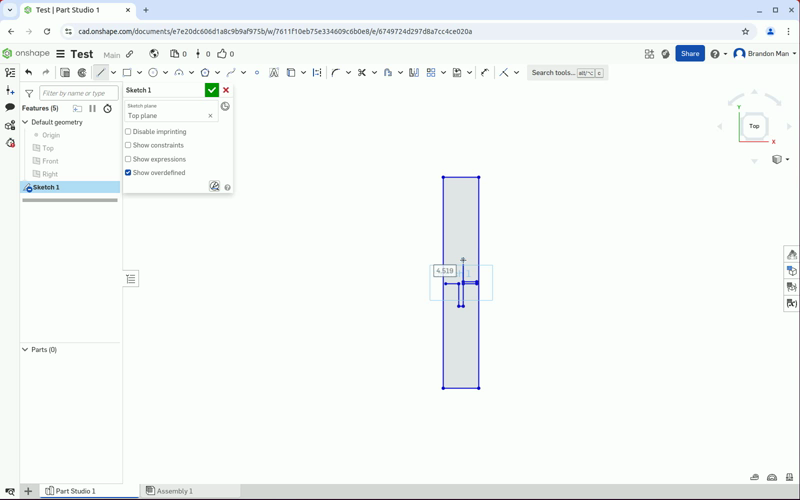
mouse_move(493, 259)
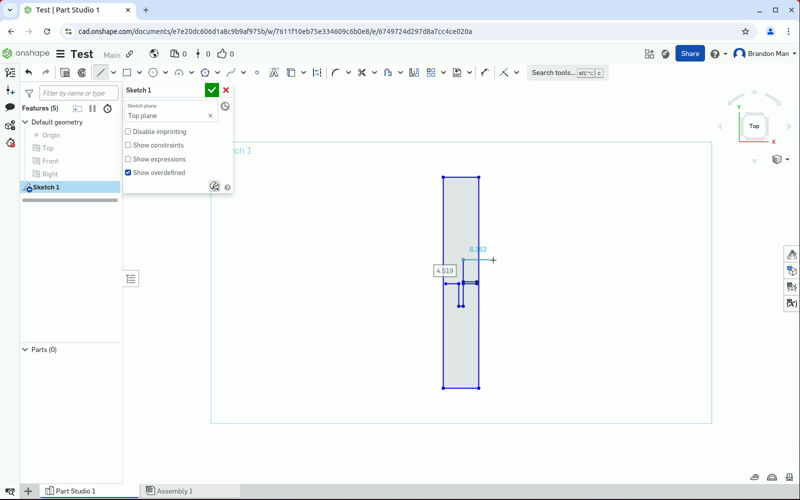
mouse_move(458, 259)
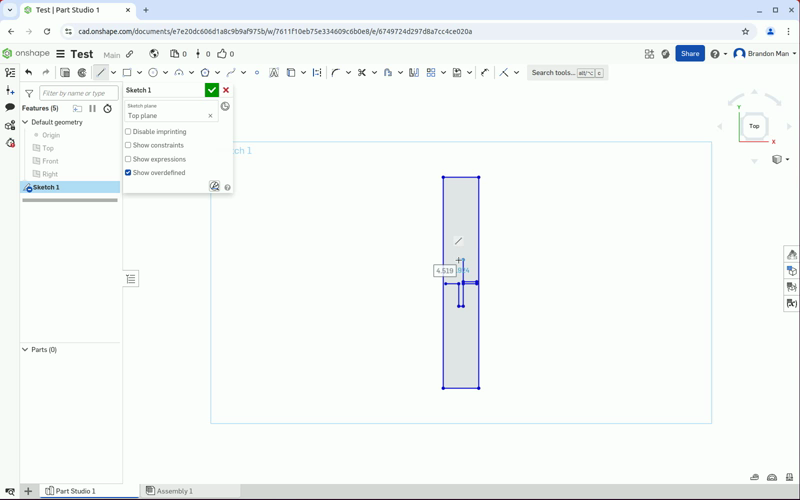
scroll(6)
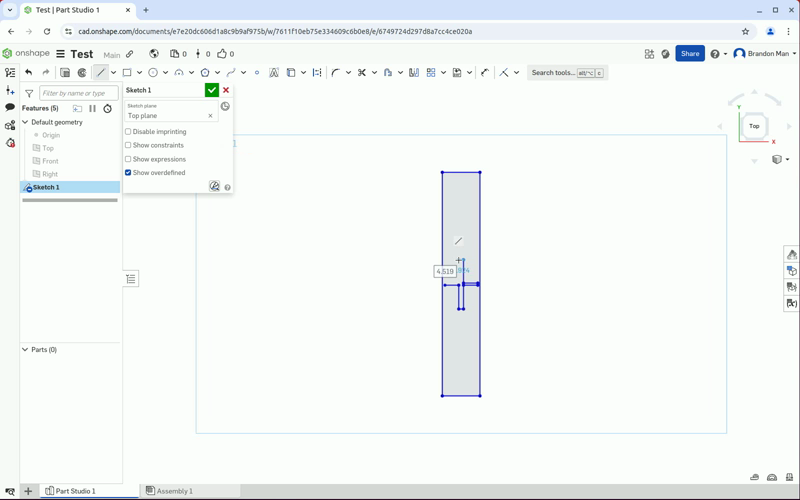
scroll(6)
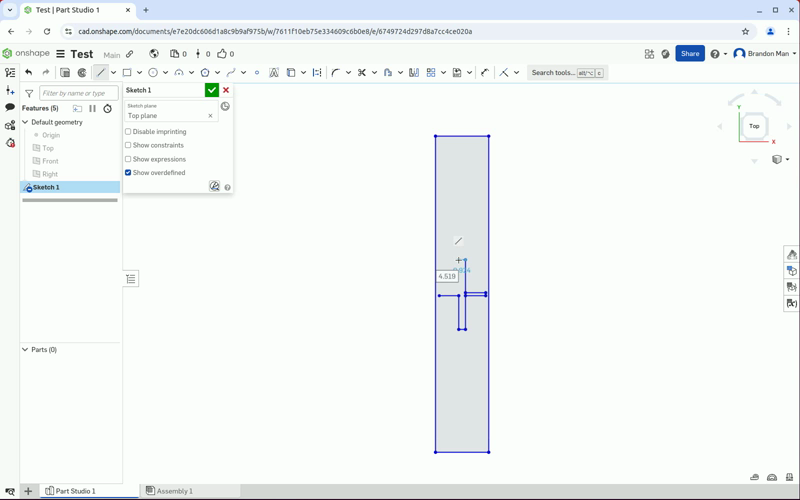
scroll(6)
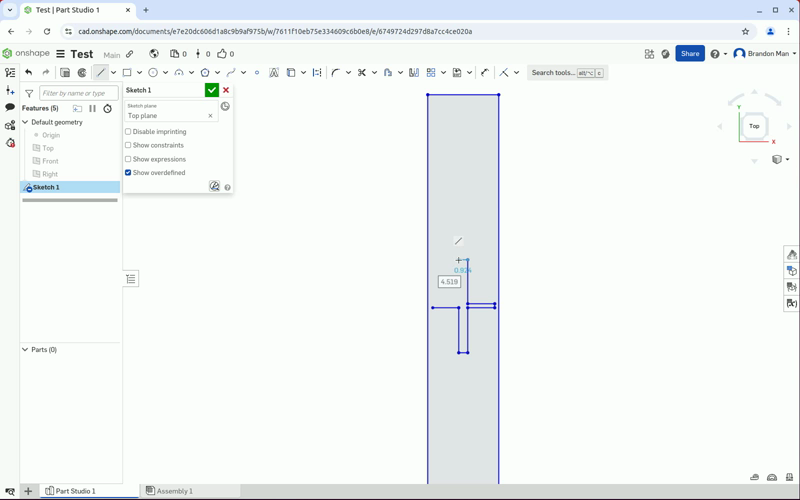
scroll(6)
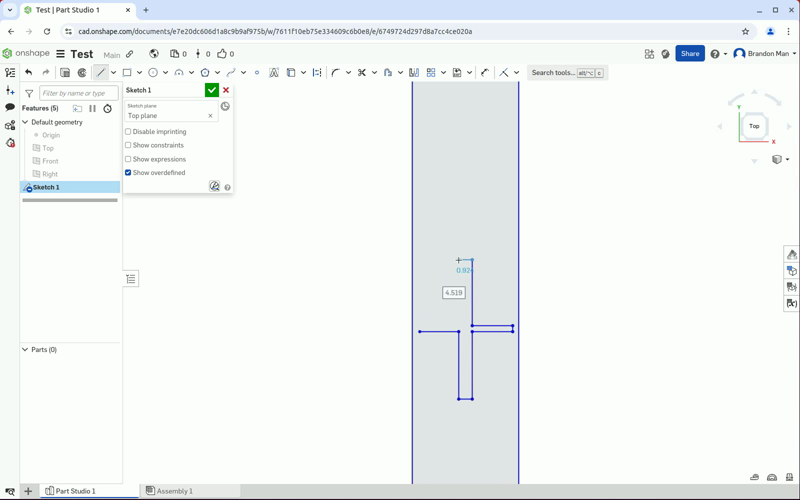
scroll(6)
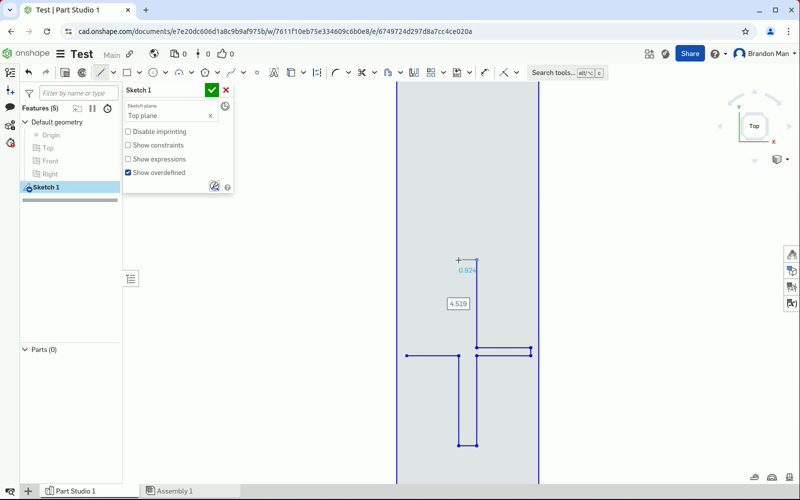
scroll(6)
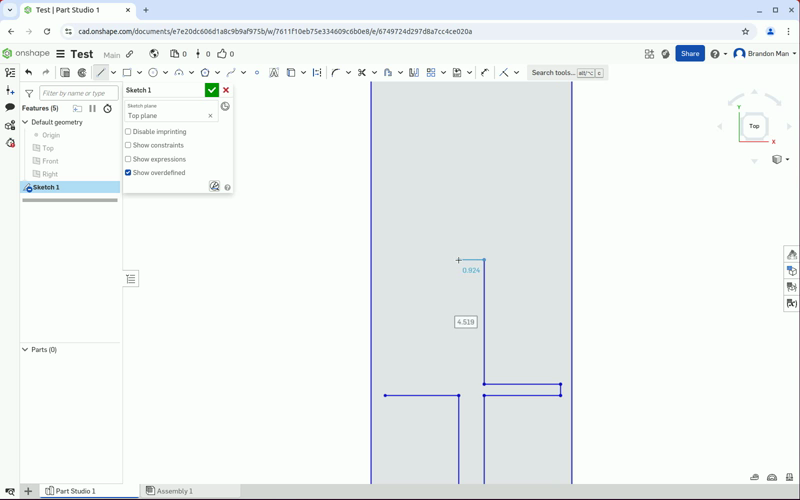
scroll(6)
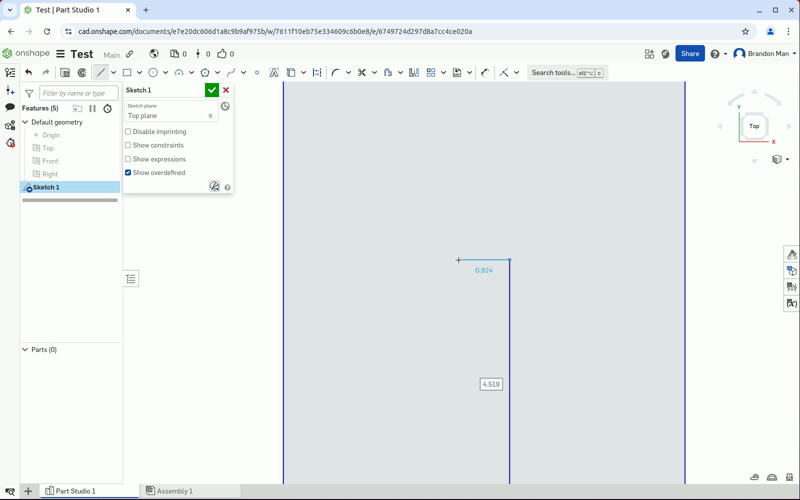
click(458, 259)
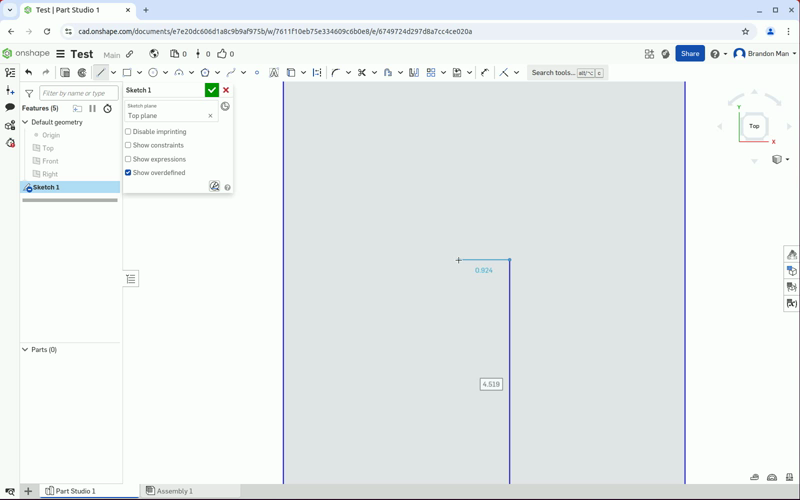
scroll(-6)
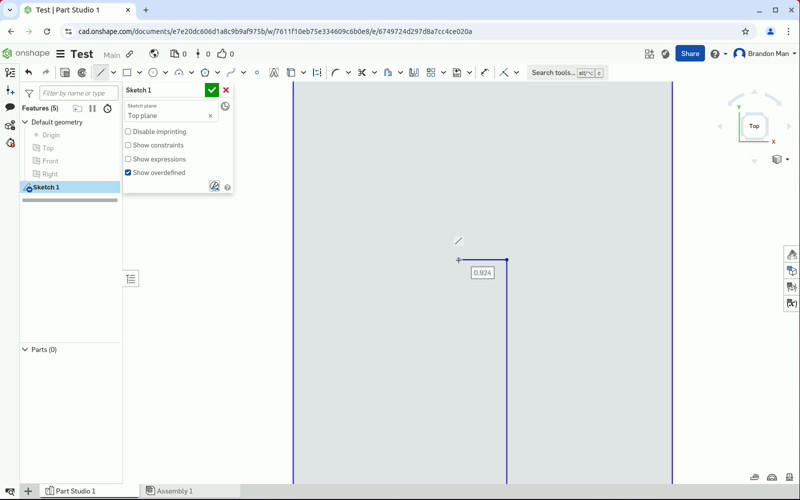
scroll(-6)
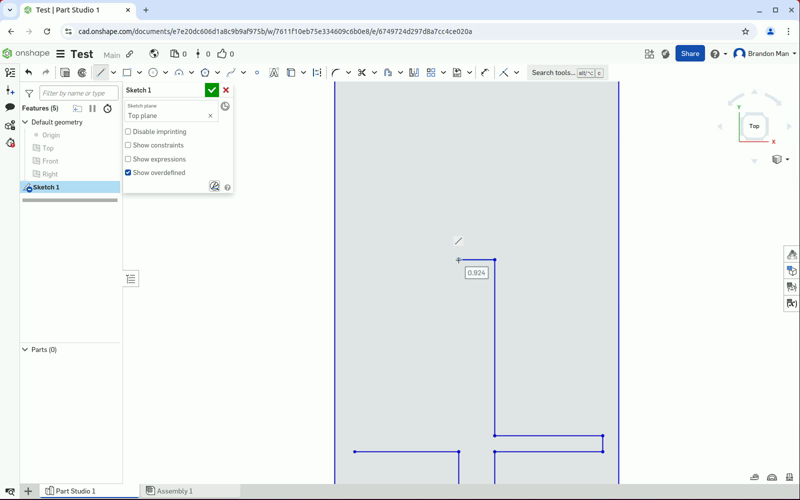
scroll(-6)
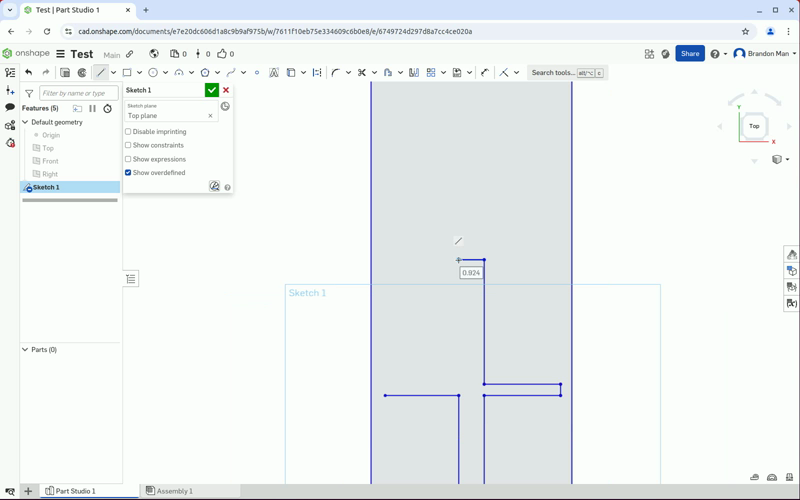
scroll(-6)
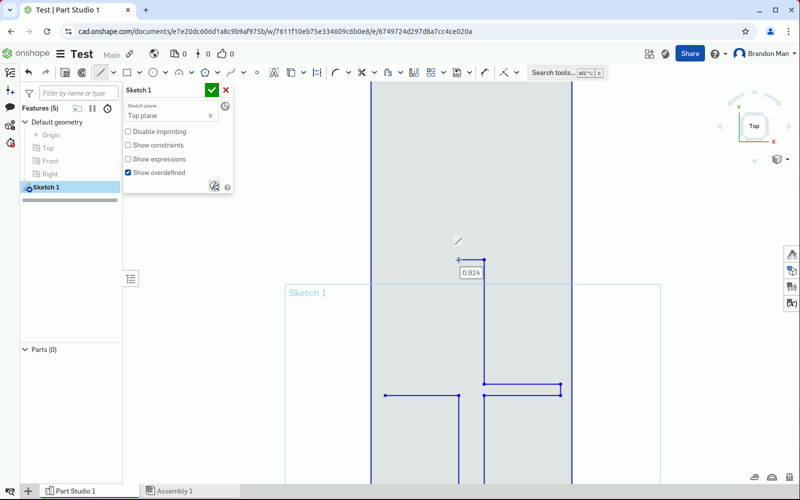
scroll(-6)
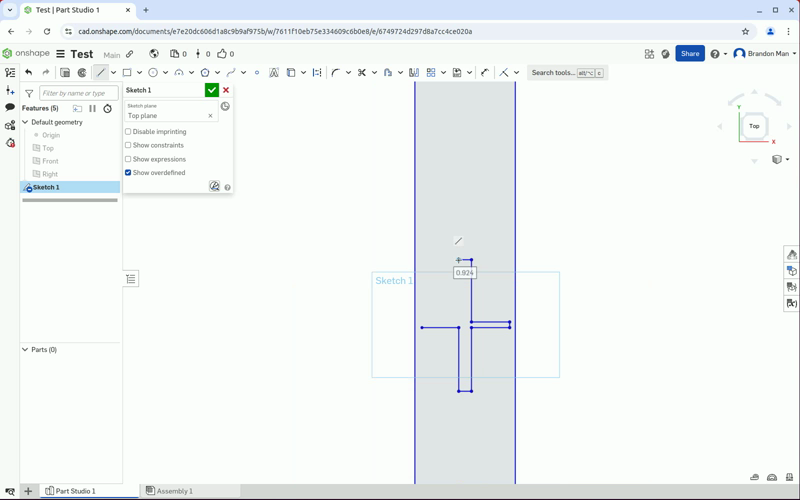
scroll(-6)
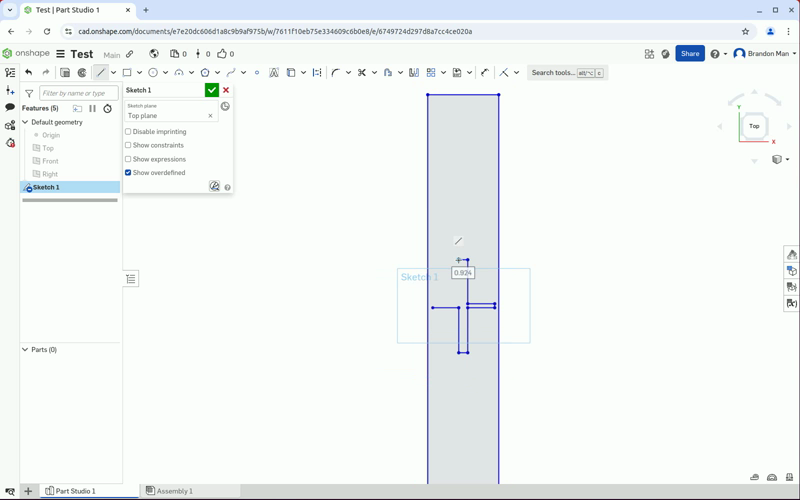
scroll(-6)
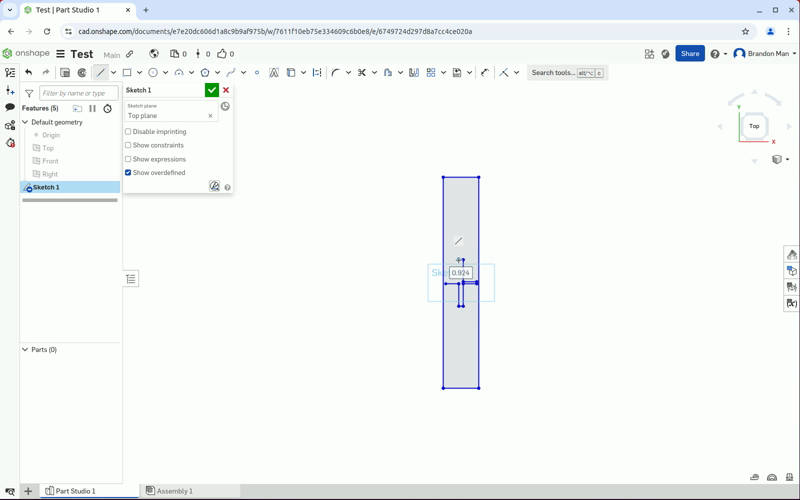
key_up(shift)
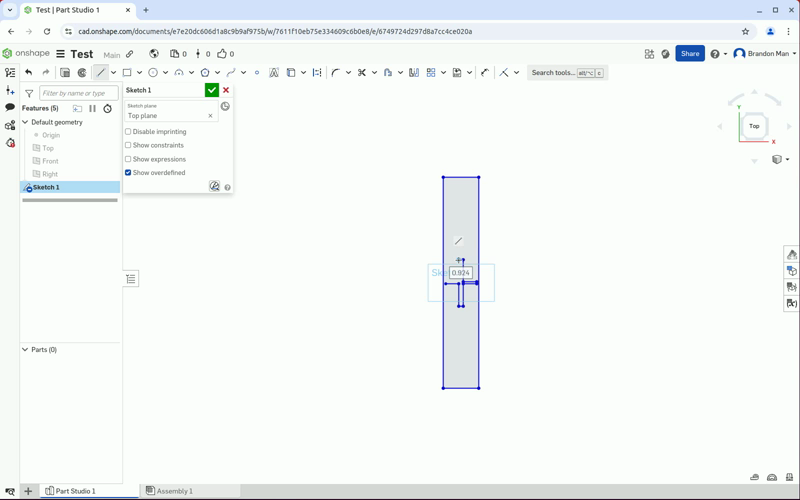
key_down(shift)
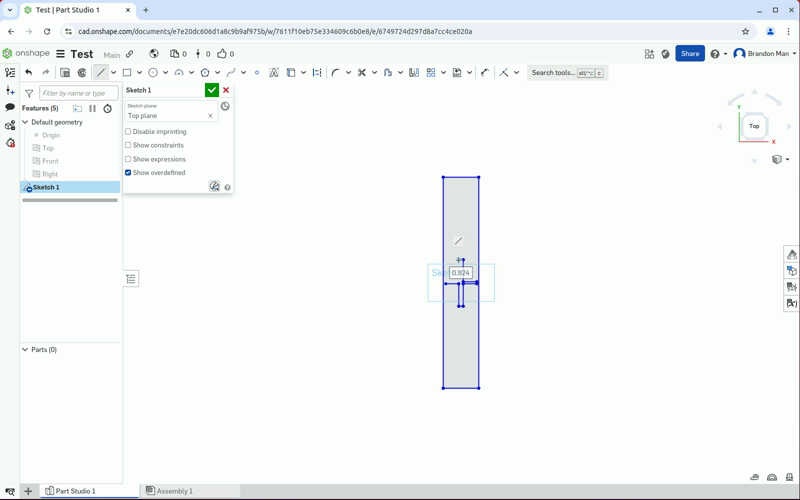
mouse_move(488, 259)
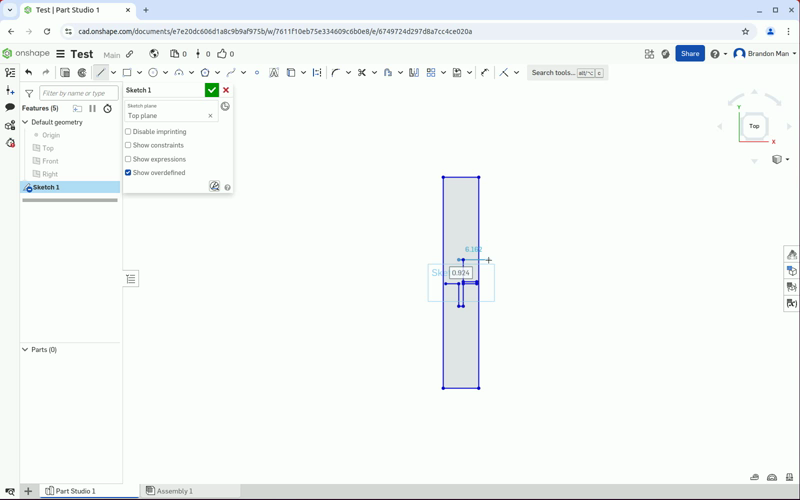
mouse_move(458, 281)
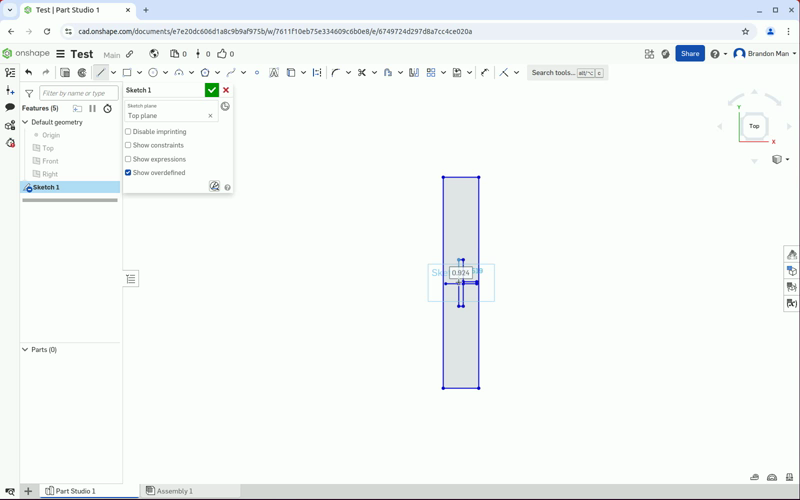
scroll(6)
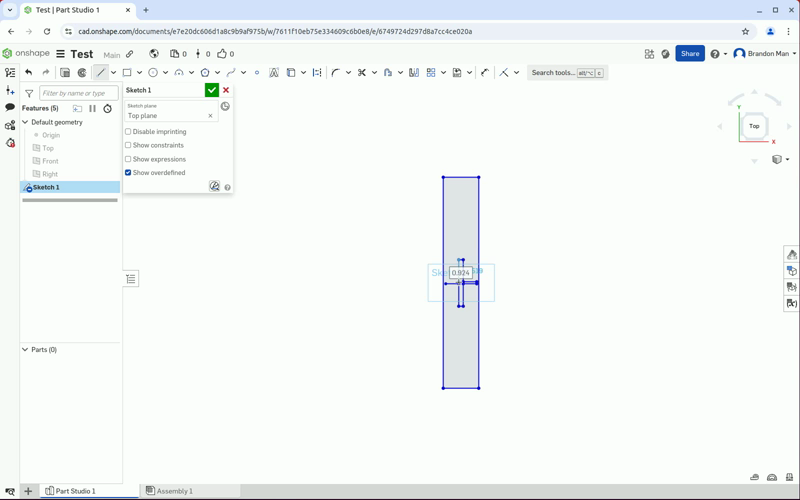
scroll(6)
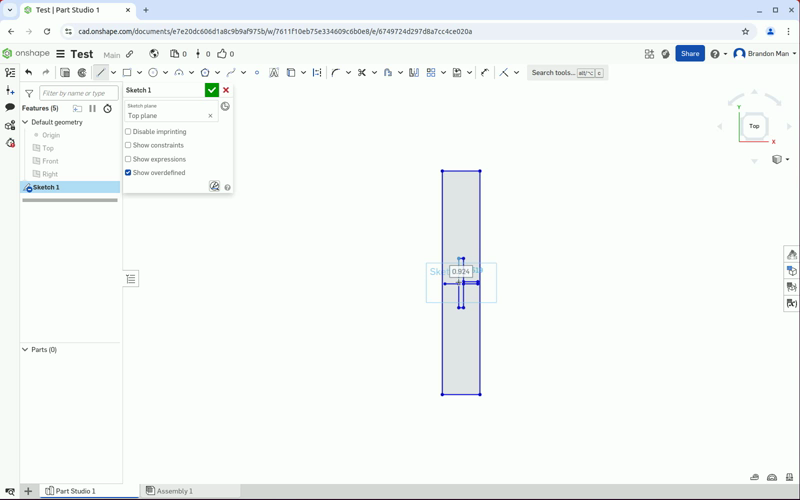
scroll(6)
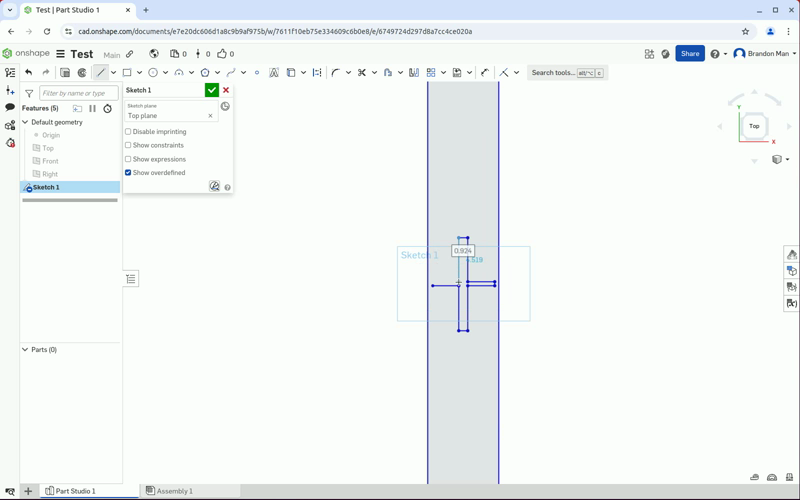
scroll(6)
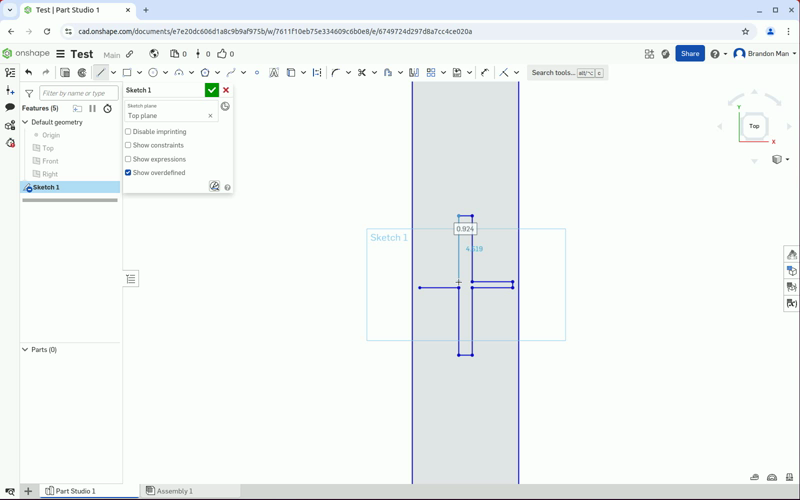
scroll(6)
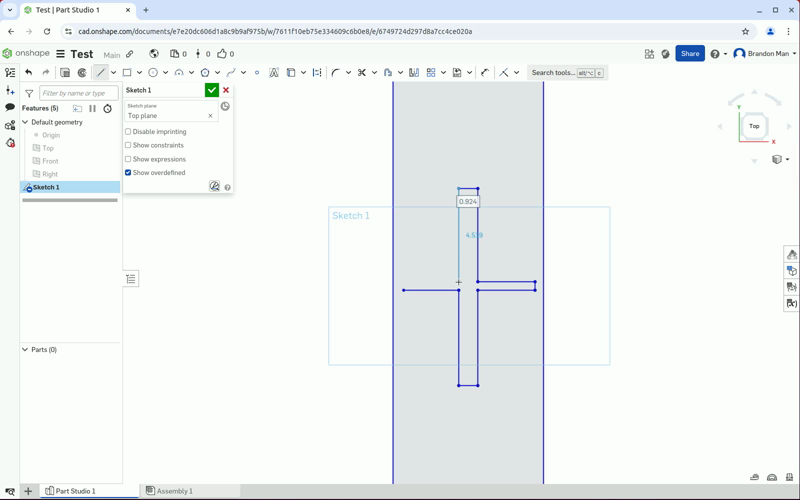
scroll(6)
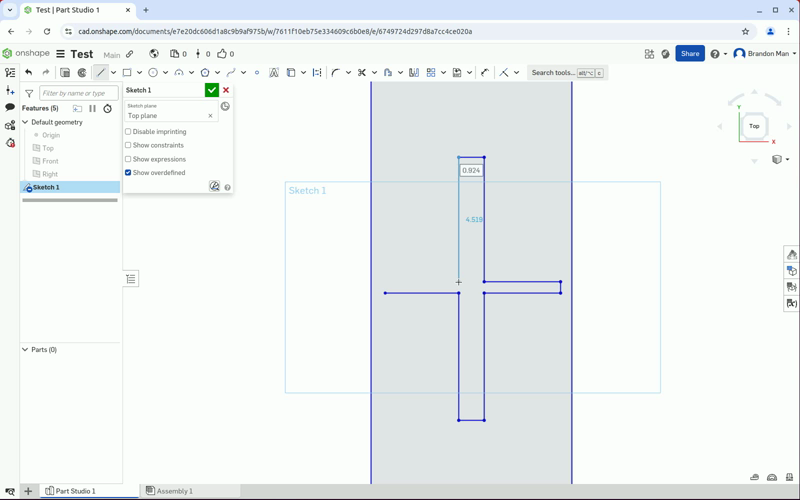
scroll(6)
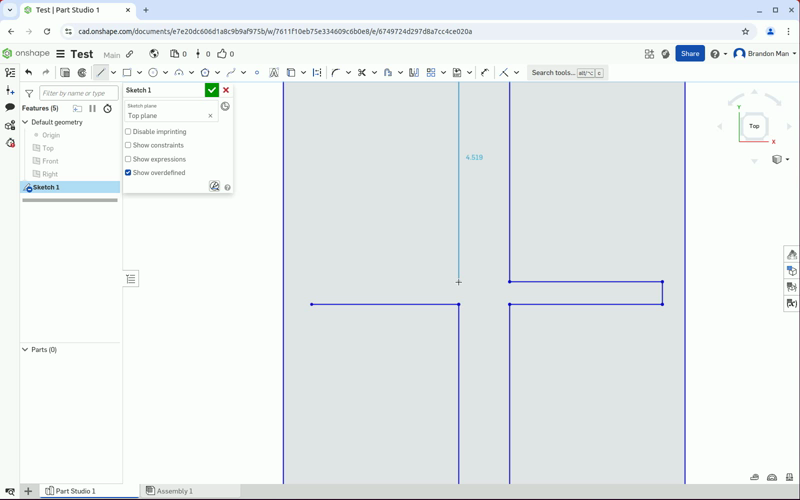
click(458, 281)
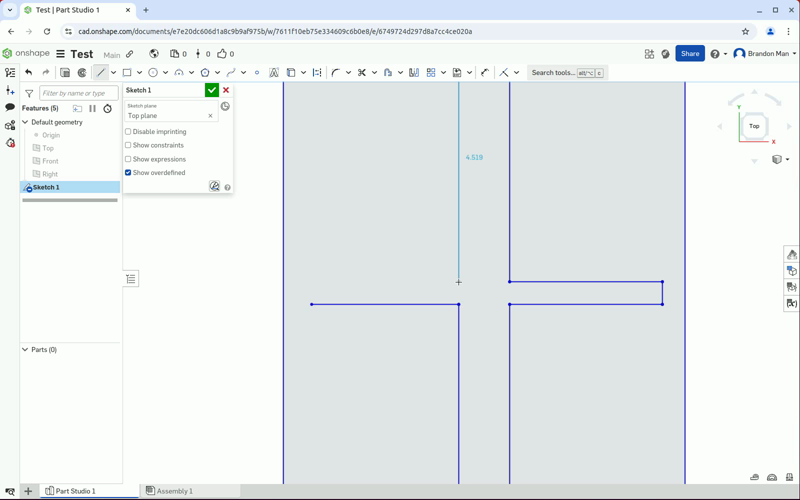
scroll(-6)
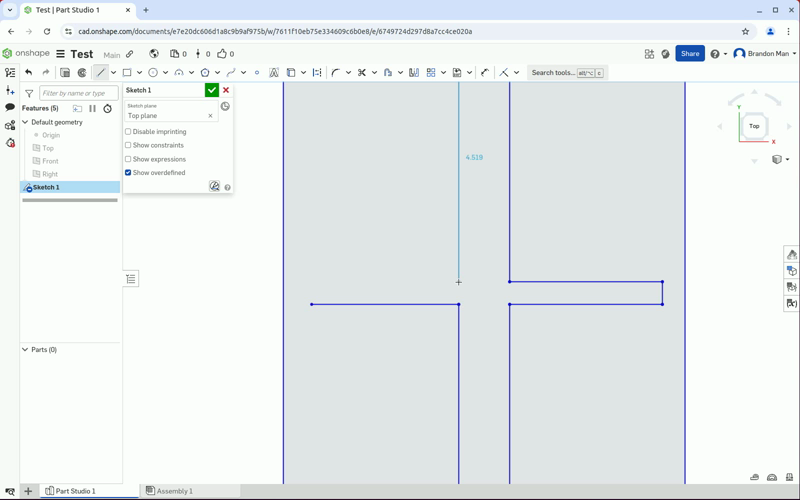
scroll(-6)
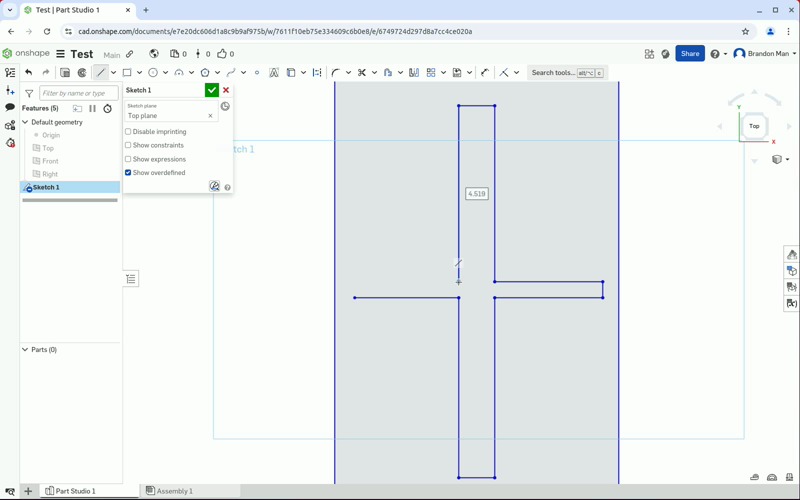
scroll(-6)
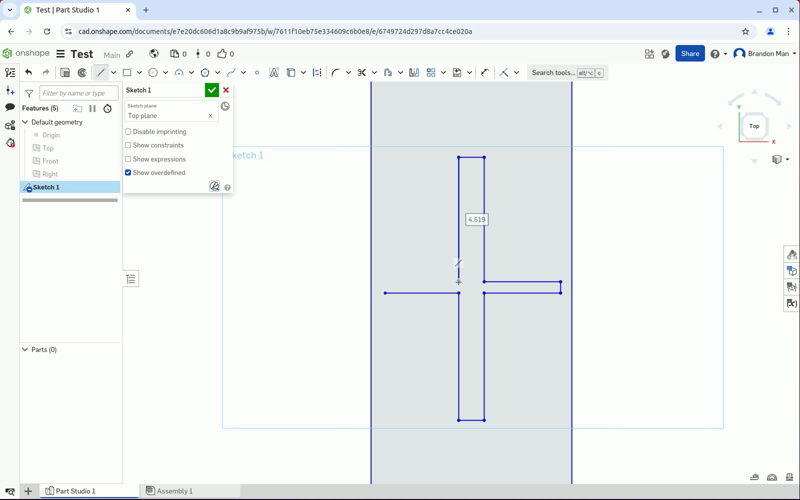
scroll(-6)
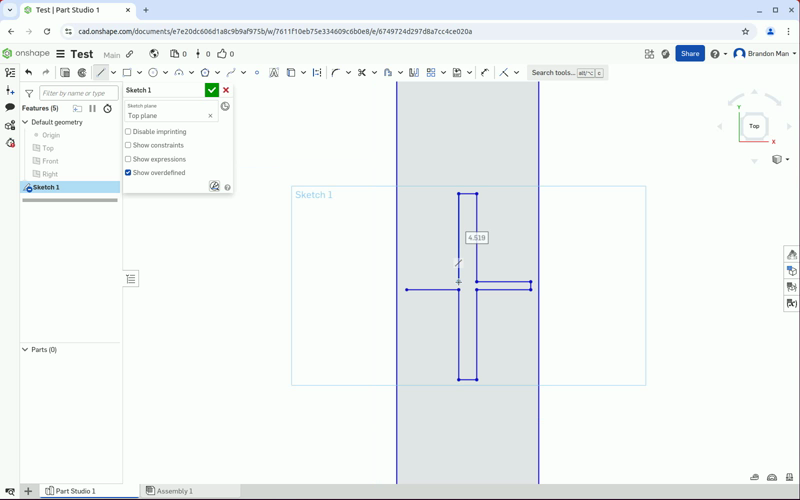
scroll(-6)
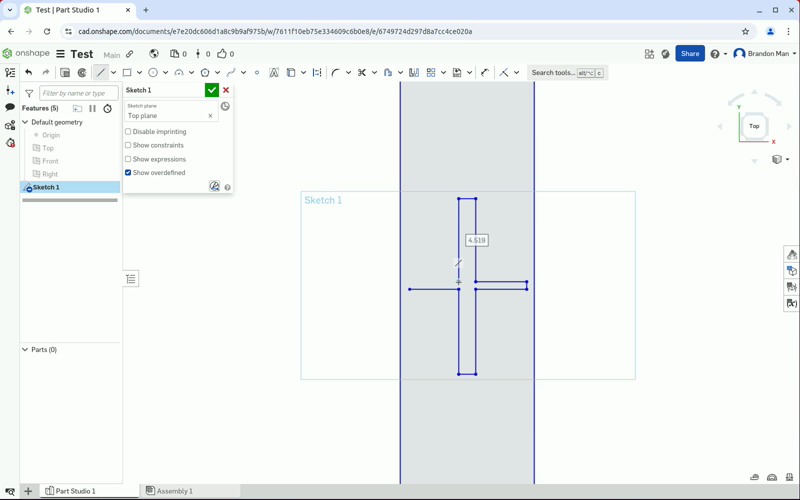
scroll(-6)
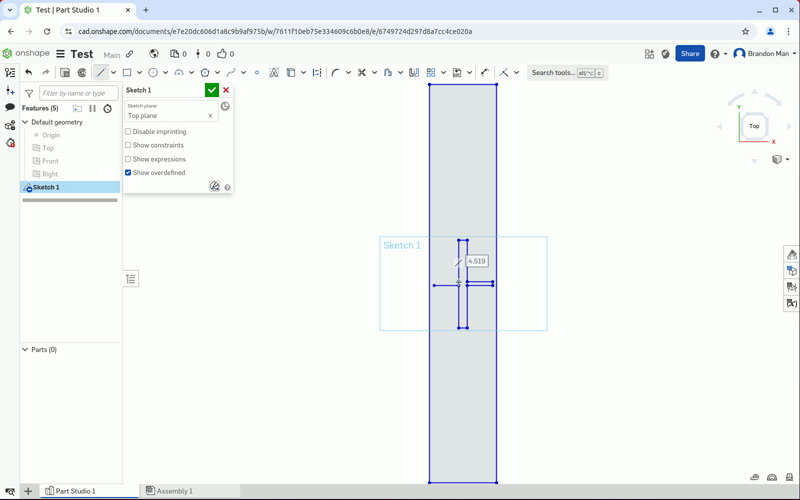
scroll(-6)
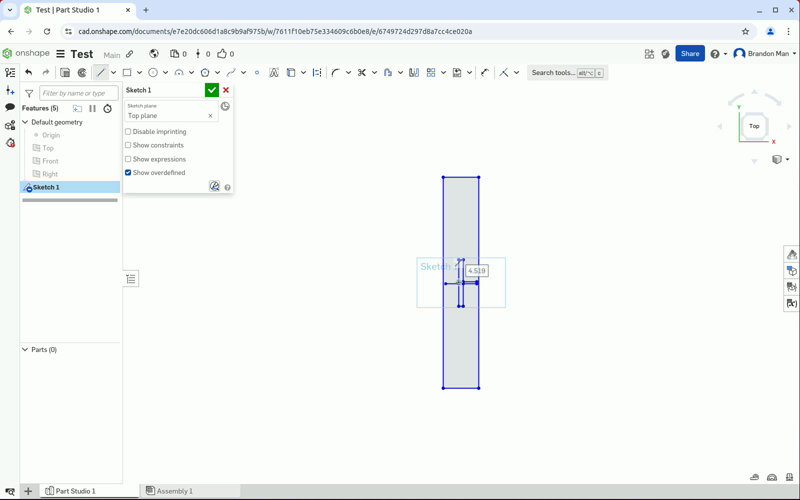
key_up(shift)
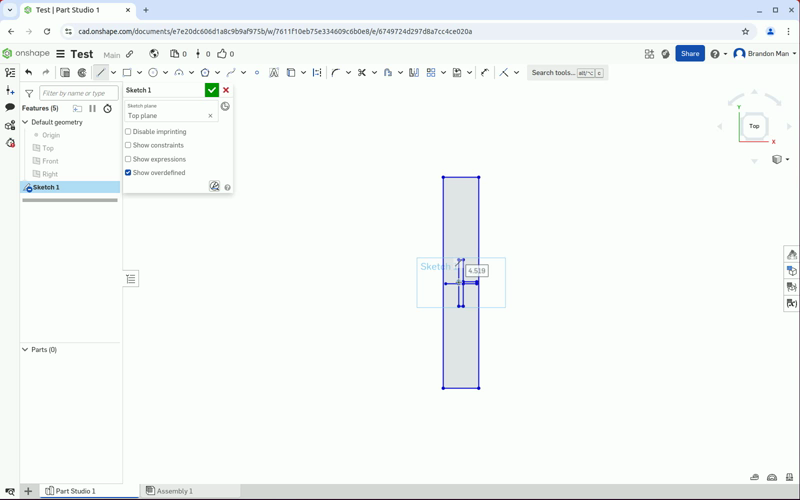
key_down(shift)
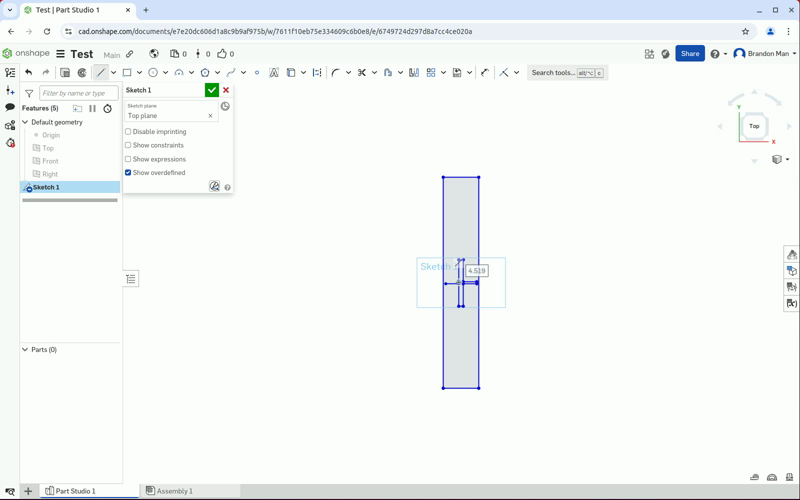
mouse_move(488, 281)
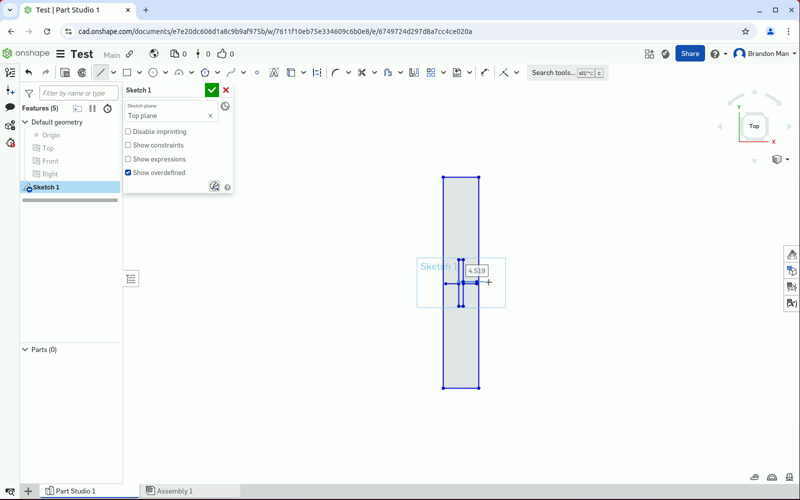
mouse_move(445, 281)
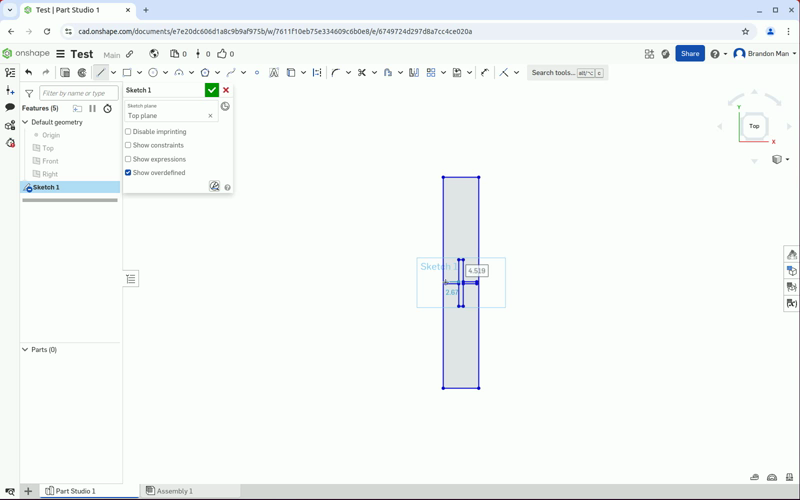
scroll(6)
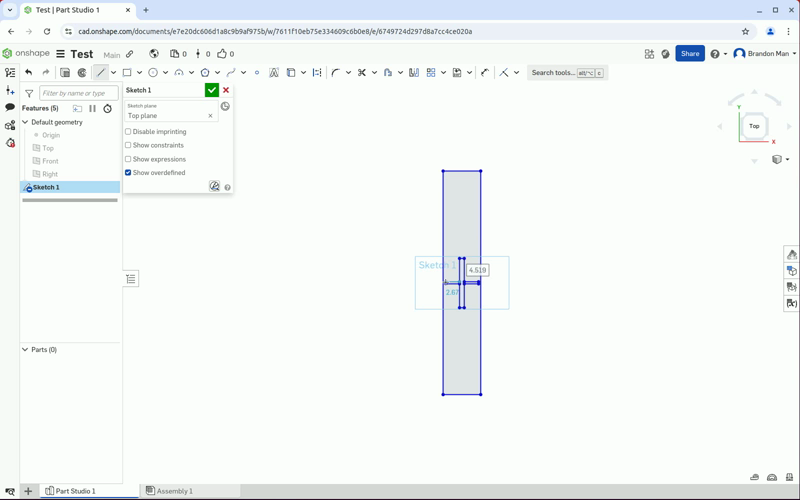
scroll(6)
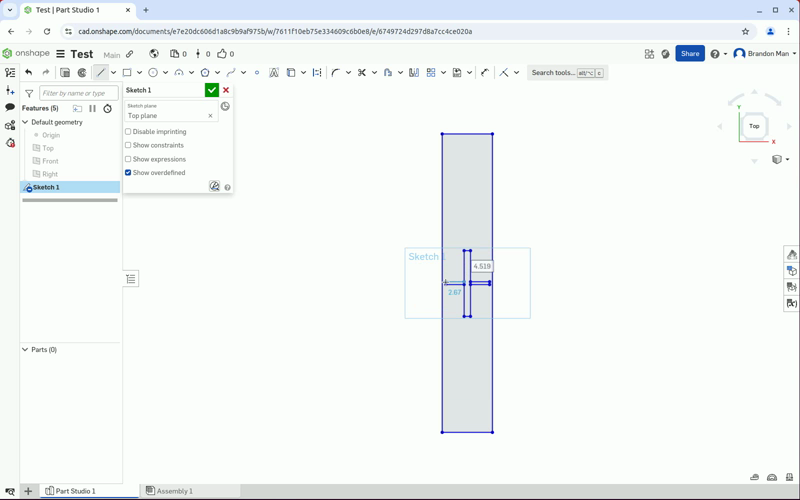
scroll(6)
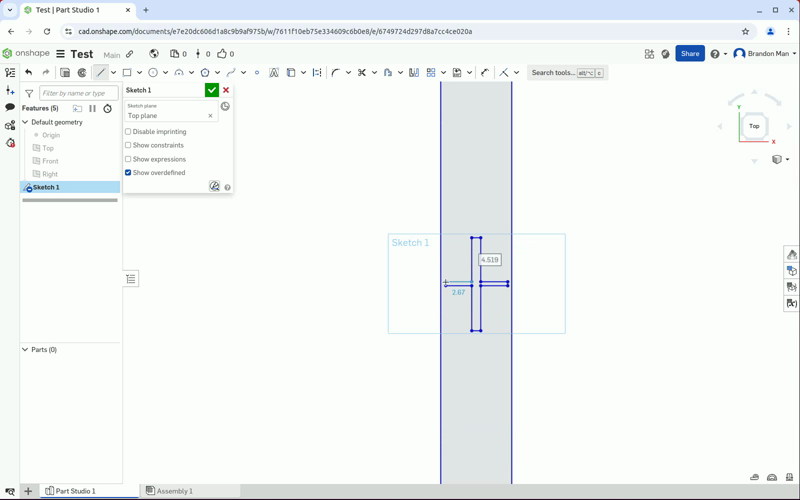
scroll(6)
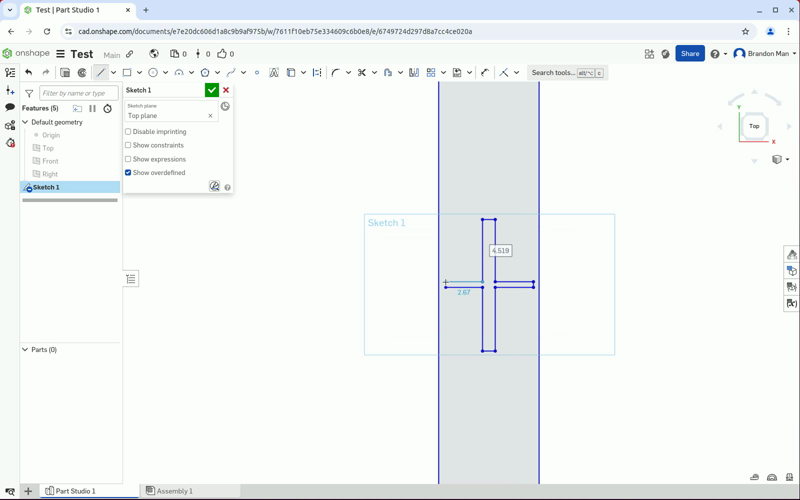
scroll(6)
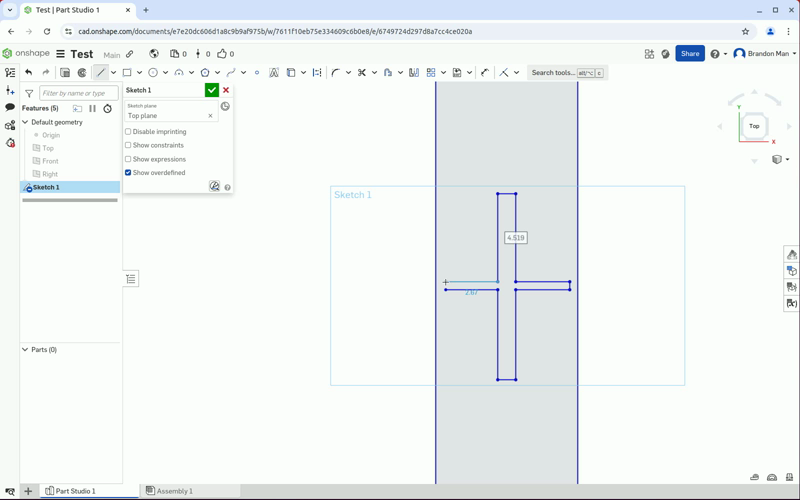
scroll(6)
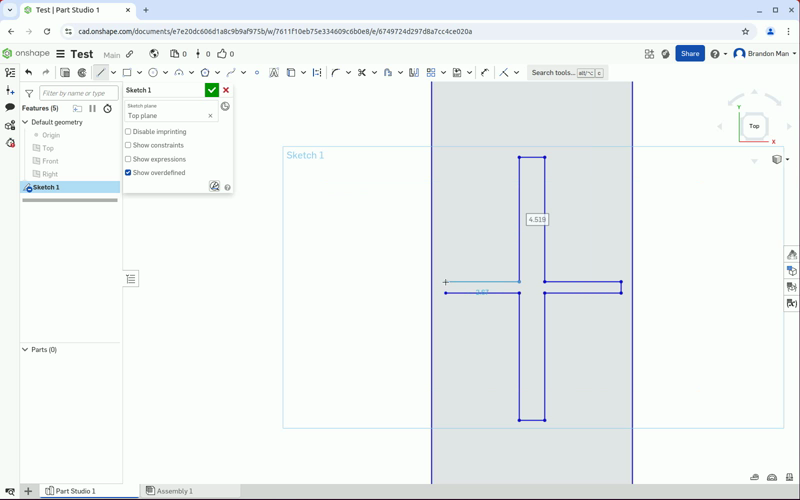
scroll(6)
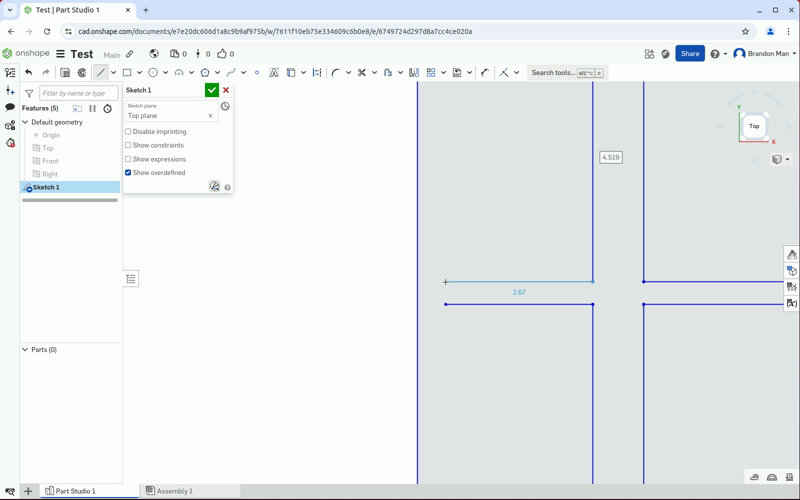
click(445, 281)
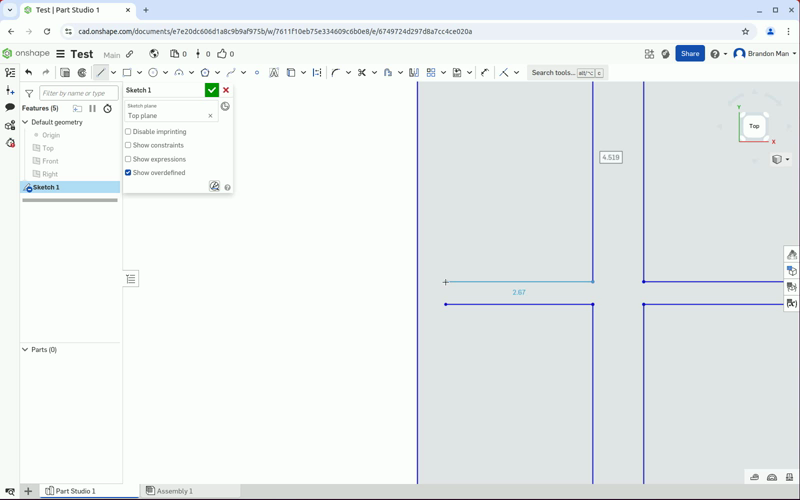
scroll(-6)
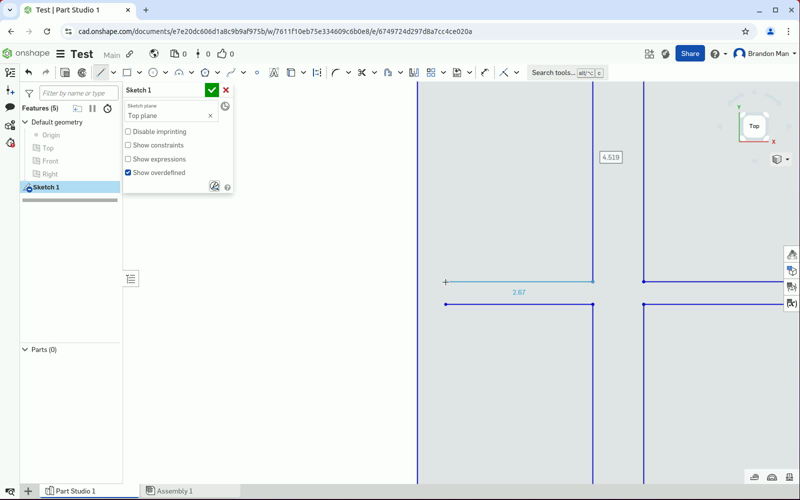
scroll(-6)
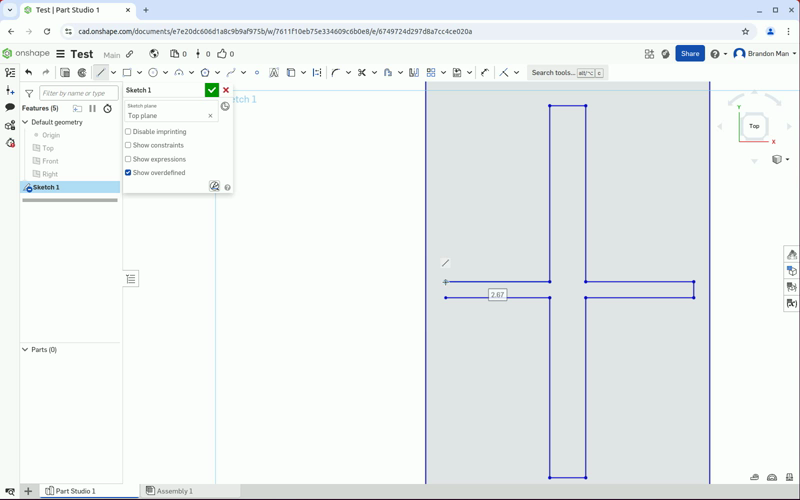
scroll(-6)
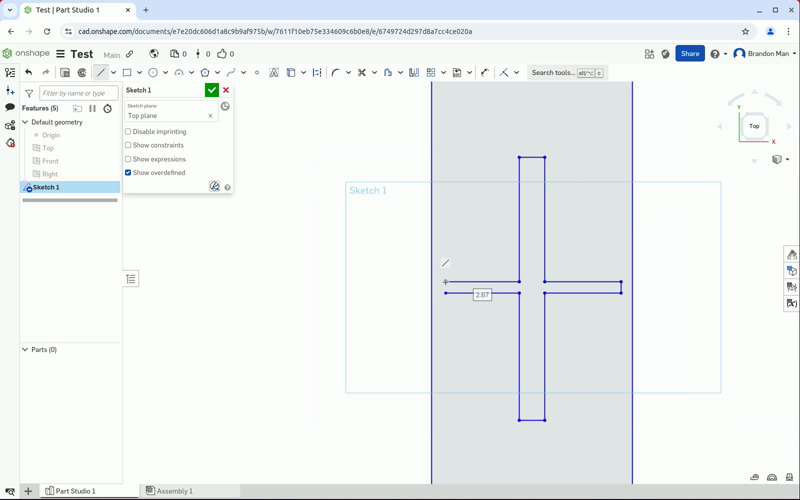
scroll(-6)
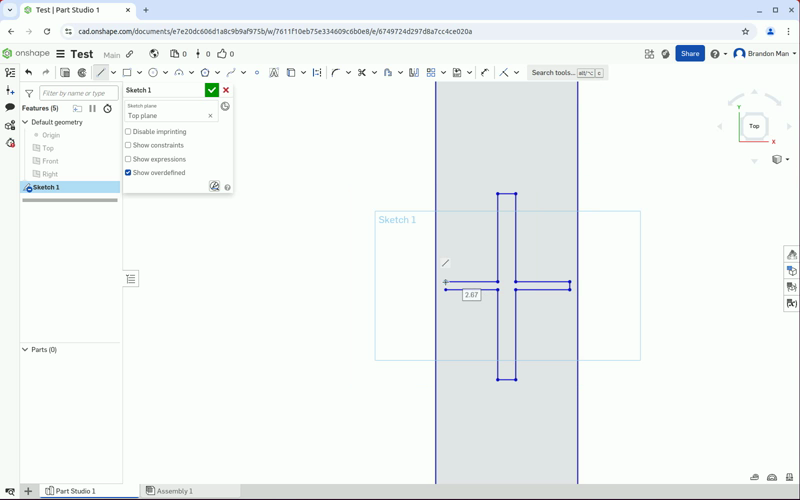
scroll(-6)
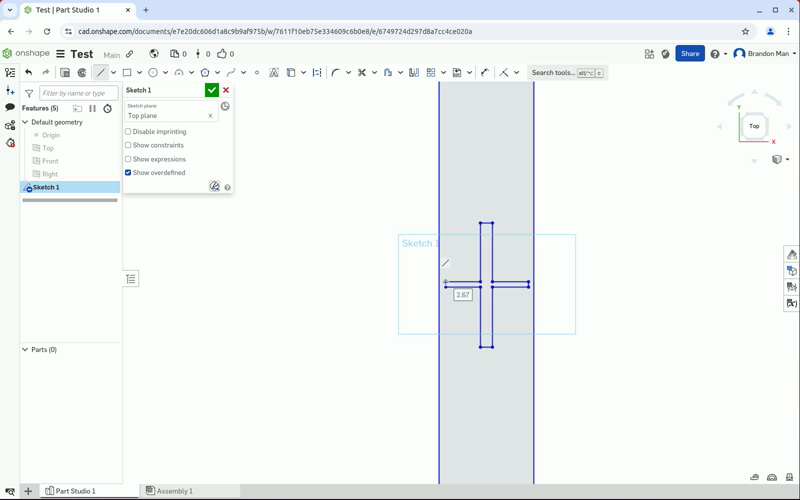
scroll(-6)
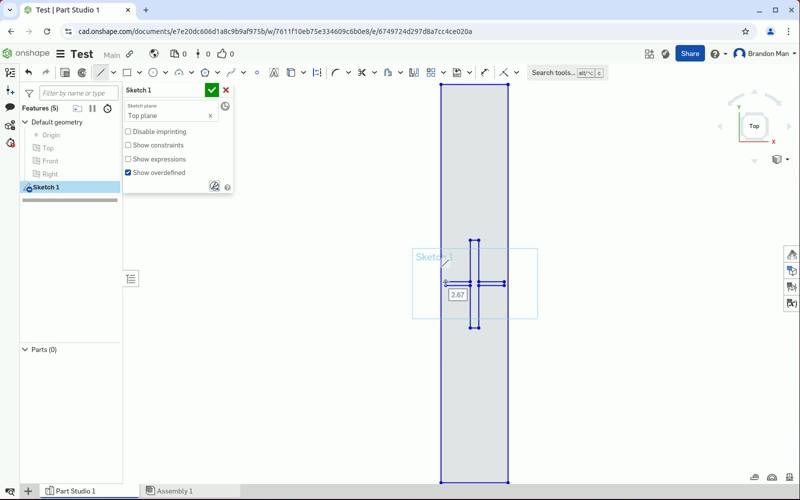
scroll(-6)
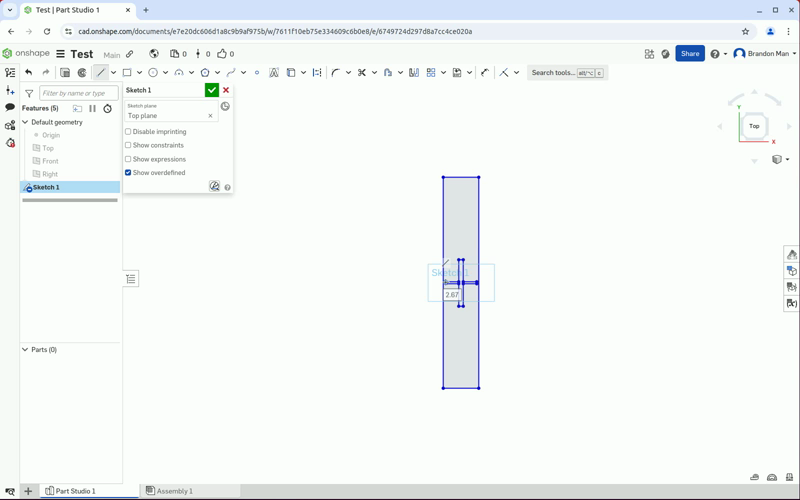
key_up(shift)
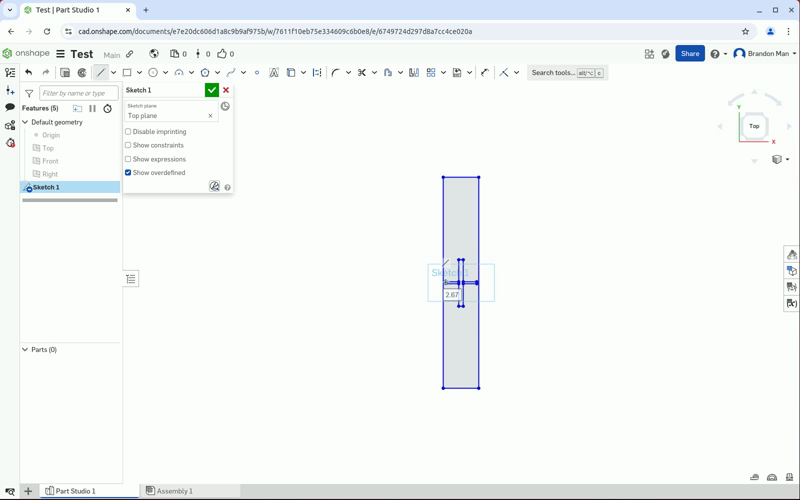
mouse_move(475, 281)
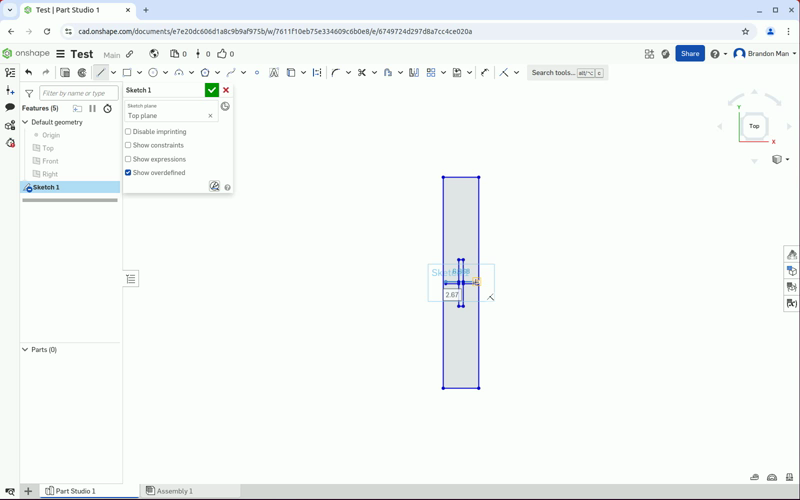
key_down(shift)
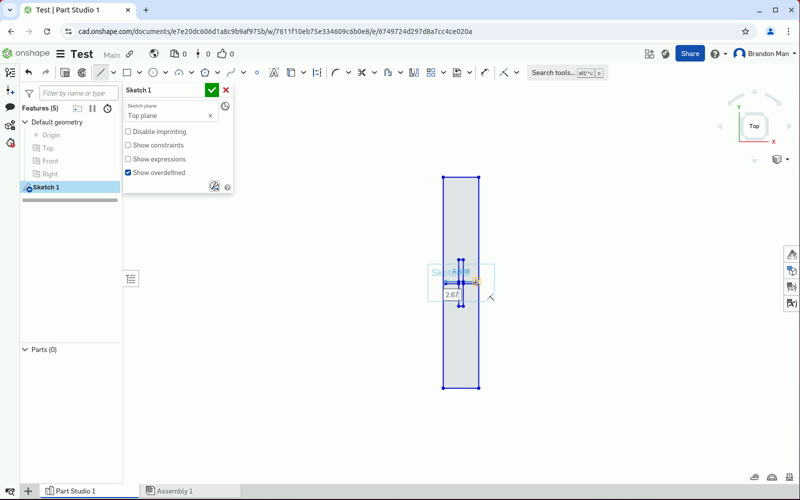
mouse_move(445, 283)
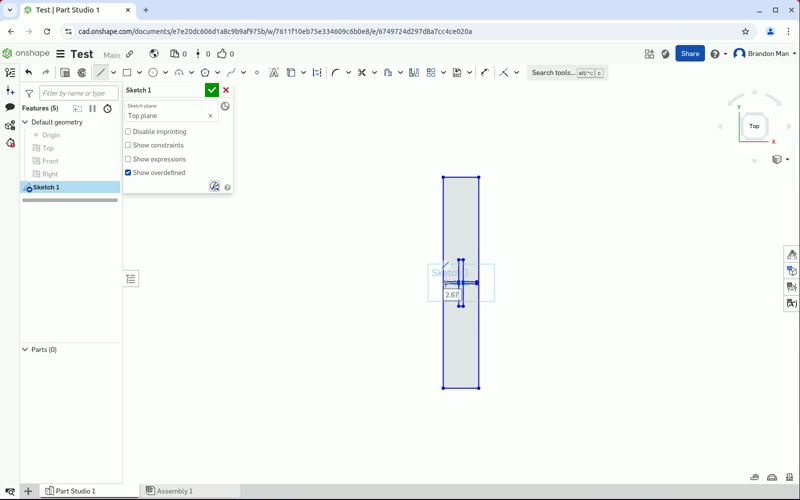
scroll(6)
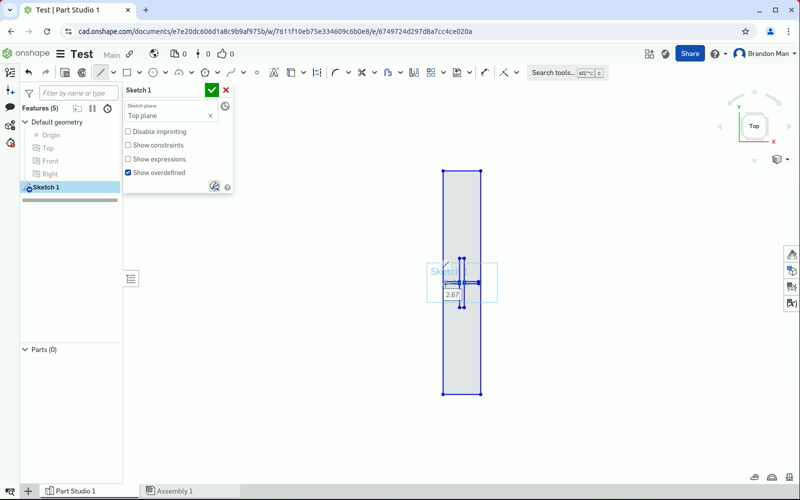
scroll(6)
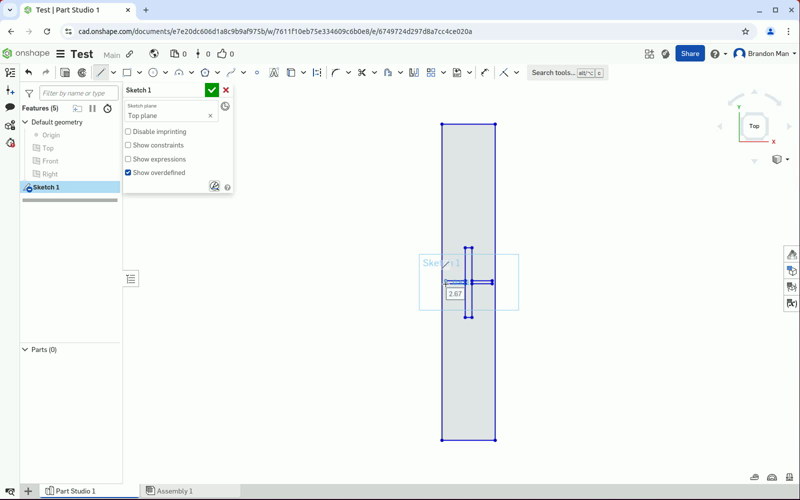
scroll(6)
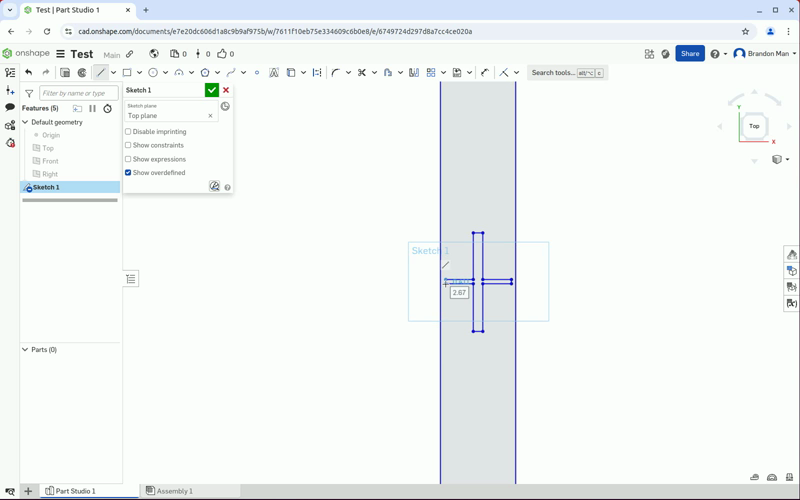
scroll(6)
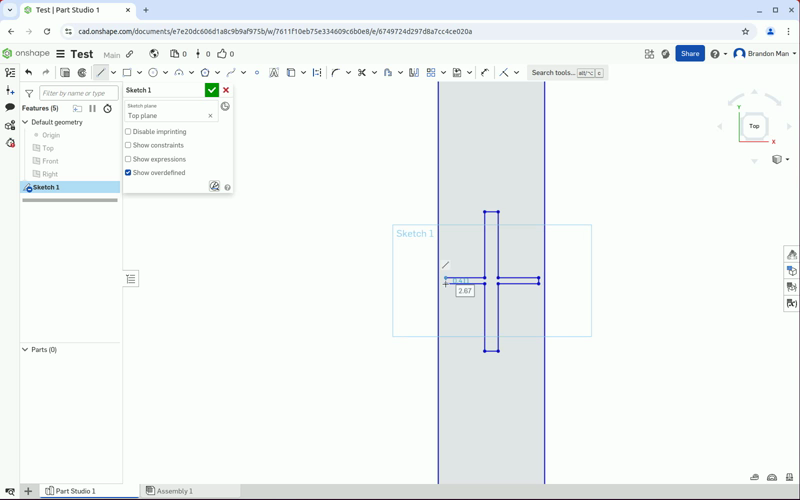
scroll(6)
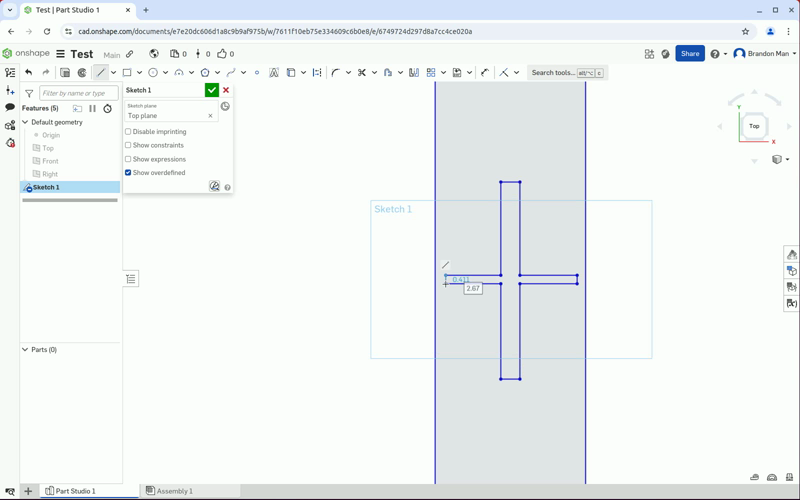
scroll(6)
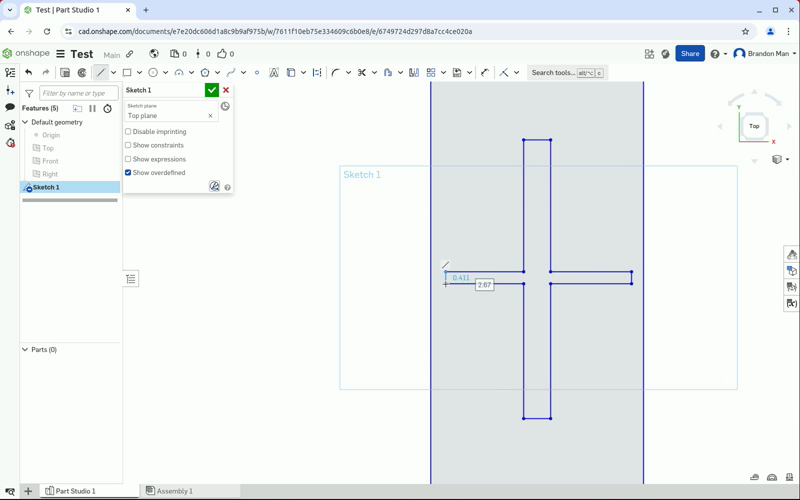
scroll(6)
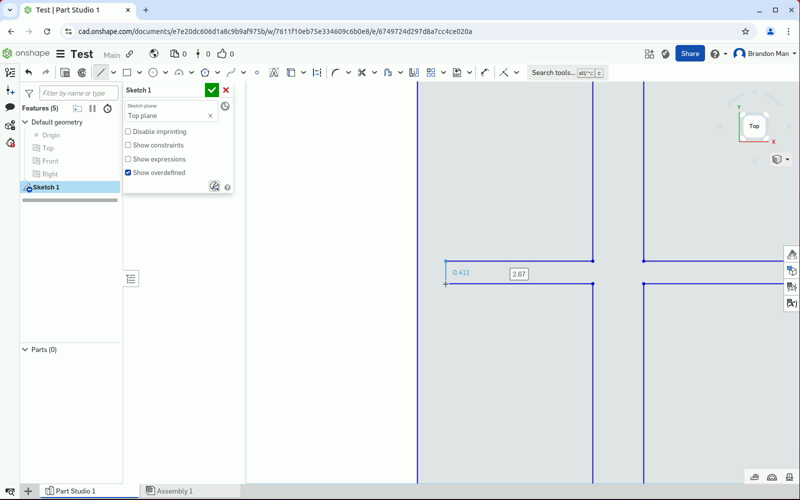
key_up(shift)
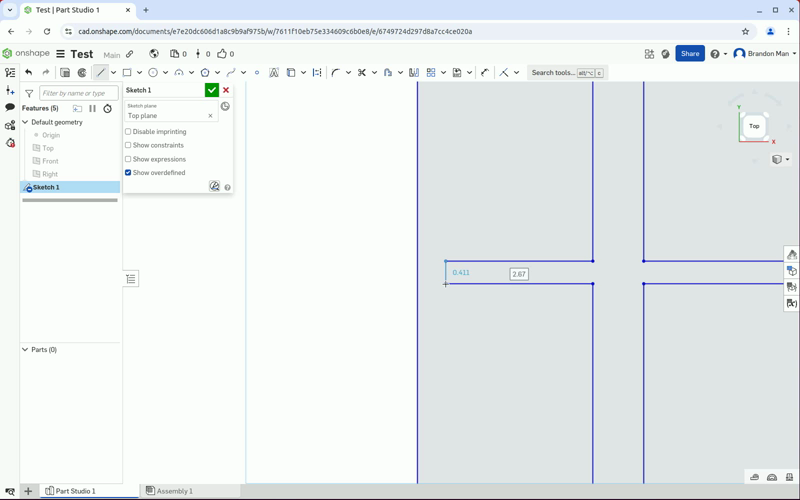
click(445, 283)
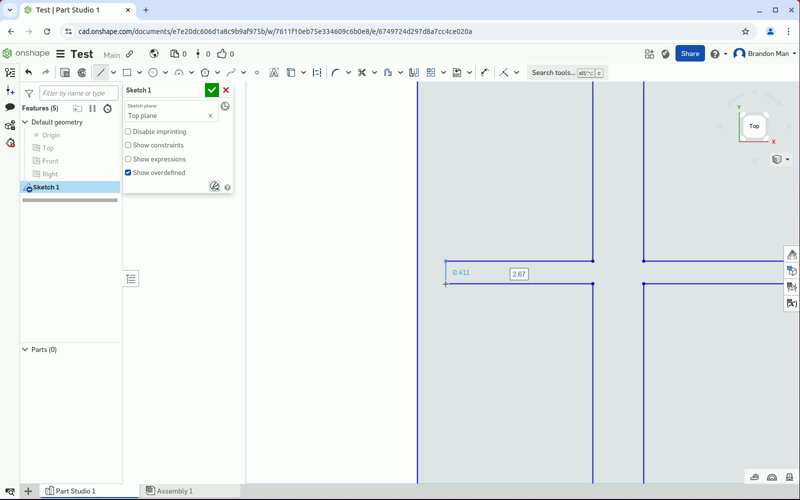
scroll(-6)
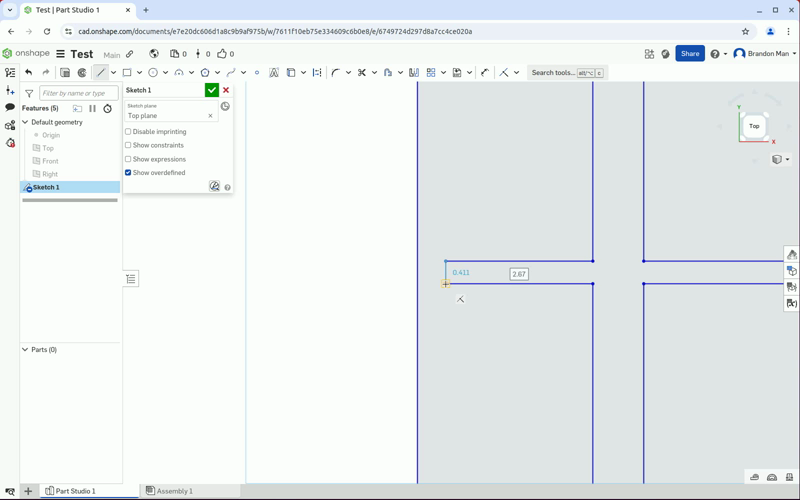
scroll(-6)
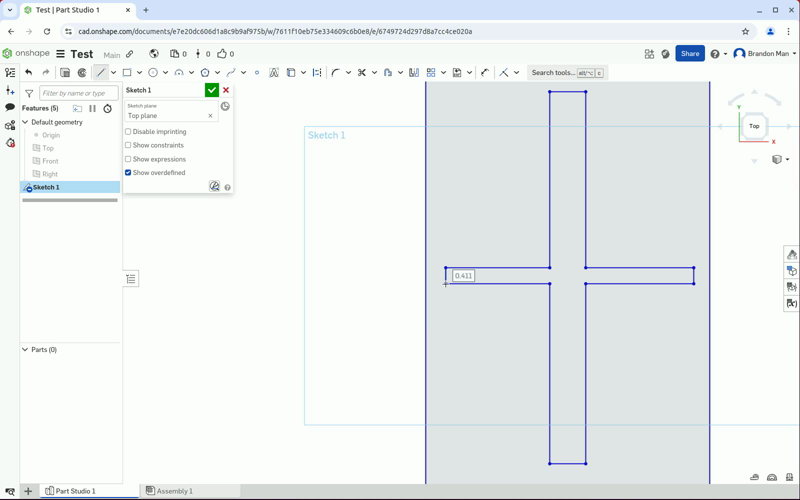
scroll(-6)
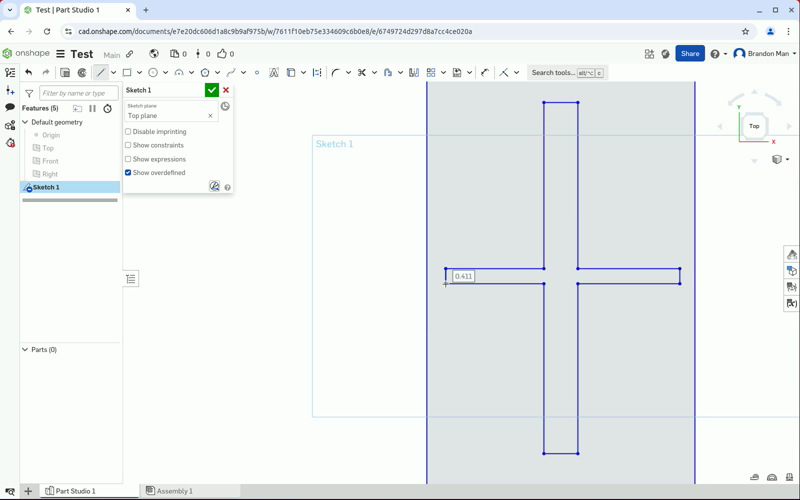
scroll(-6)
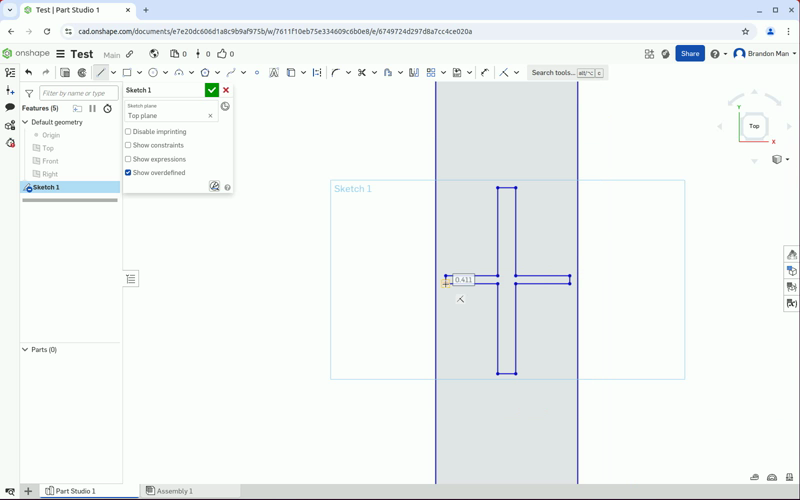
scroll(-6)
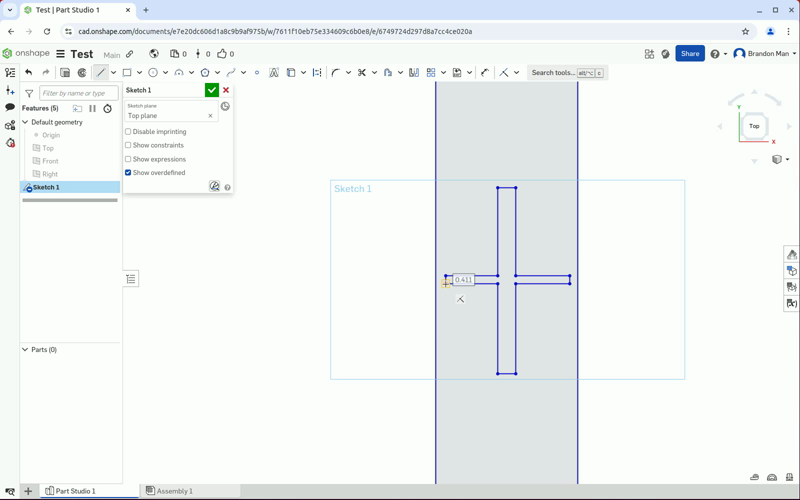
scroll(-6)
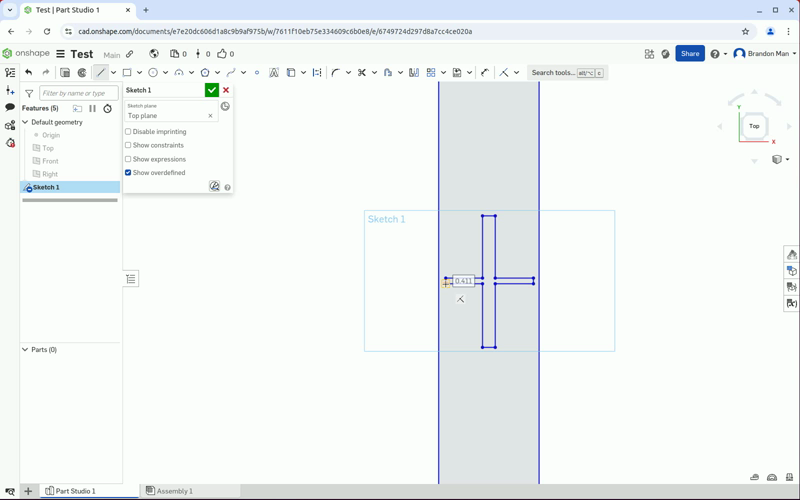
scroll(-6)
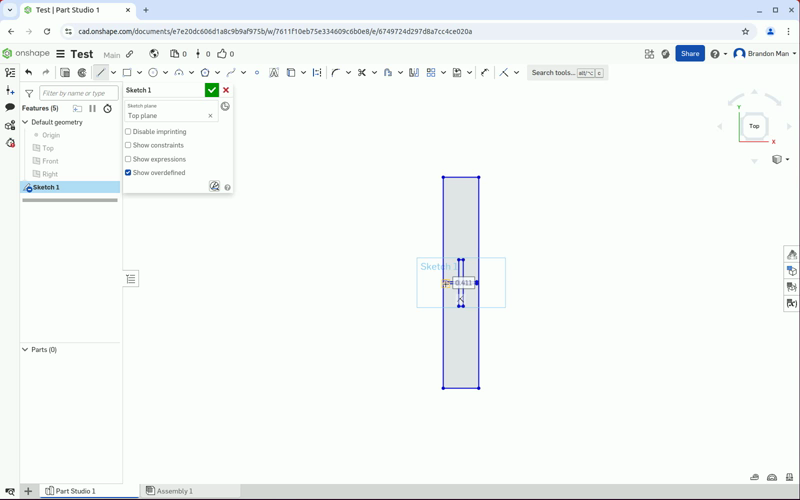
key(esc)
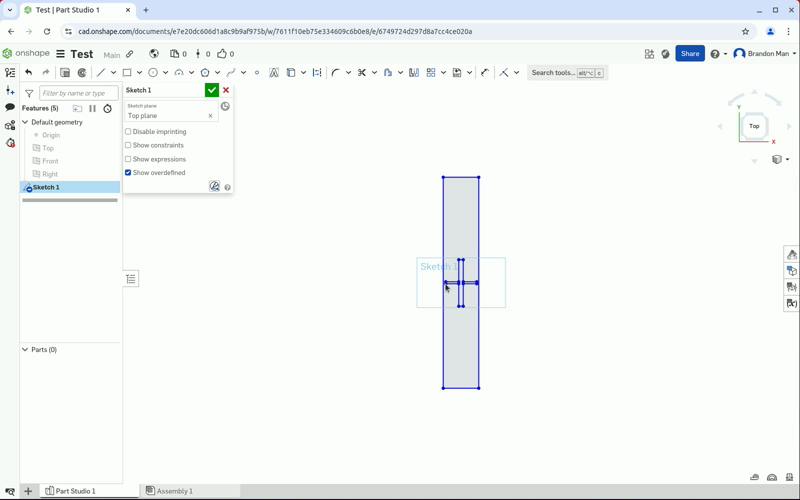
mouse_move(464, 335)
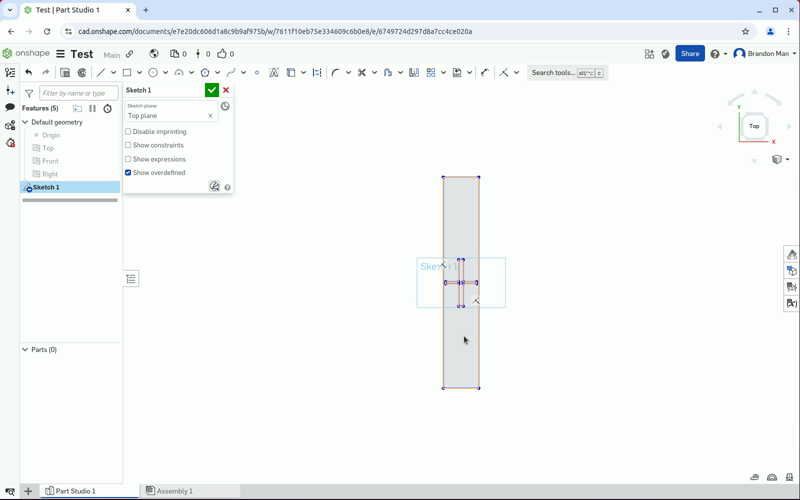
click(464, 335)
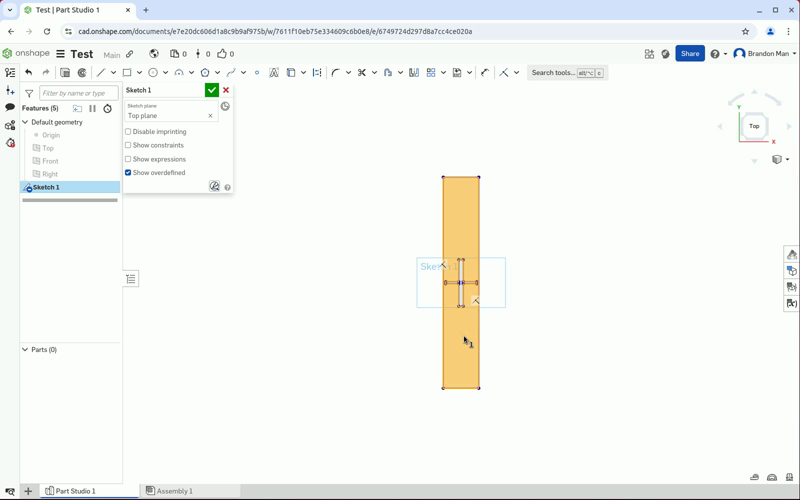
mouse_move(73, 352)
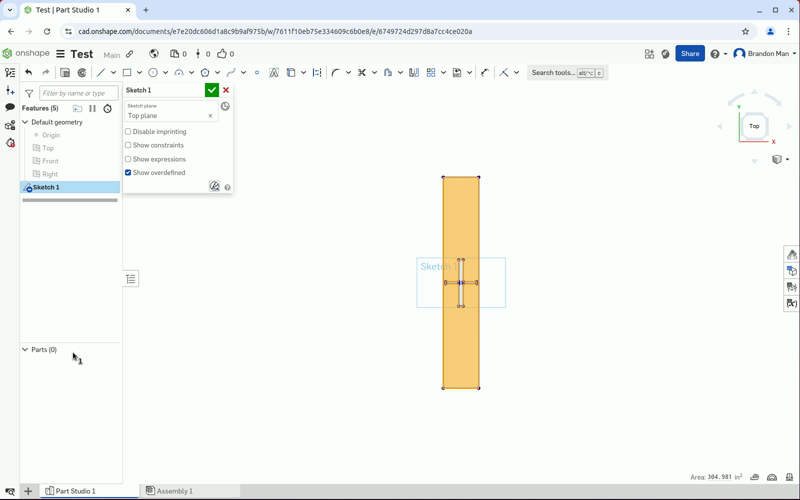
key(shift+y)
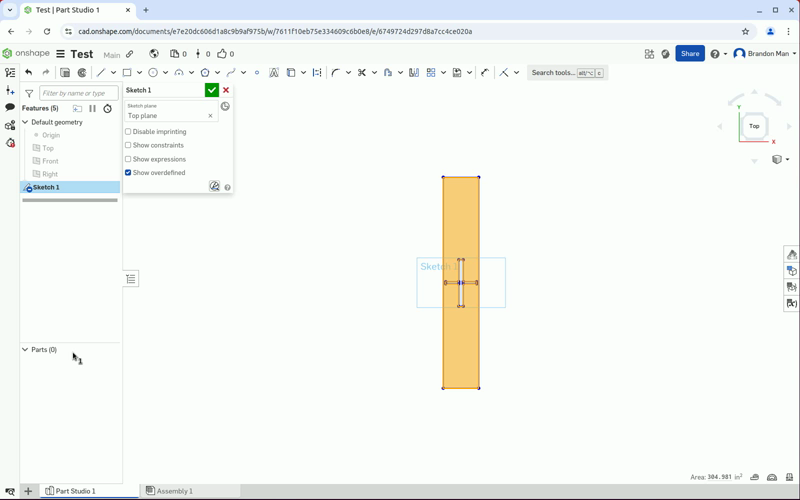
key(shift+e)
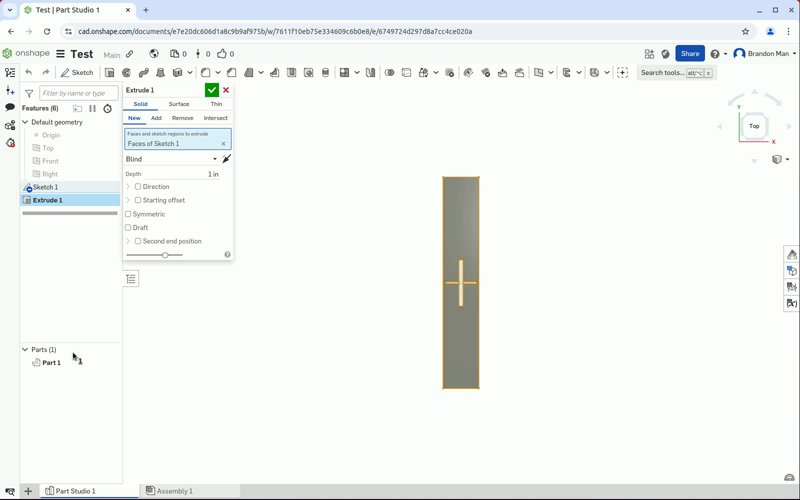
mouse_move(143, 106)
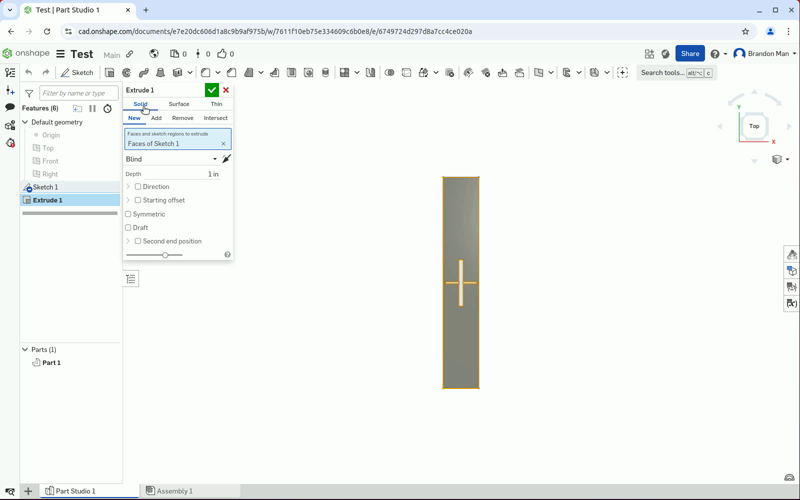
click(143, 106)
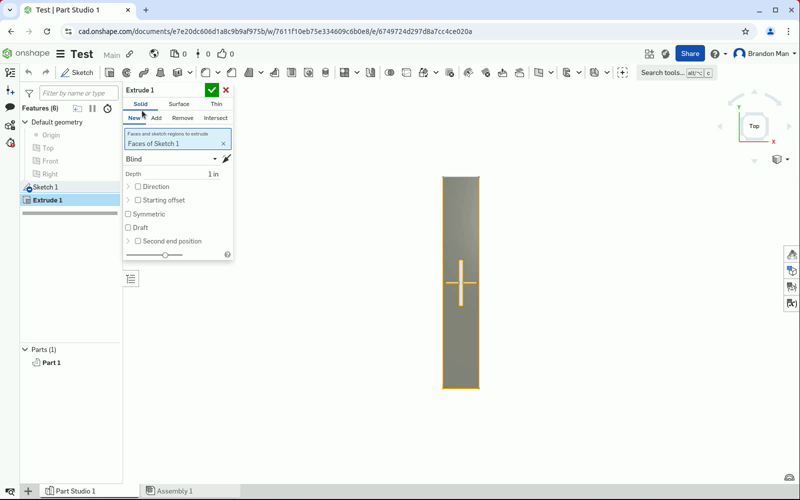
mouse_move(137, 120)
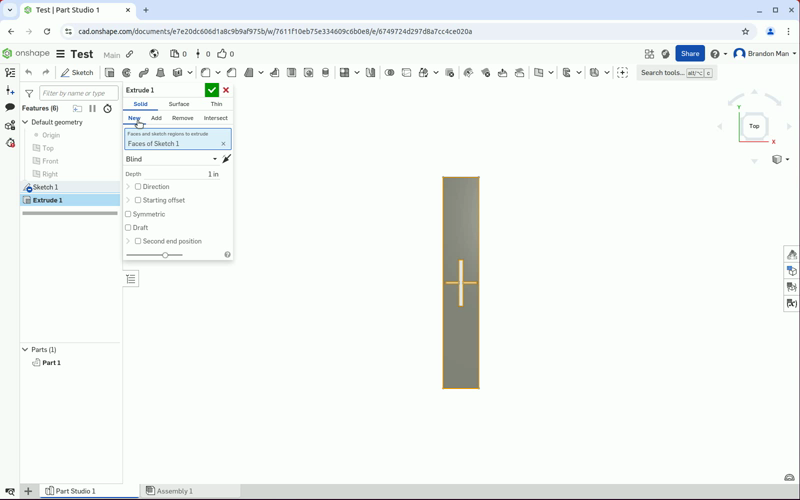
click(137, 120)
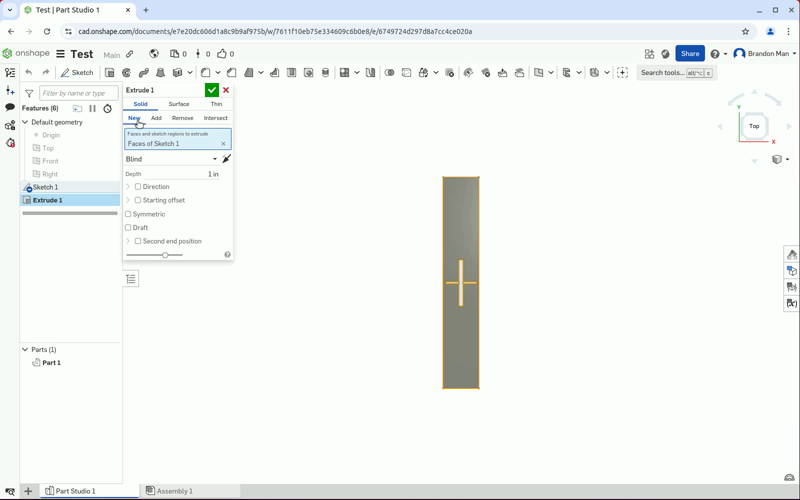
key(tab, 4)
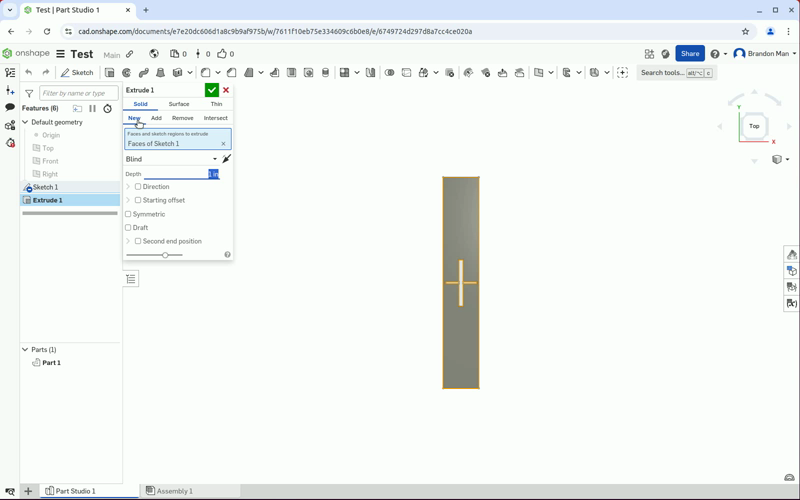
text(1.444)
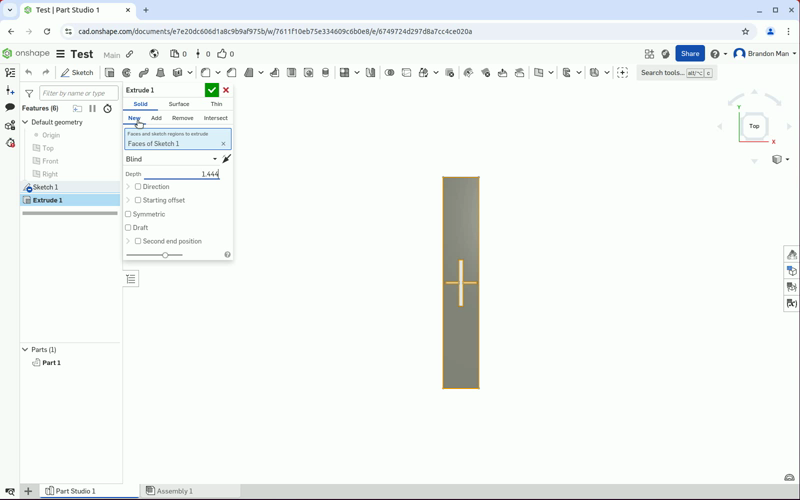
key(enter)
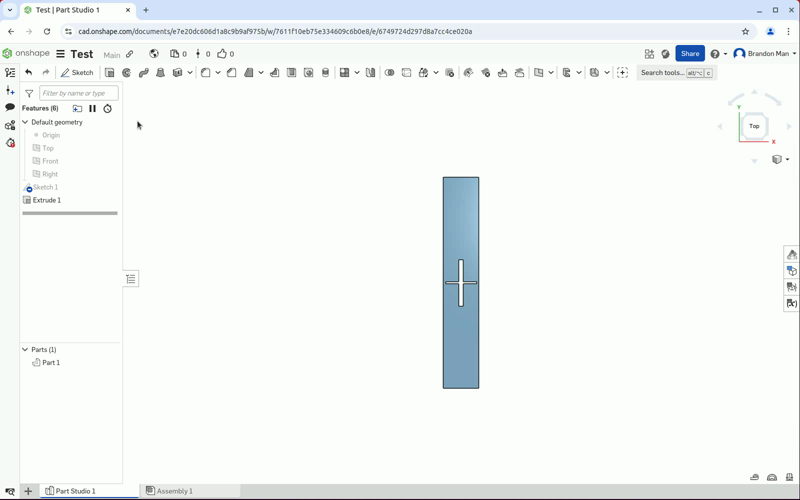
key(shift+h)
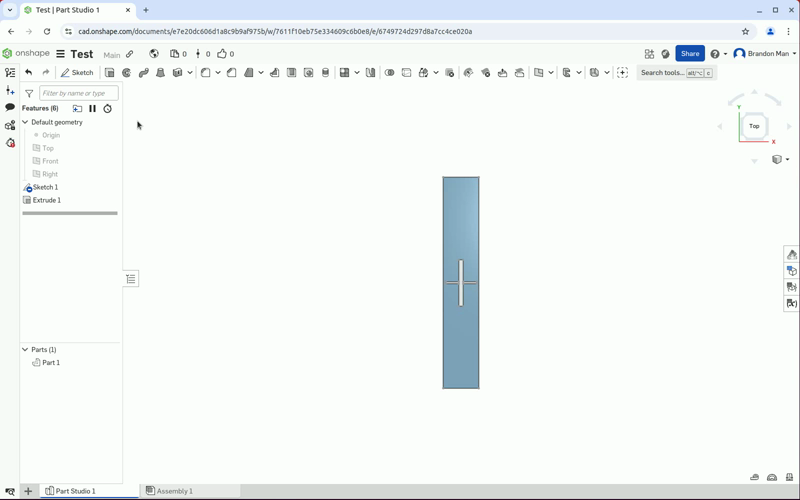
key(shift+h)
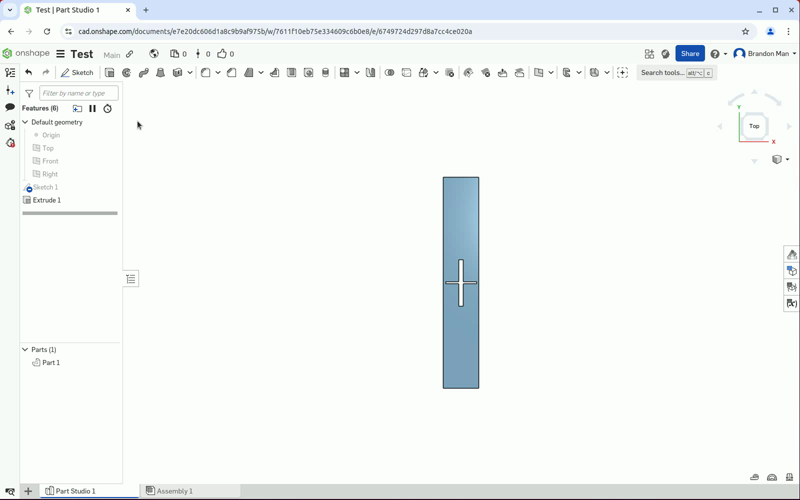
mouse_move(73, 189)
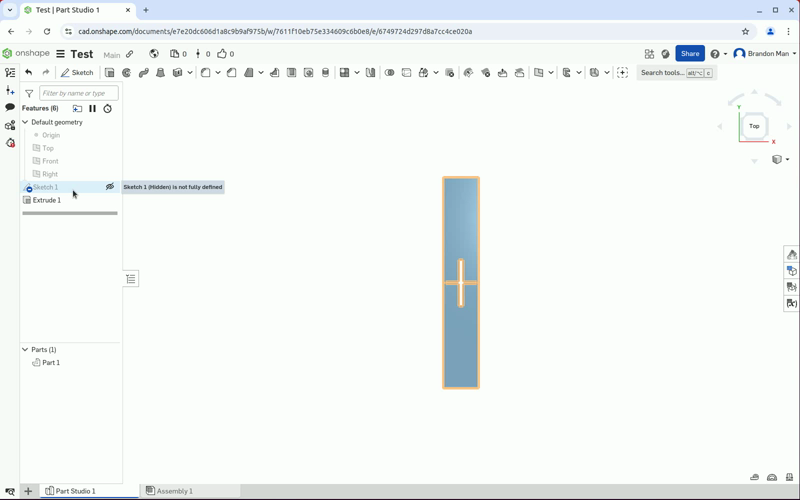
click(73, 189)
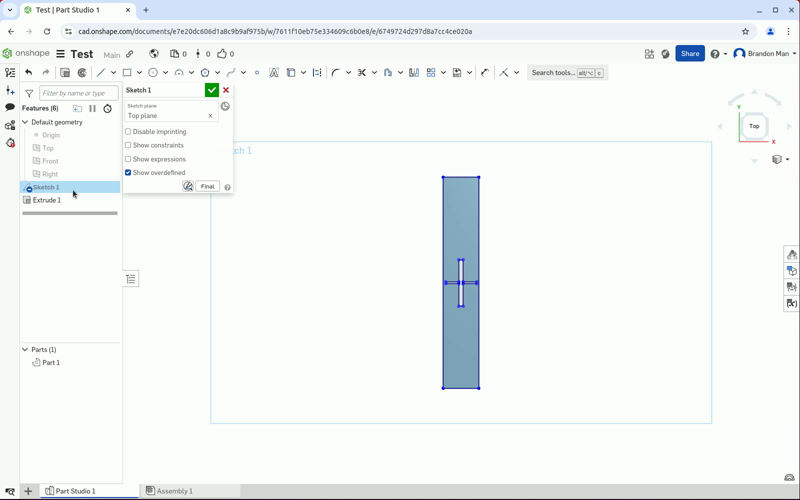
mouse_move(229, 92)
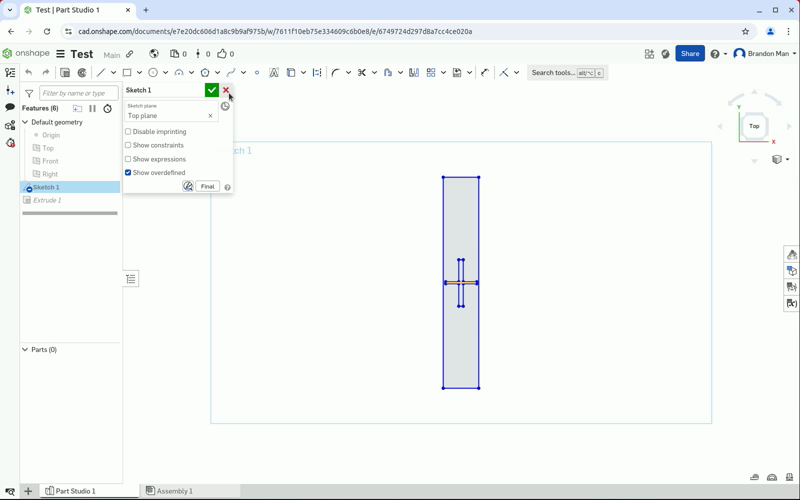
click(229, 92)
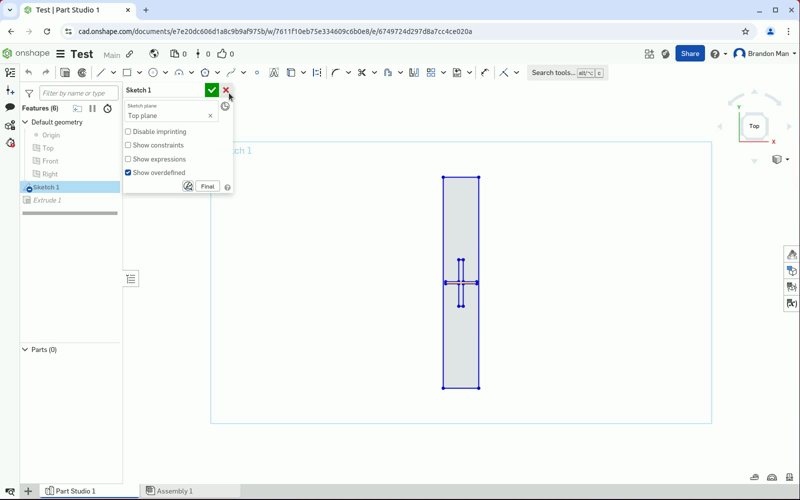
key(shift+s)
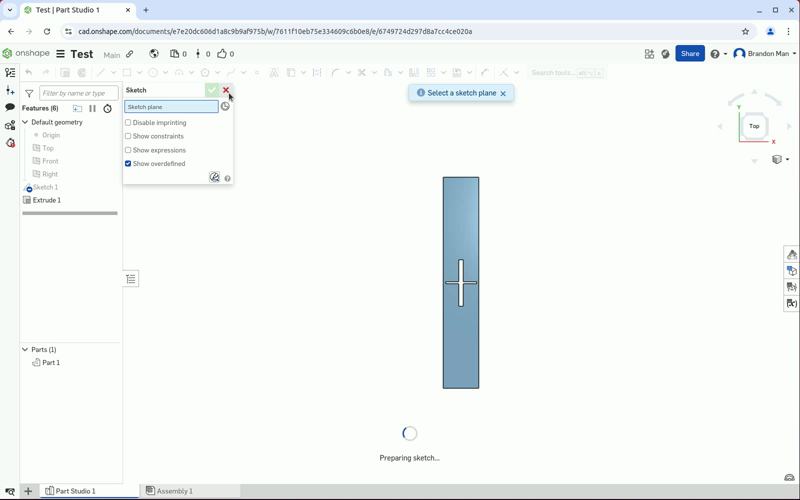
mouse_move(73, 150)
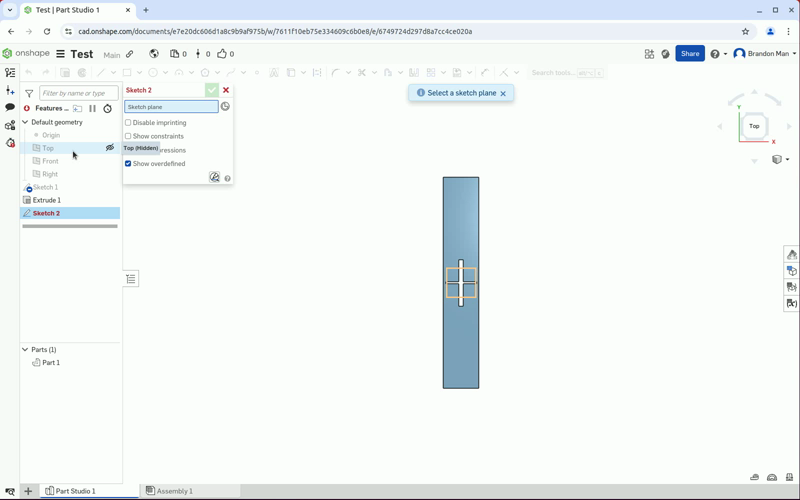
click(73, 150)
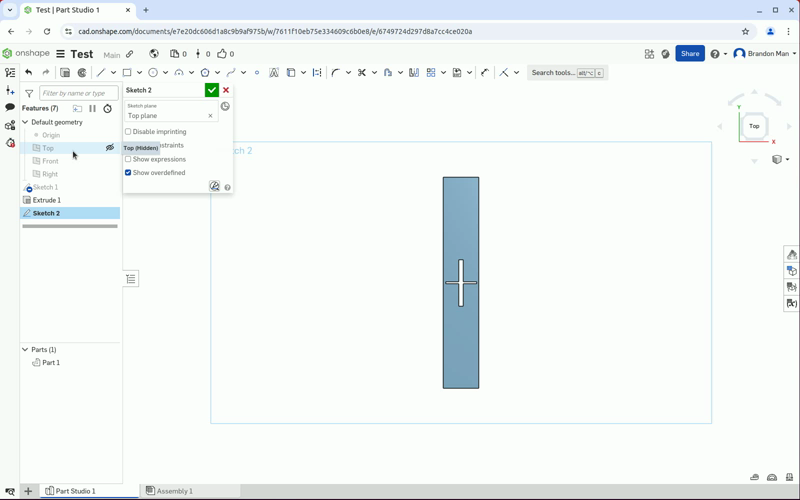
mouse_move(73, 352)
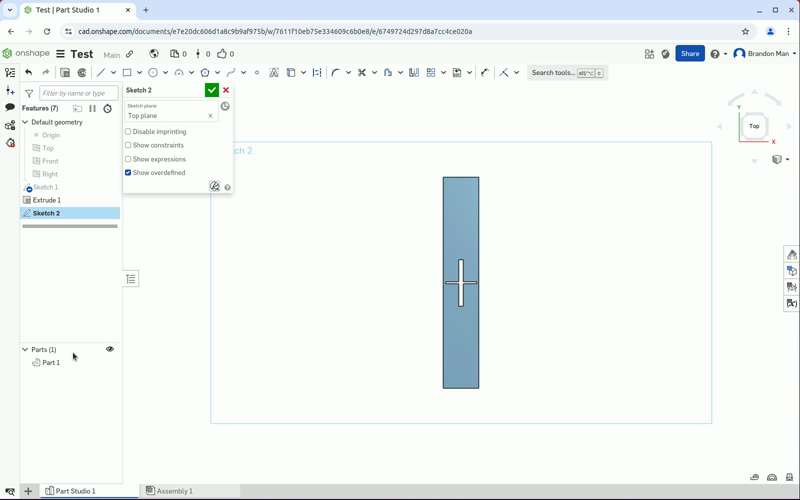
key(y)
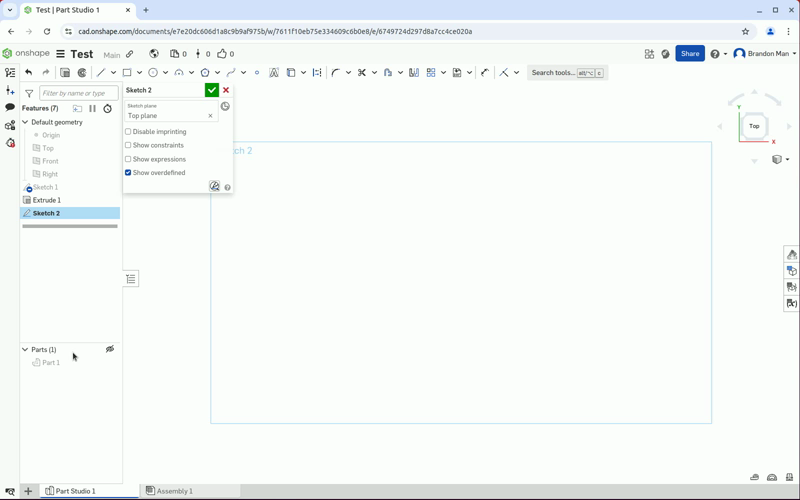
key(l)
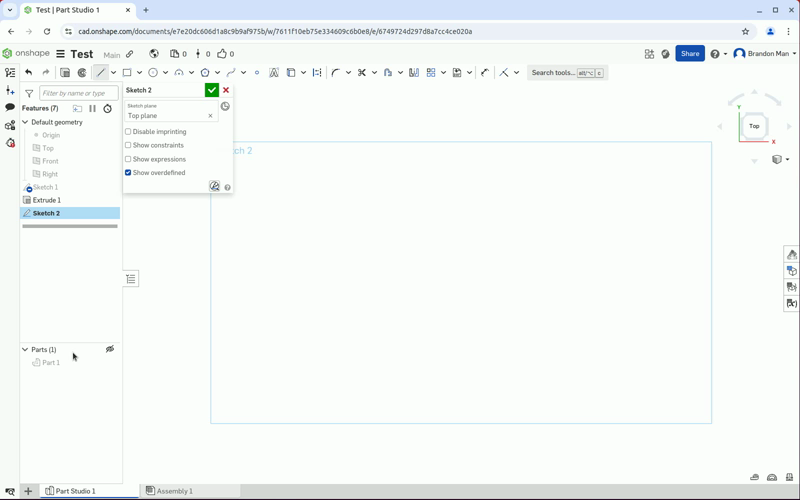
key_down(shift)
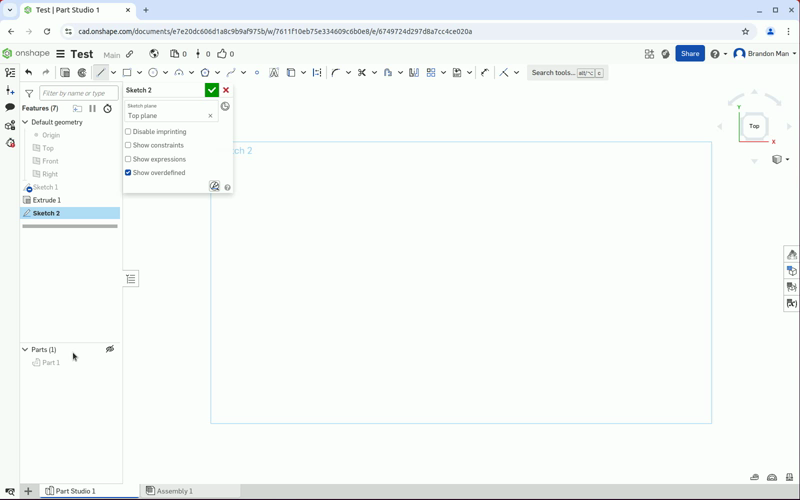
mouse_move(436, 388)
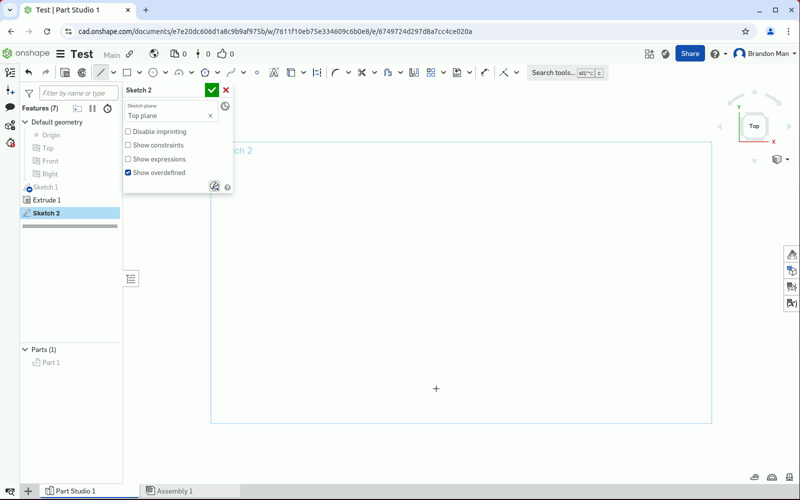
click(436, 388)
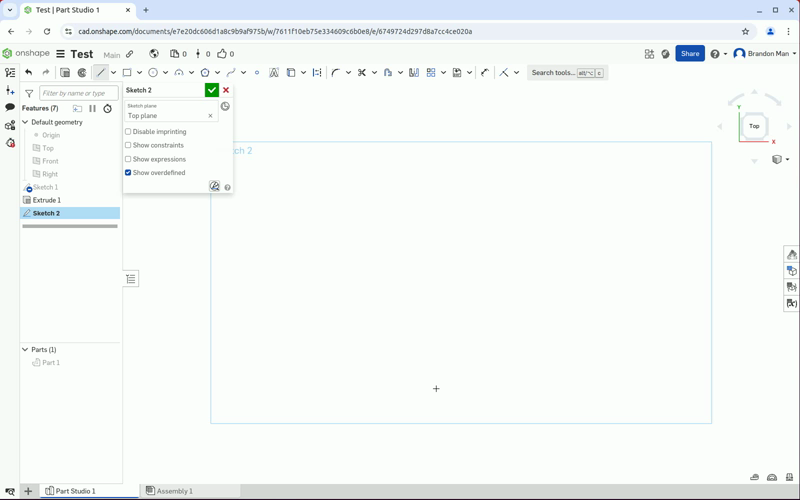
key_up(shift)
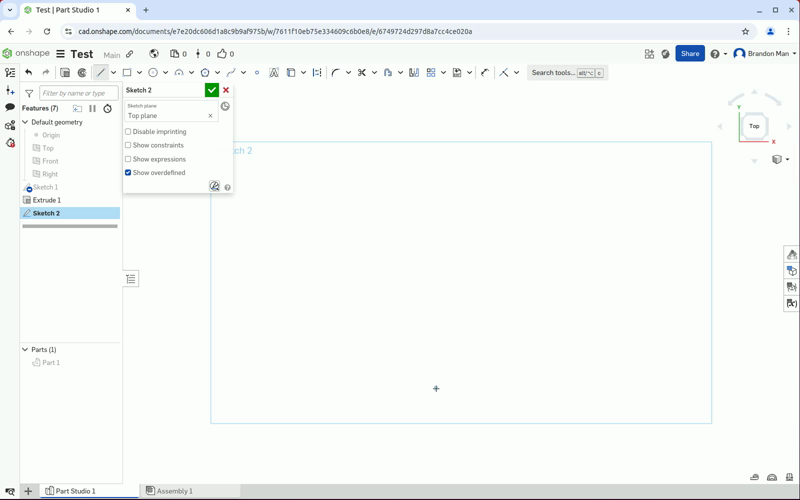
key_down(shift)
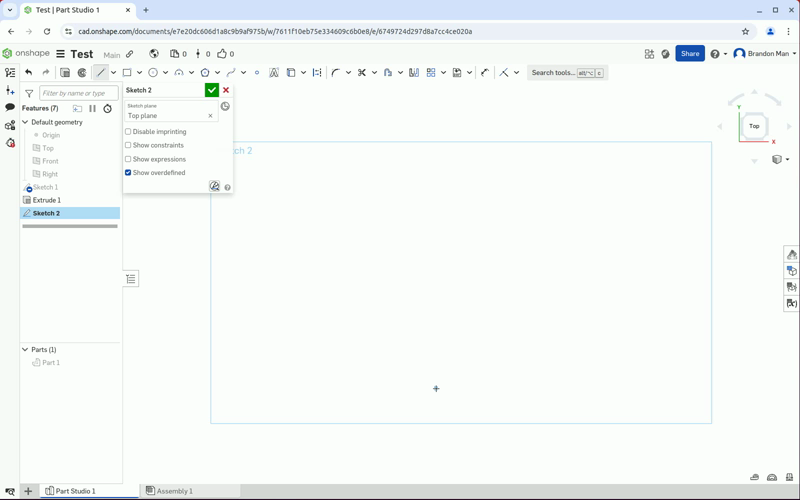
mouse_move(466, 388)
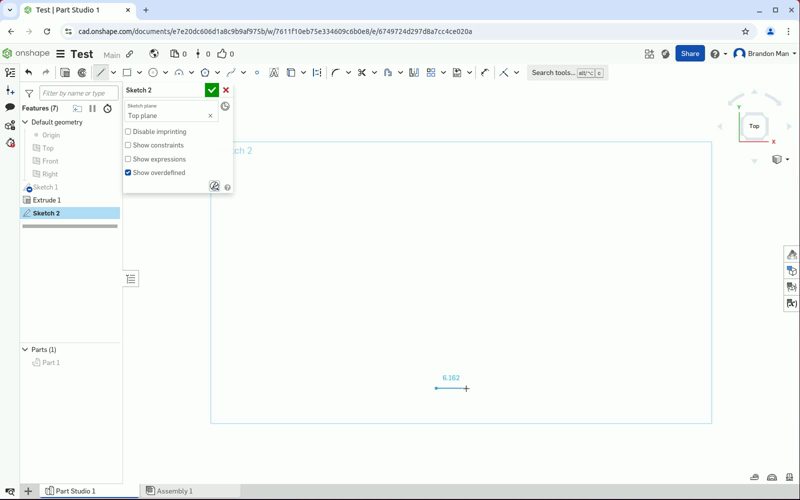
mouse_move(443, 388)
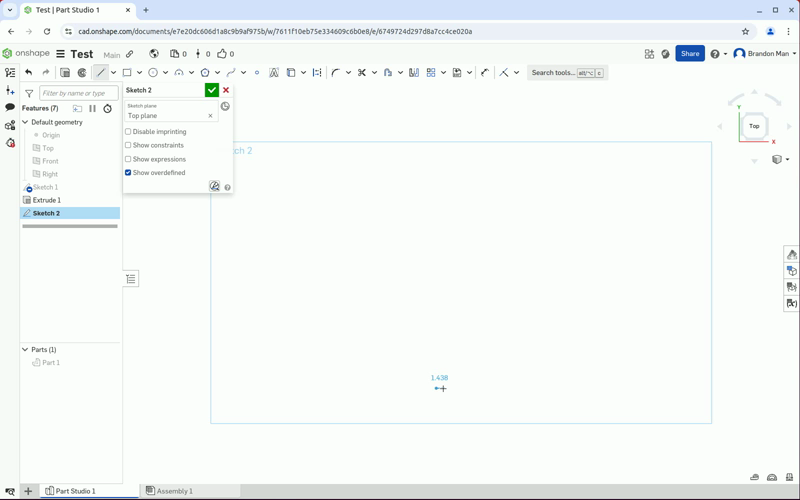
scroll(6)
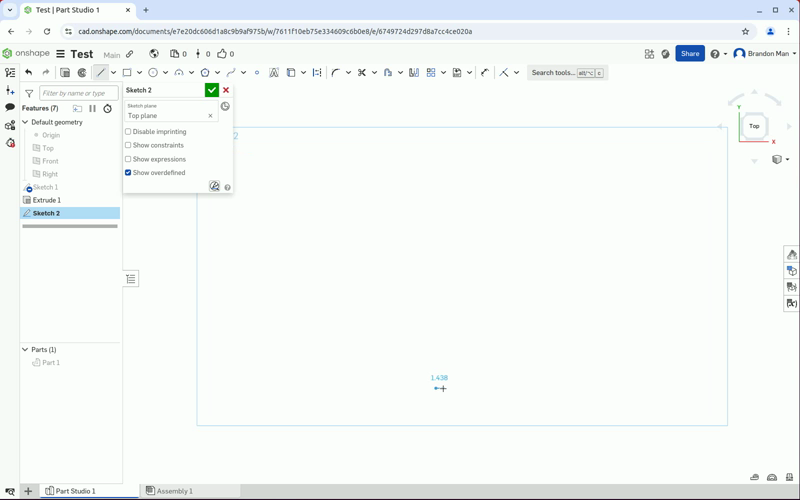
scroll(6)
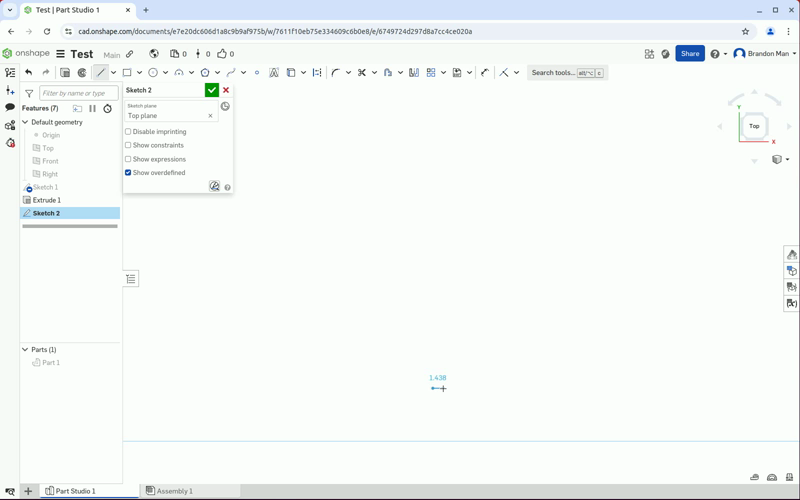
scroll(6)
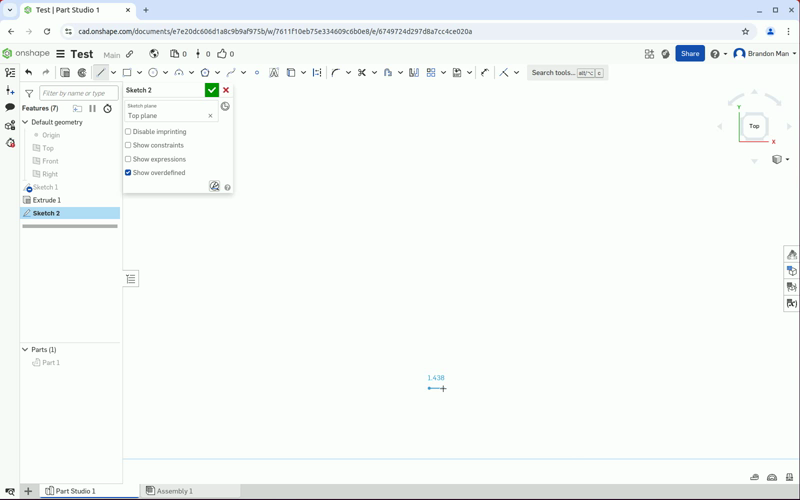
scroll(6)
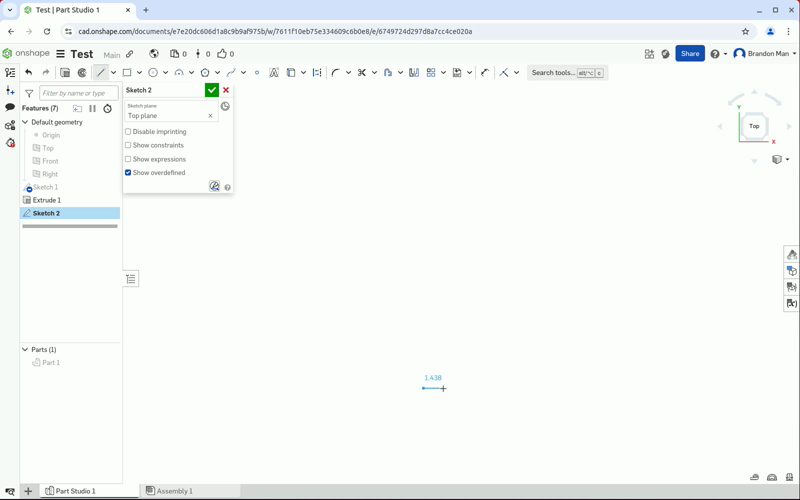
scroll(6)
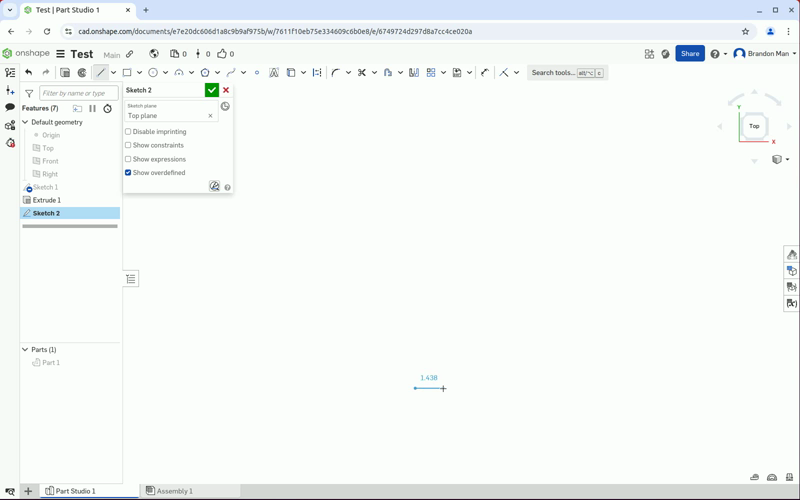
scroll(6)
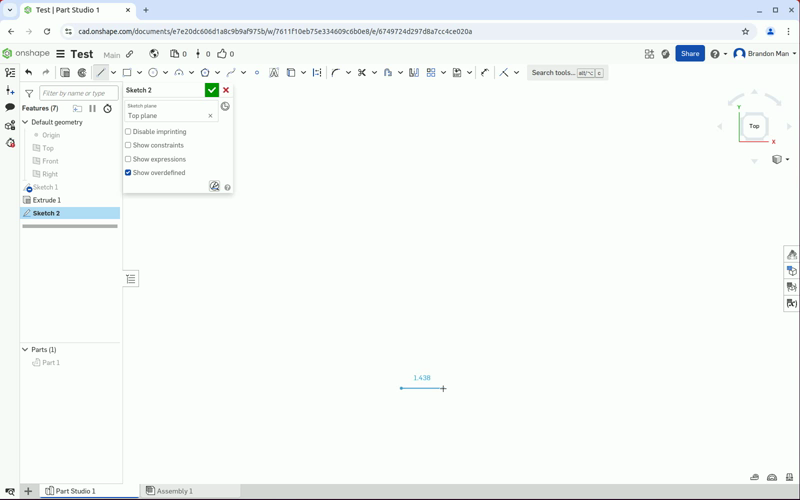
scroll(6)
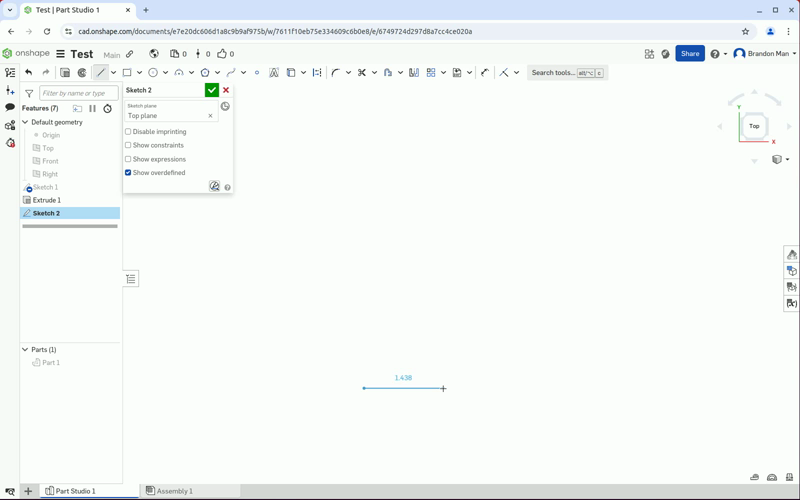
click(443, 388)
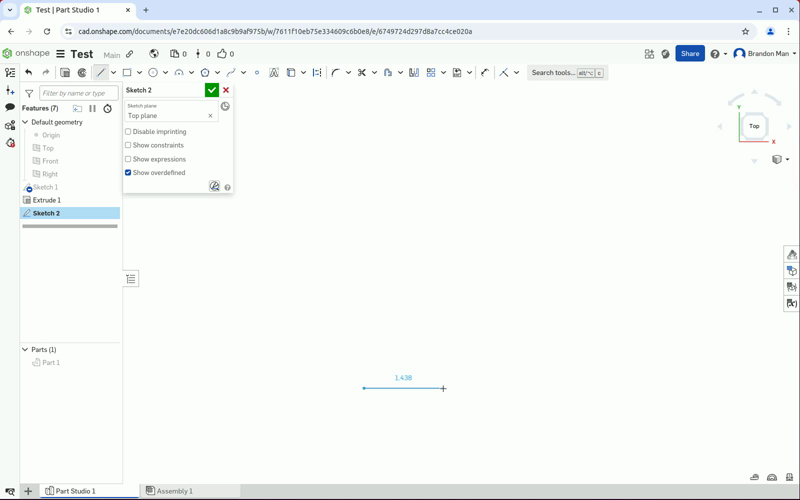
scroll(-6)
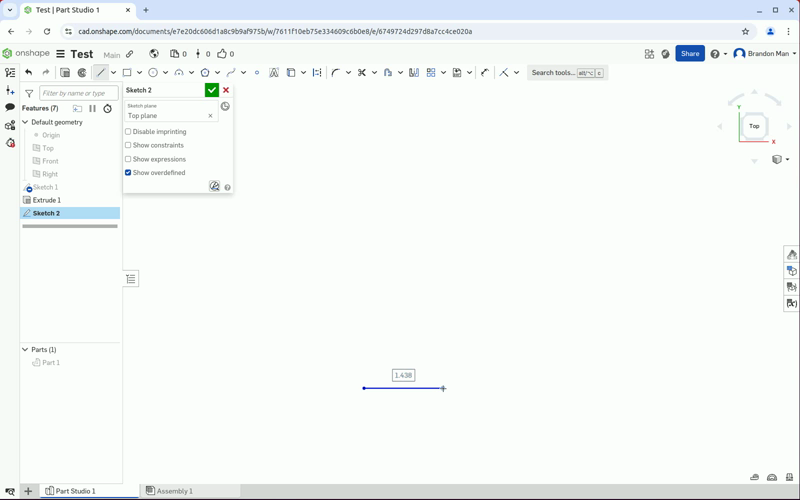
scroll(-6)
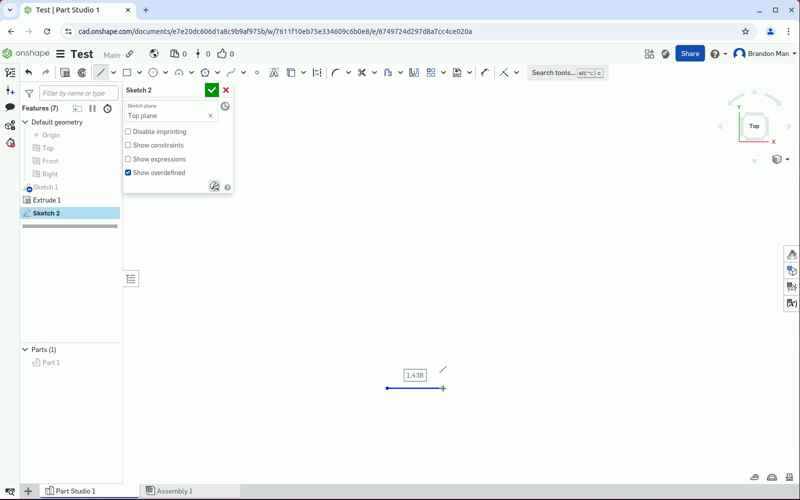
scroll(-6)
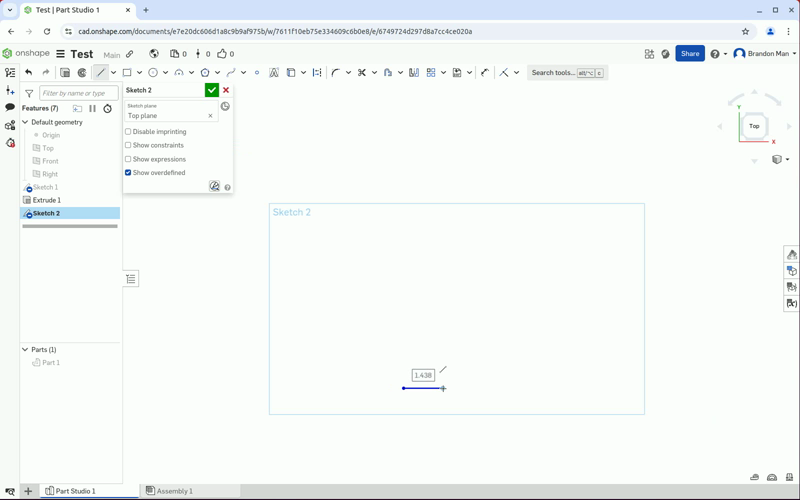
scroll(-6)
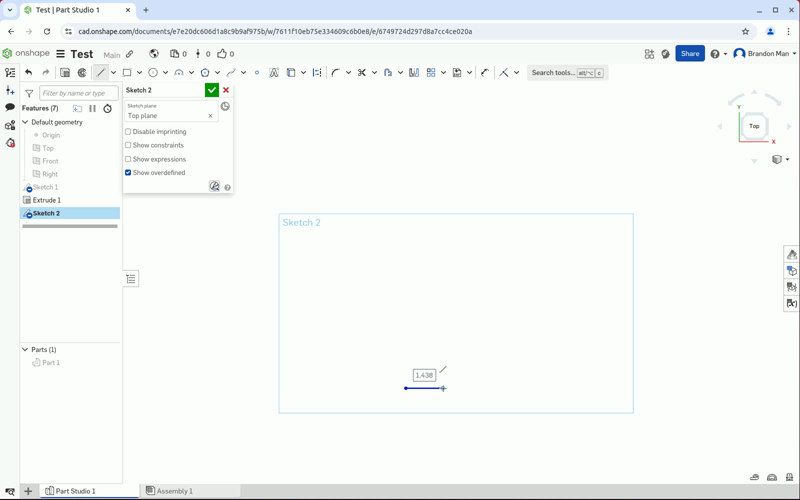
scroll(-6)
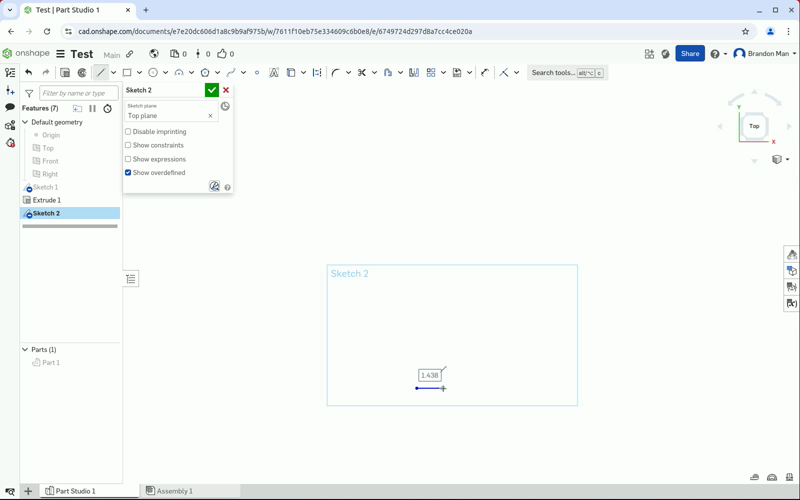
scroll(-6)
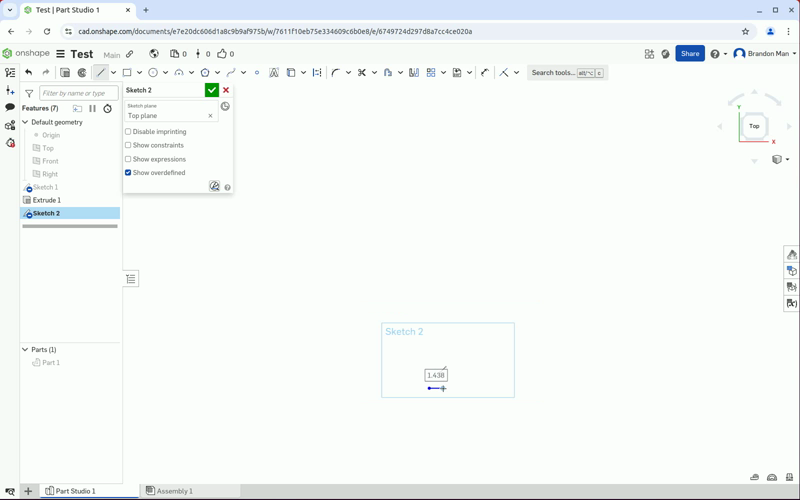
scroll(-6)
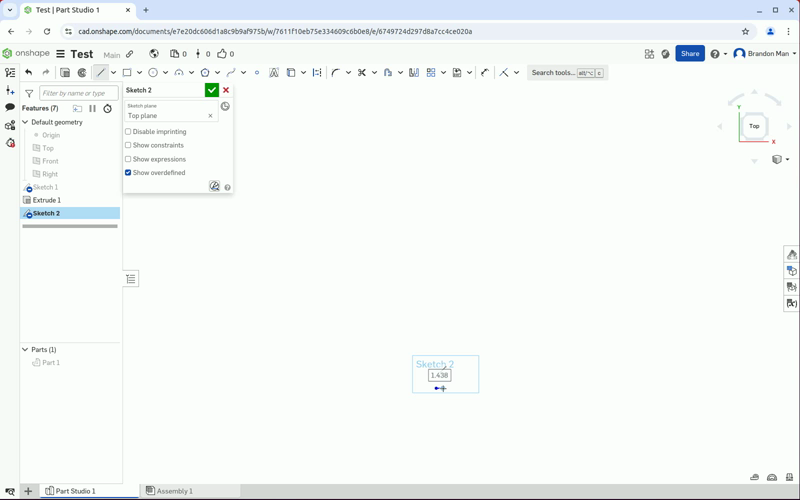
key_up(shift)
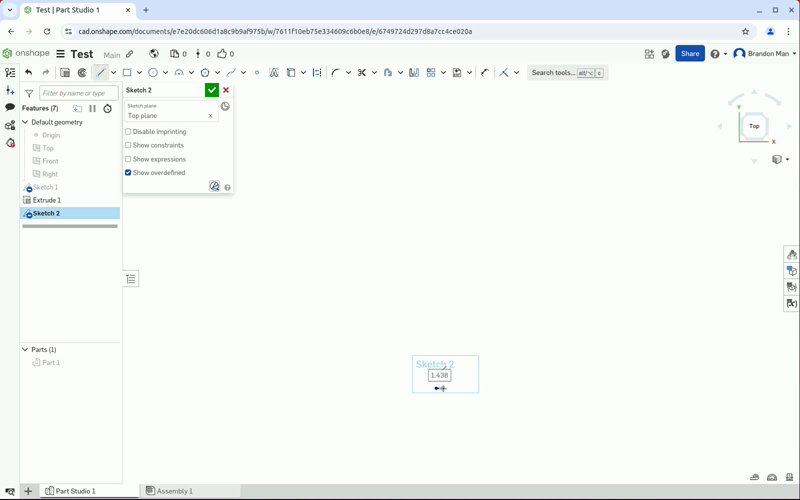
key_down(shift)
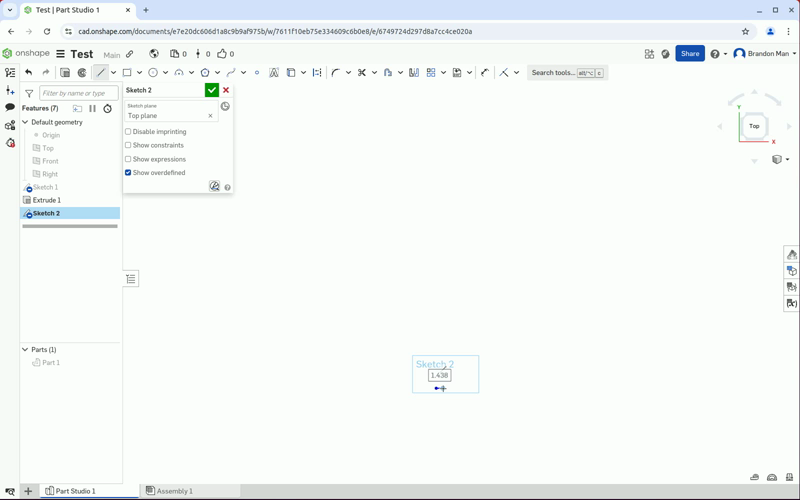
mouse_move(443, 178)
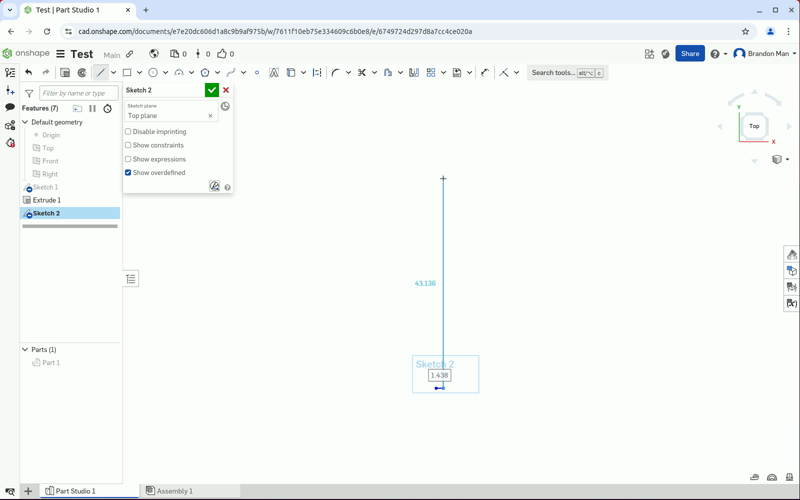
click(443, 178)
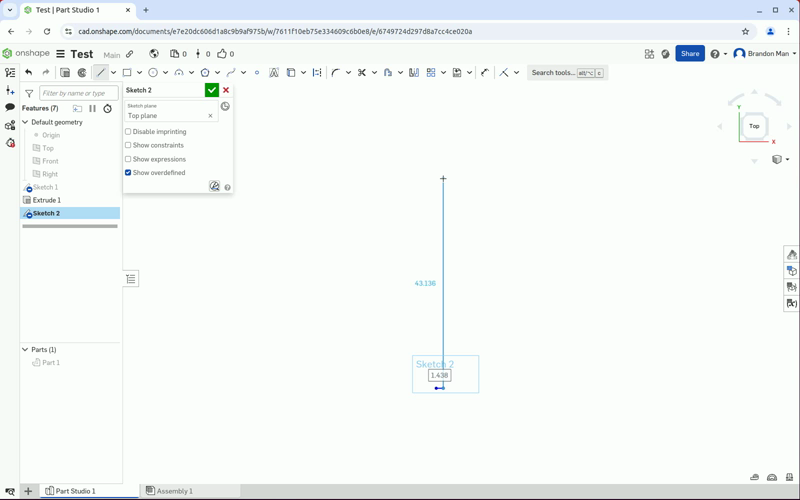
key_up(shift)
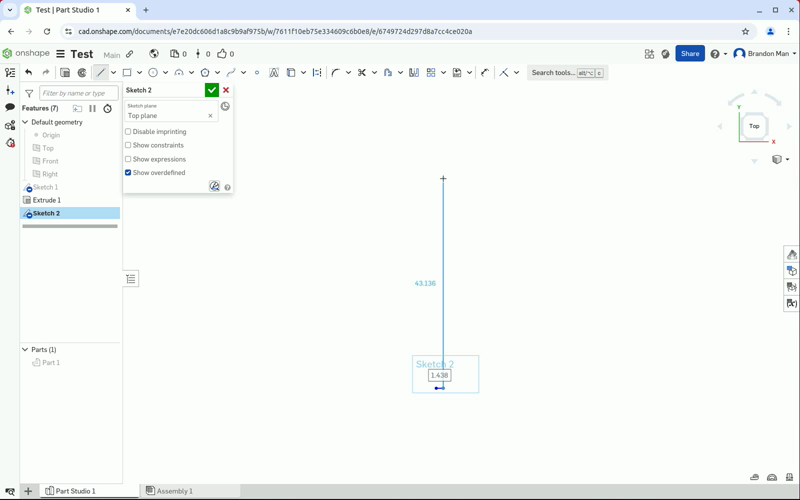
key_down(shift)
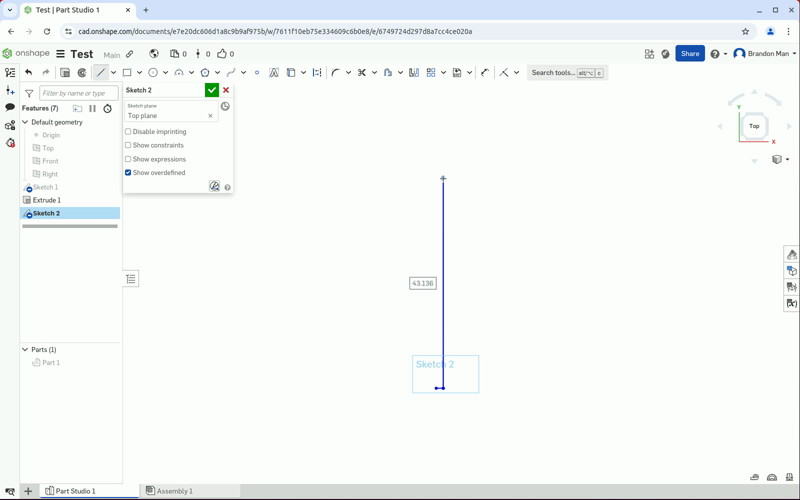
mouse_move(473, 178)
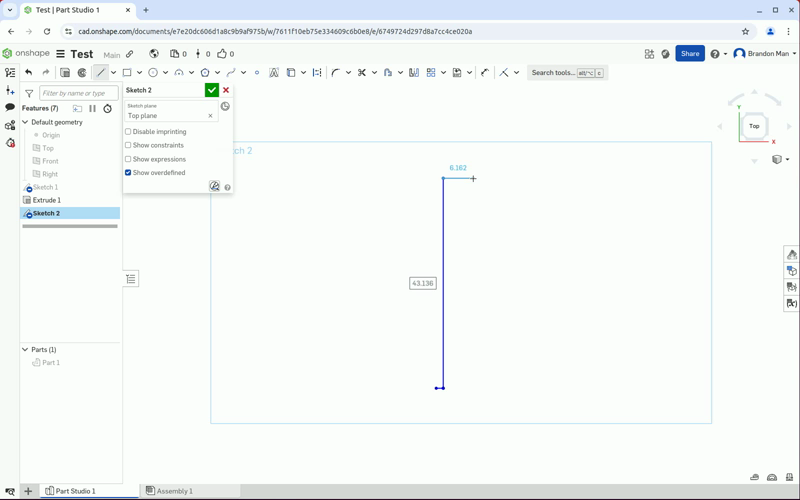
mouse_move(479, 178)
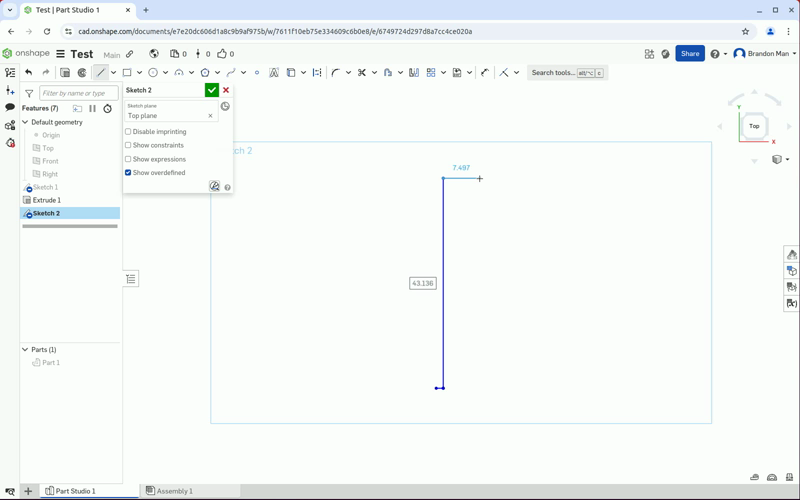
click(479, 178)
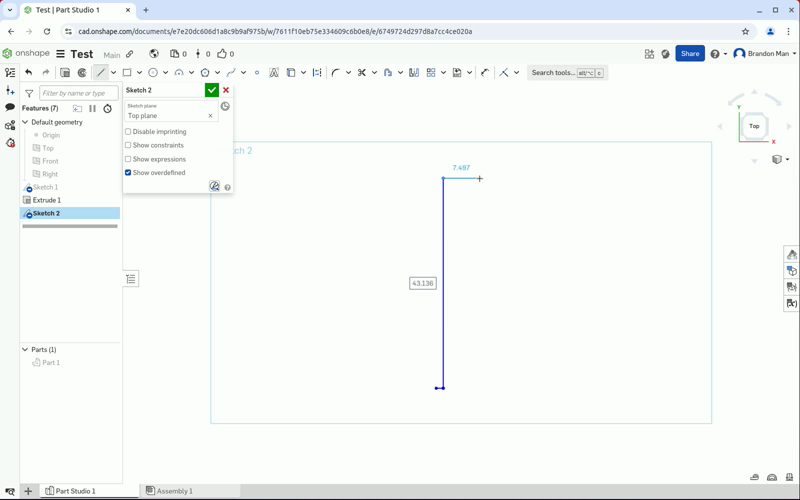
key_up(shift)
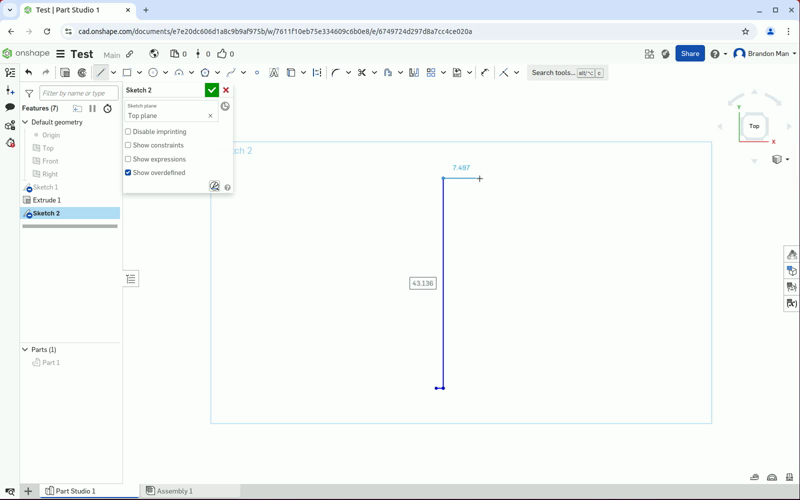
key_down(shift)
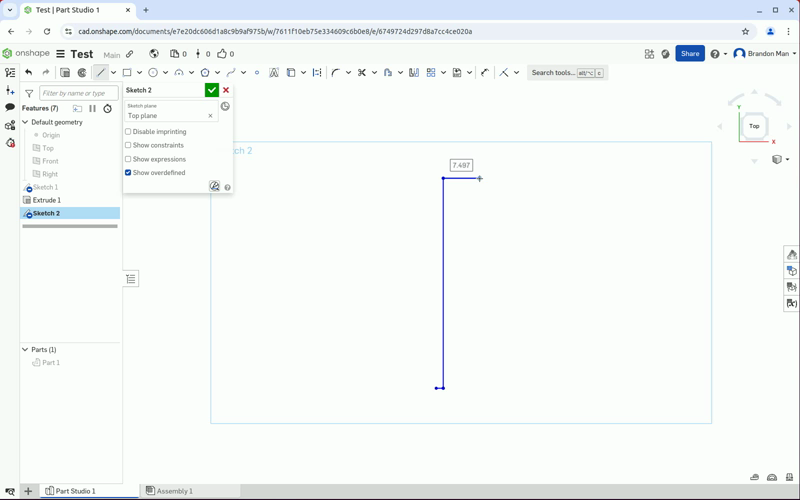
mouse_move(479, 388)
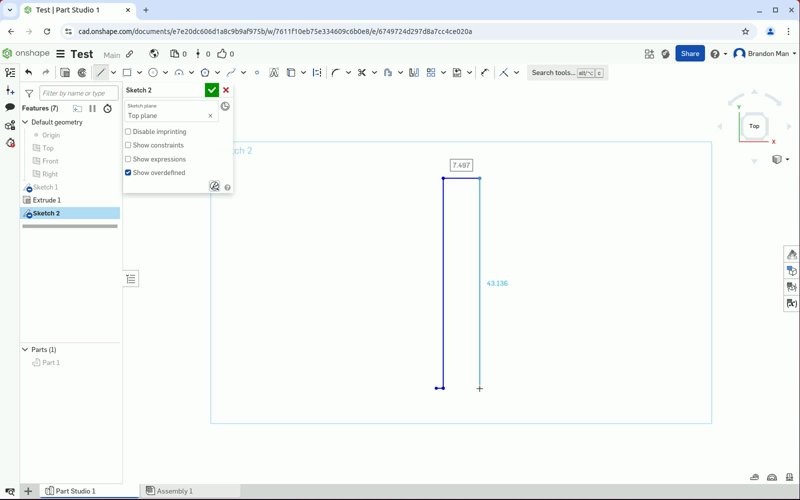
click(479, 388)
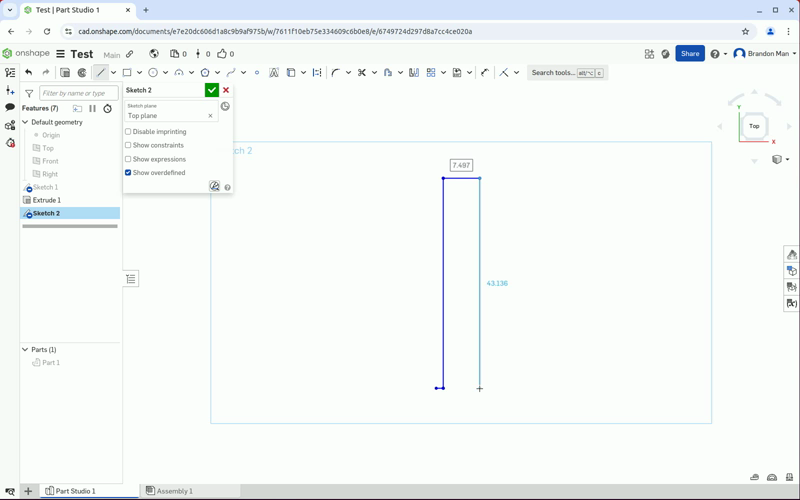
key_up(shift)
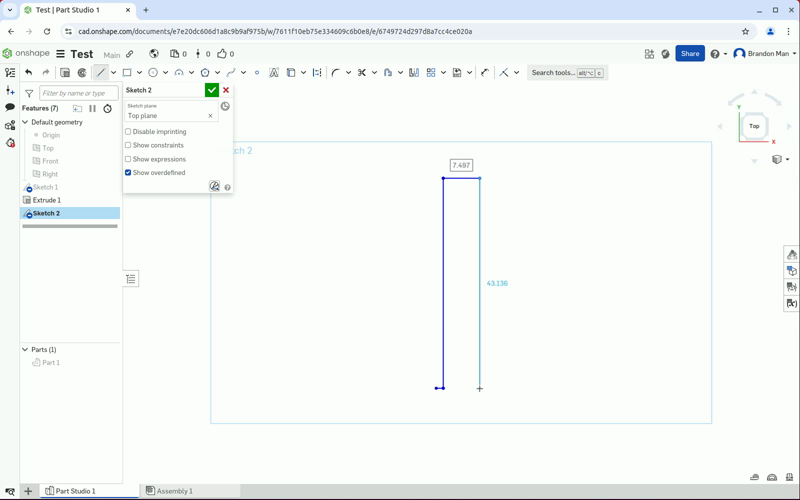
key_down(shift)
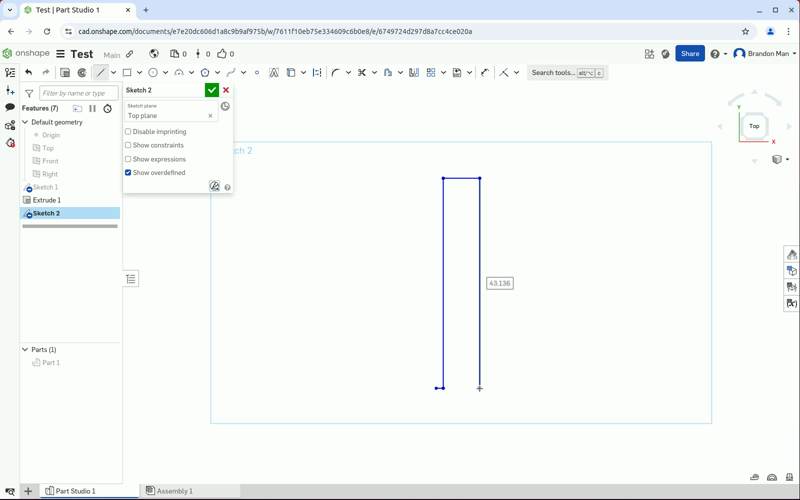
mouse_move(509, 388)
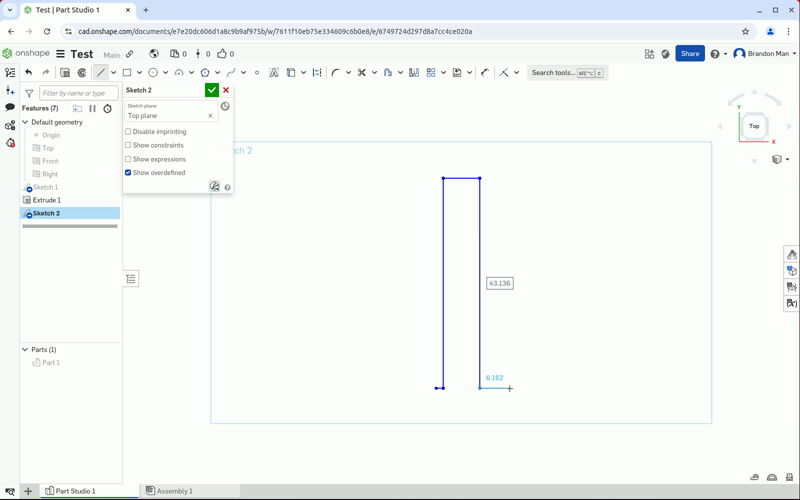
mouse_move(484, 388)
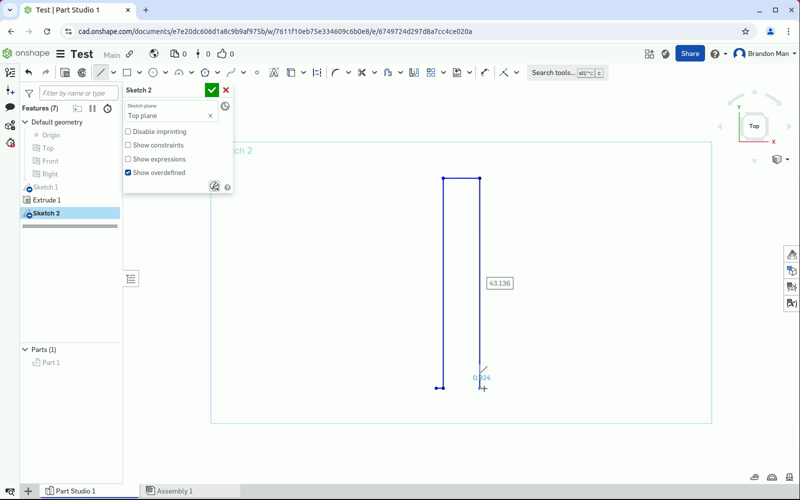
scroll(6)
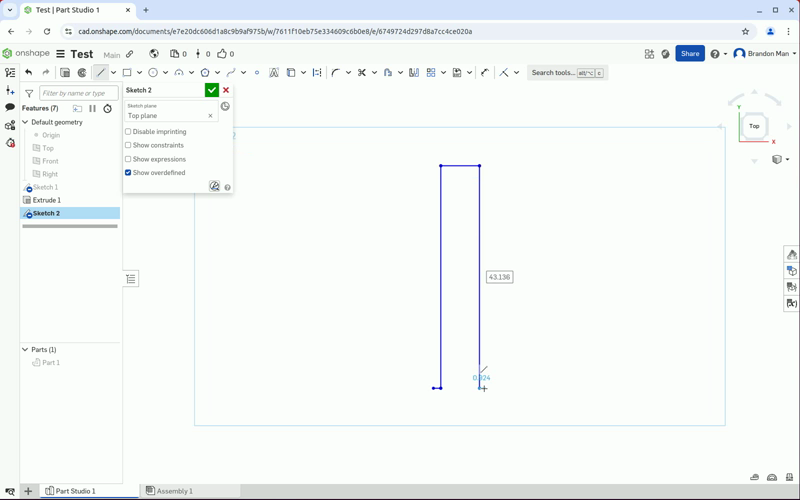
scroll(6)
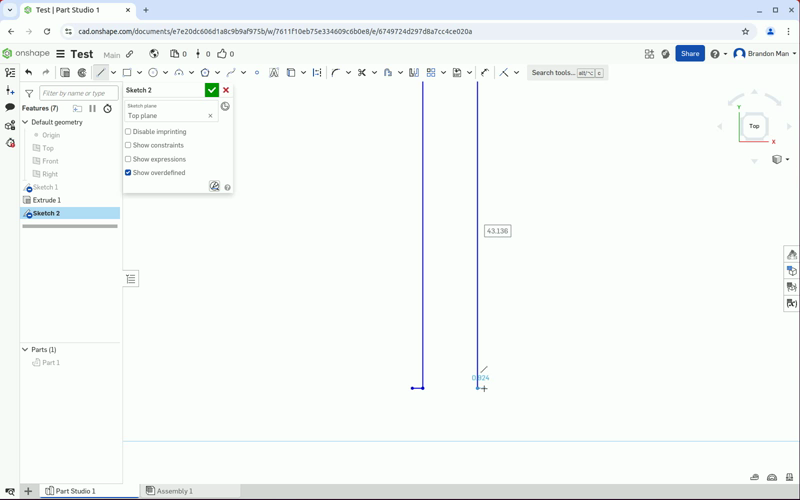
scroll(6)
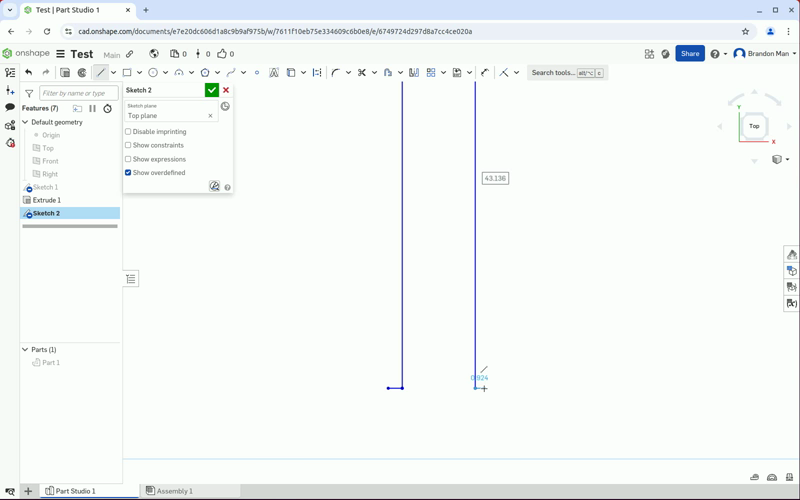
scroll(6)
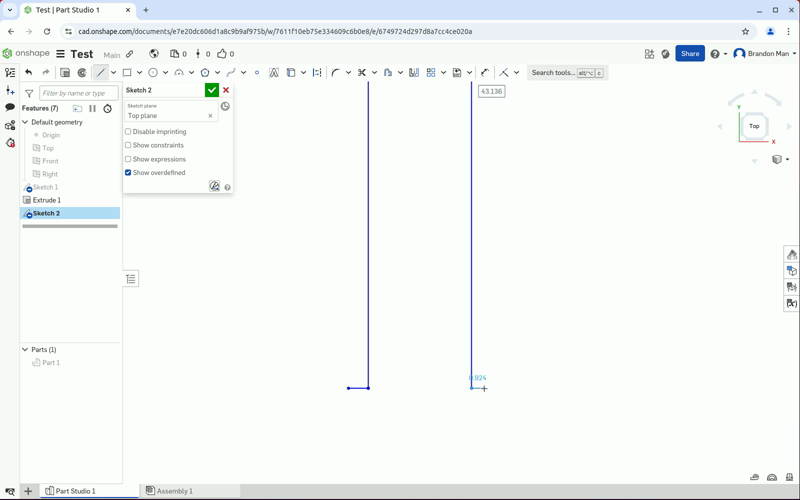
scroll(6)
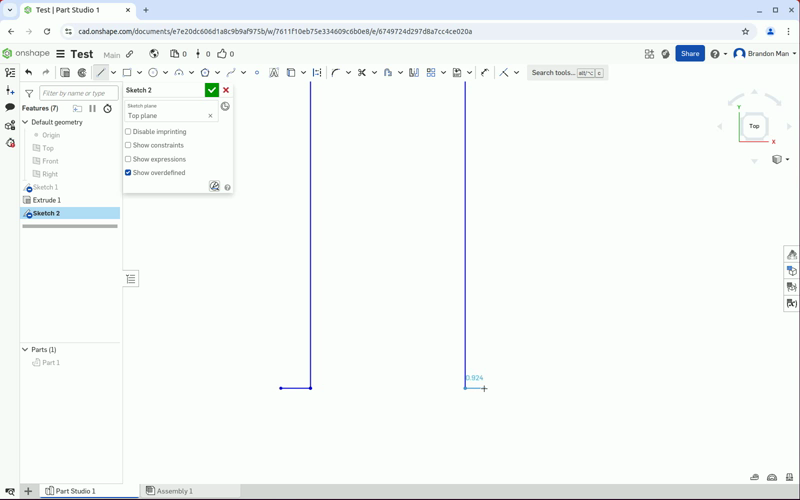
scroll(6)
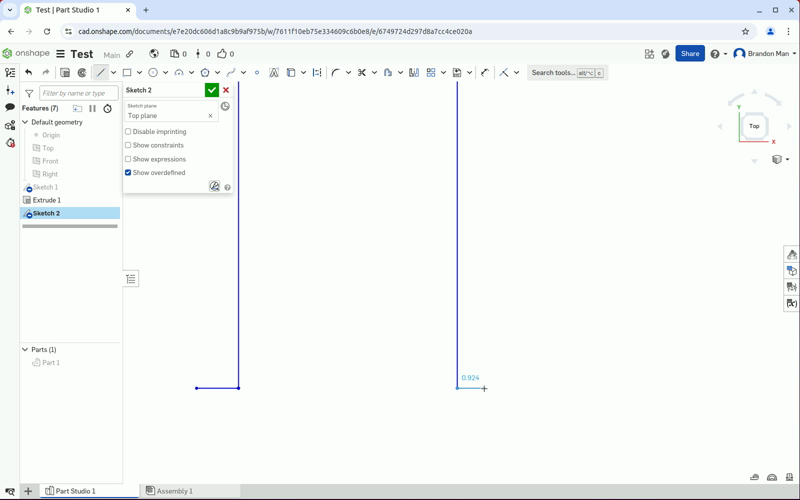
scroll(6)
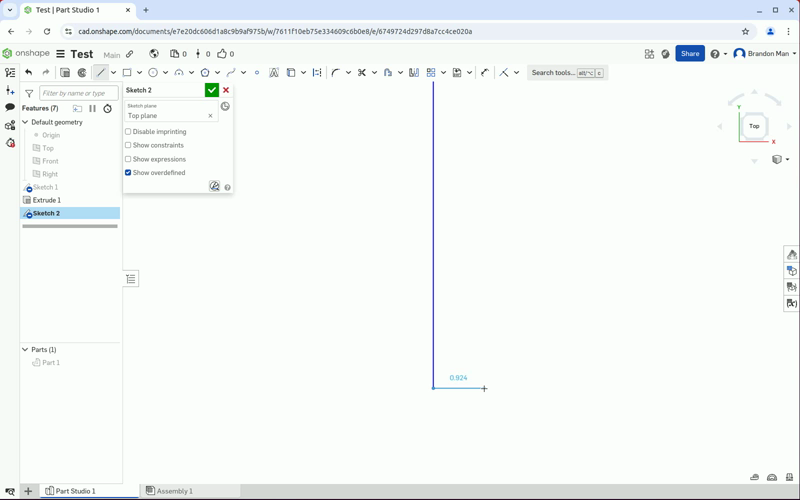
click(484, 388)
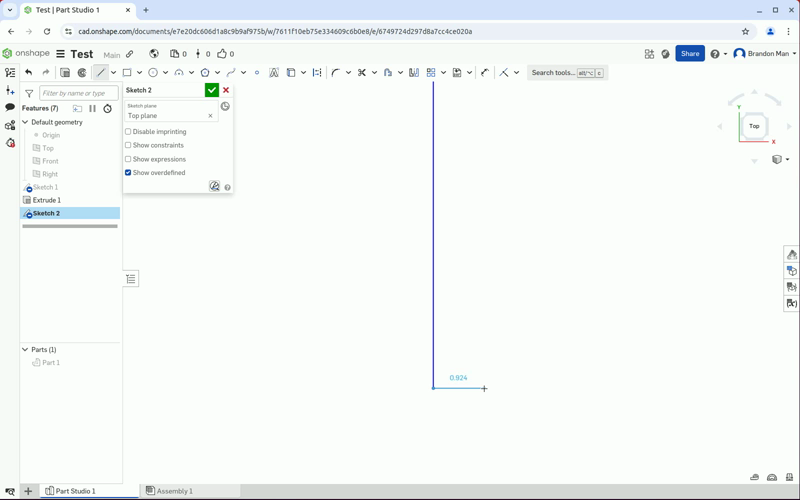
scroll(-6)
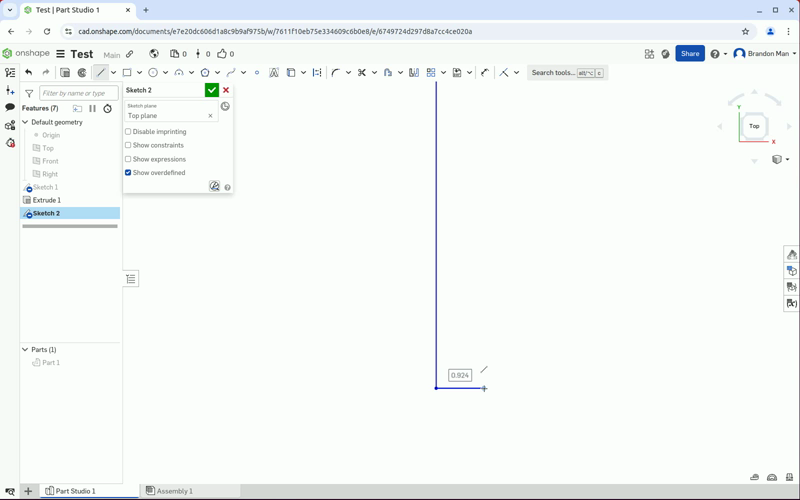
scroll(-6)
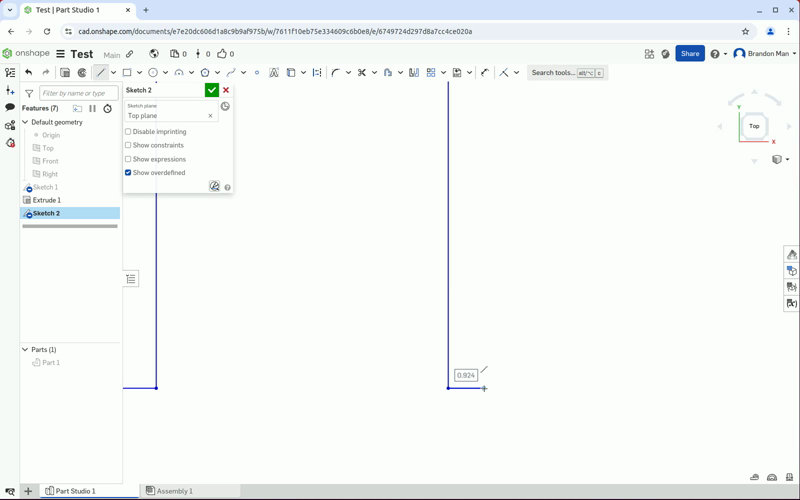
scroll(-6)
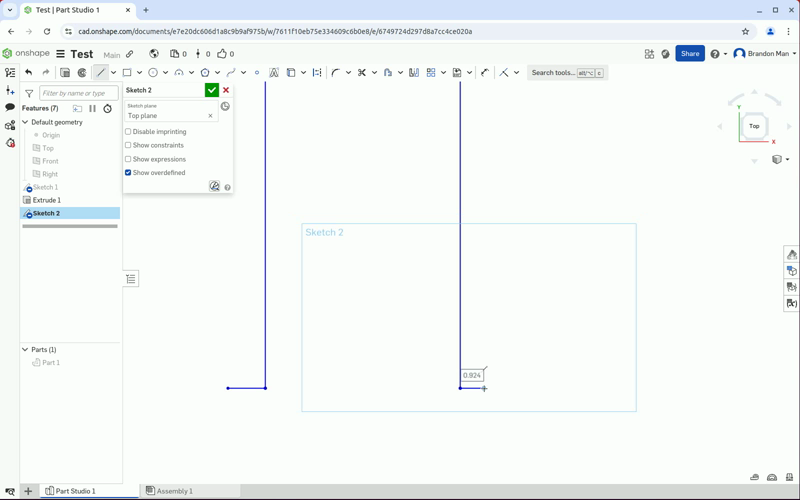
scroll(-6)
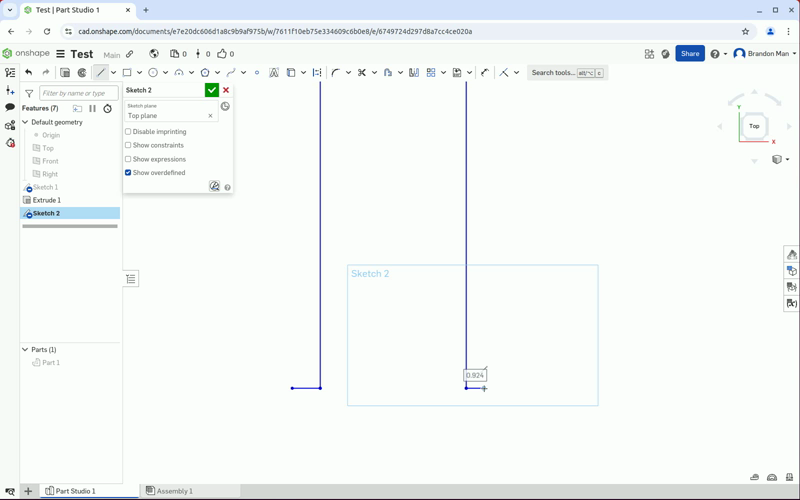
scroll(-6)
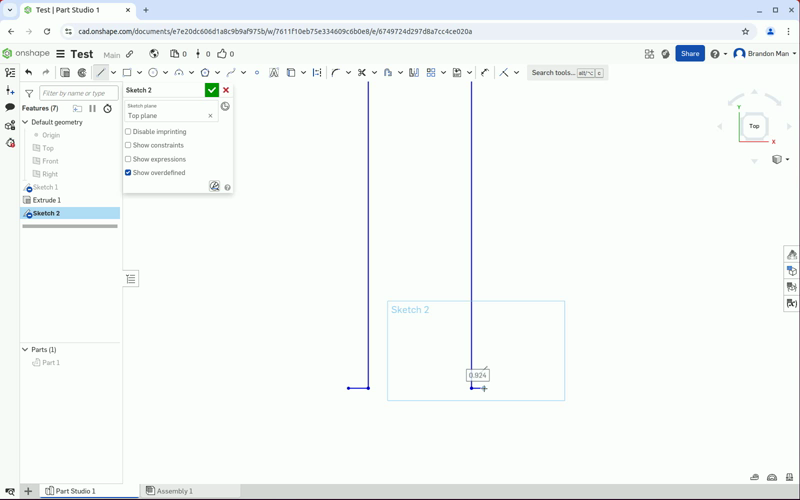
scroll(-6)
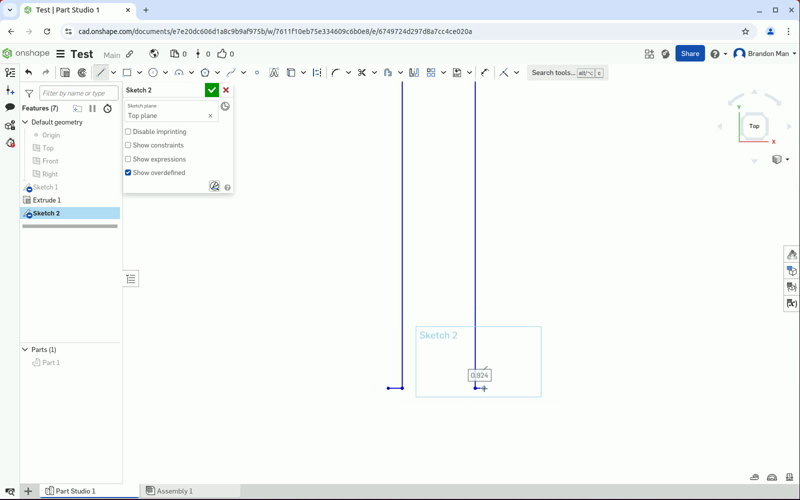
scroll(-6)
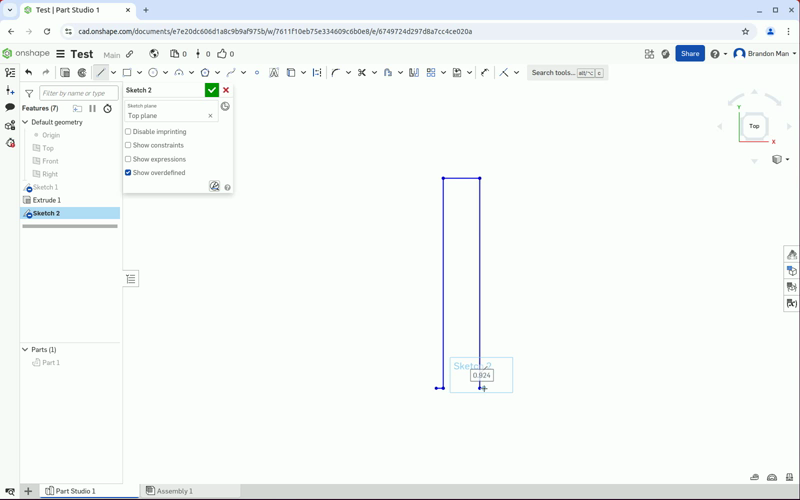
key_up(shift)
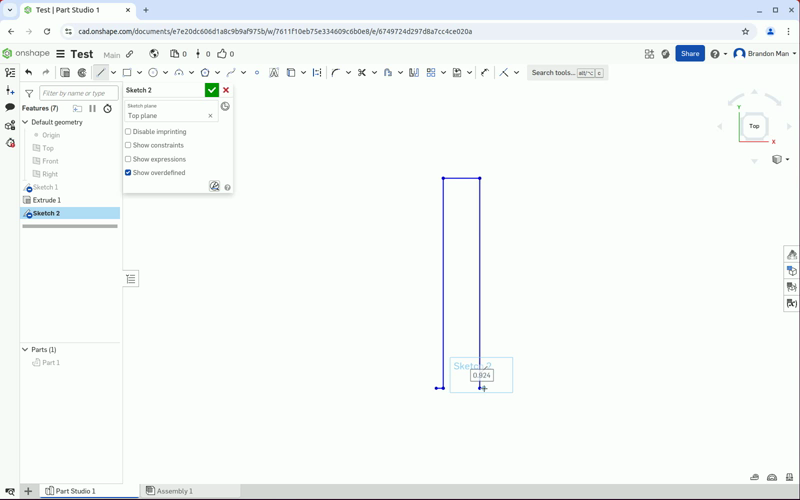
key_down(shift)
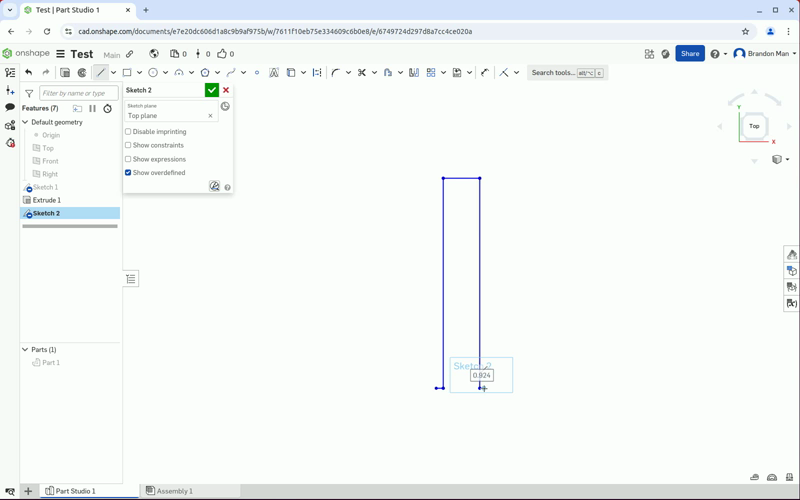
mouse_move(484, 171)
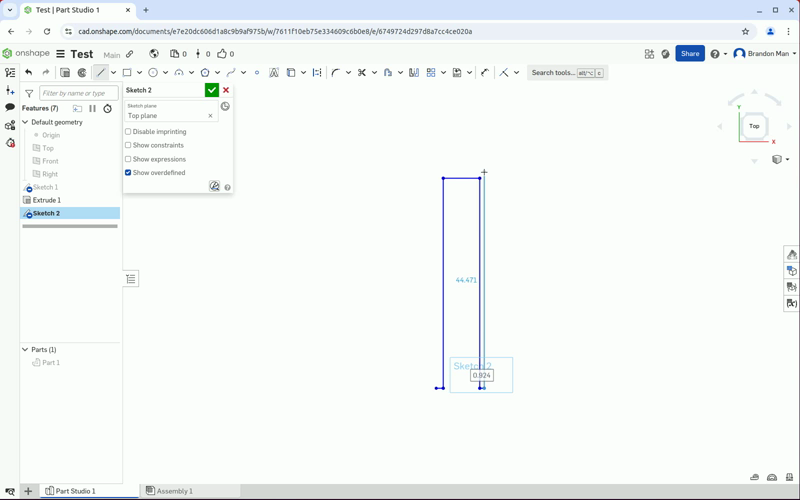
click(484, 171)
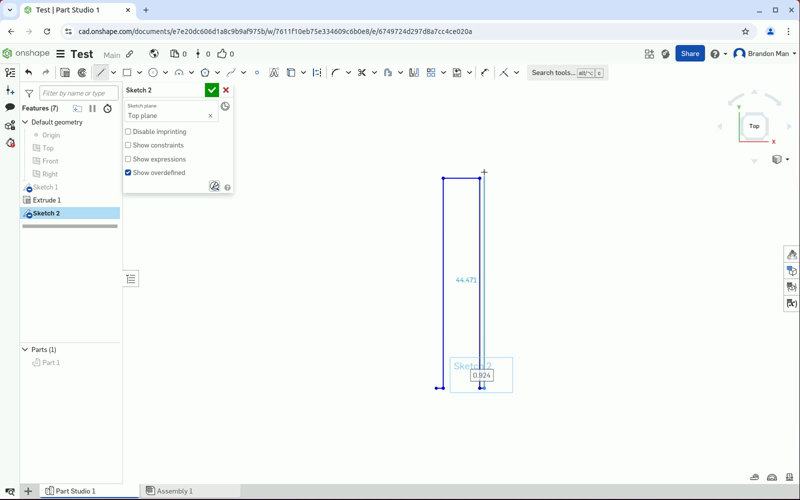
key_up(shift)
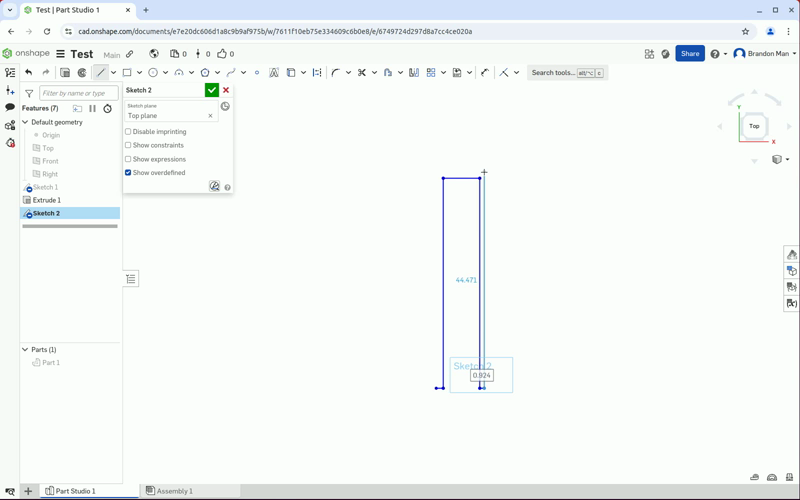
key_down(shift)
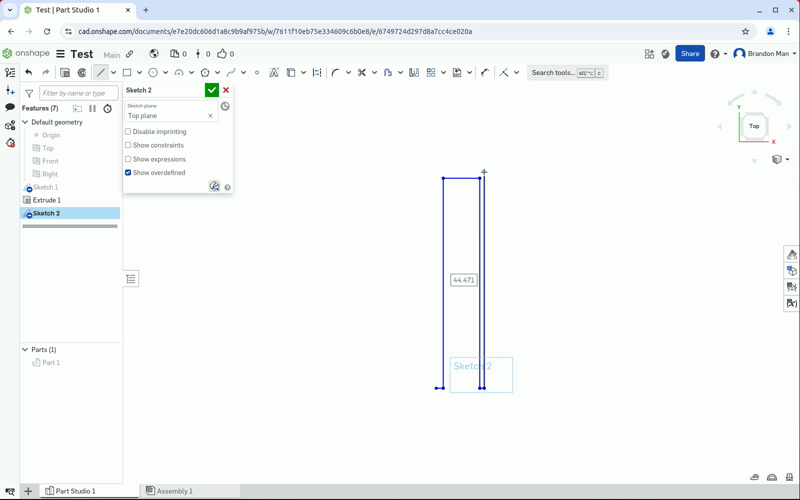
mouse_move(514, 171)
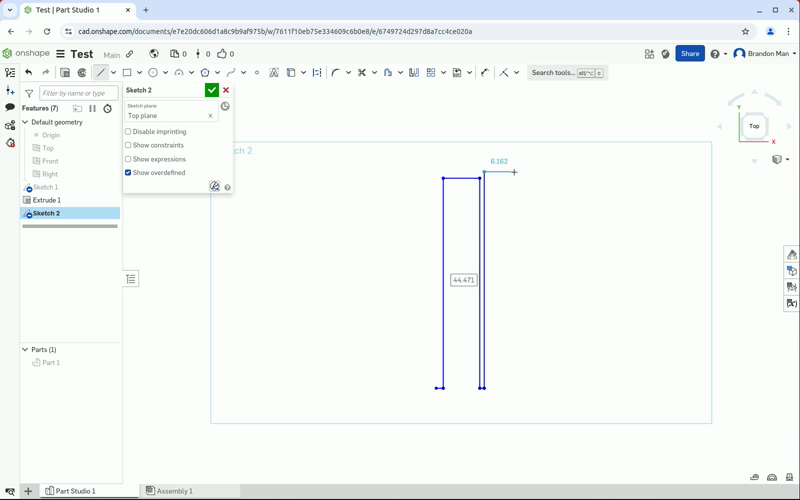
mouse_move(436, 171)
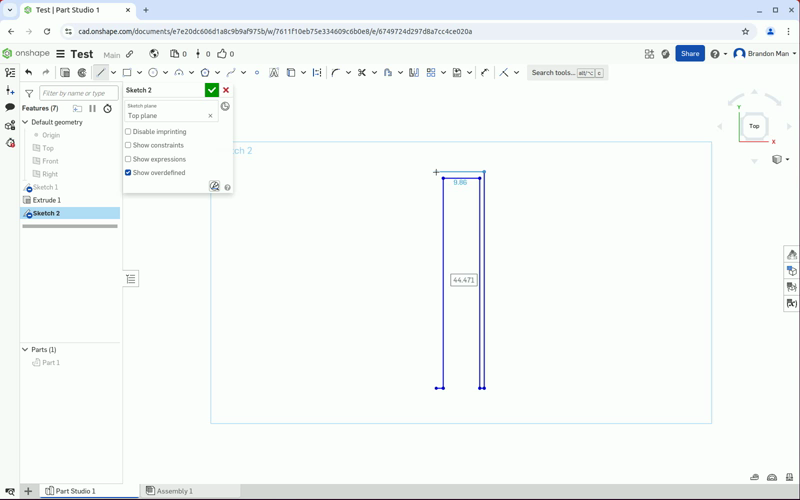
click(436, 171)
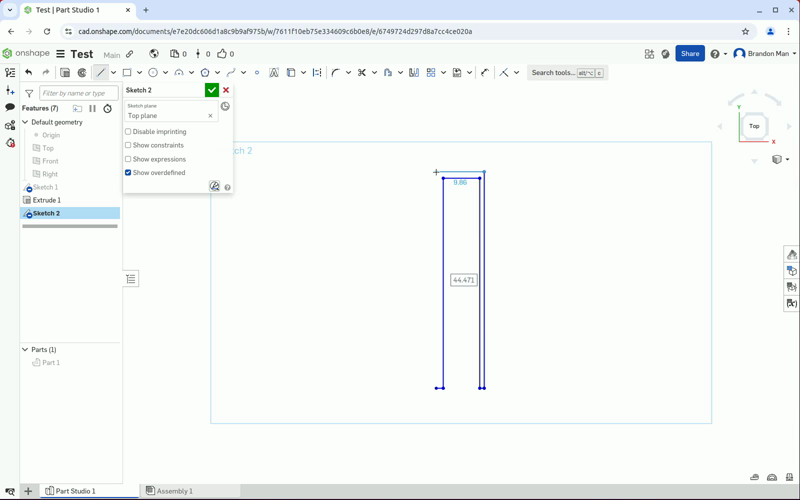
key_up(shift)
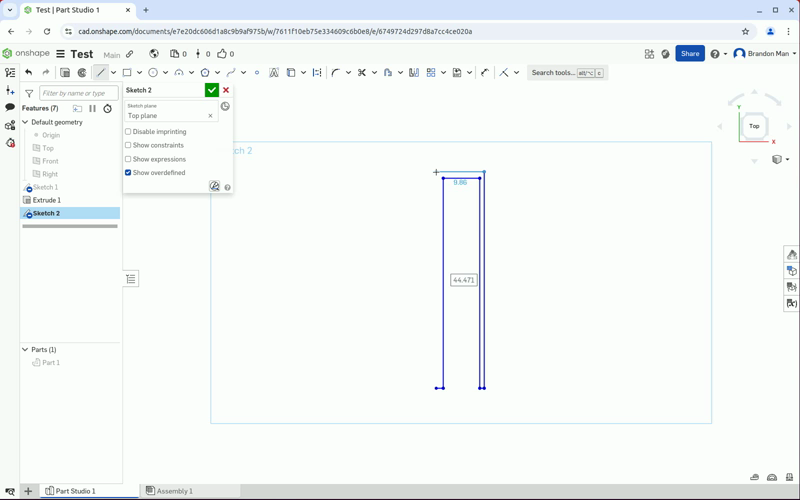
key_down(shift)
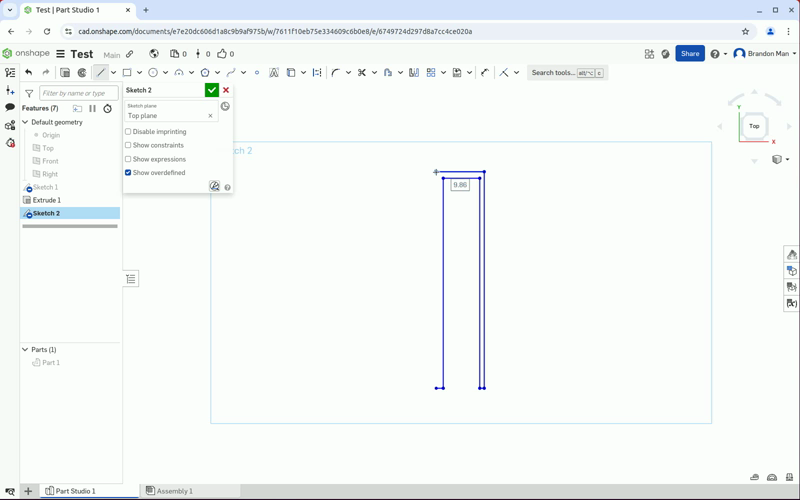
mouse_move(436, 388)
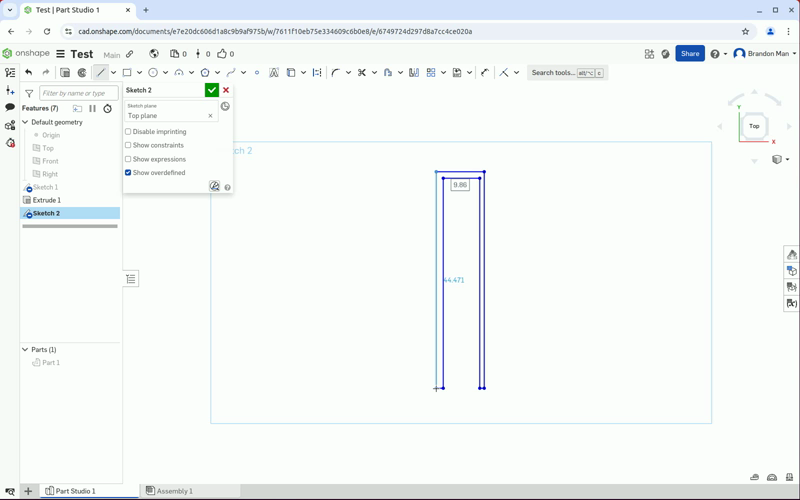
key_up(shift)
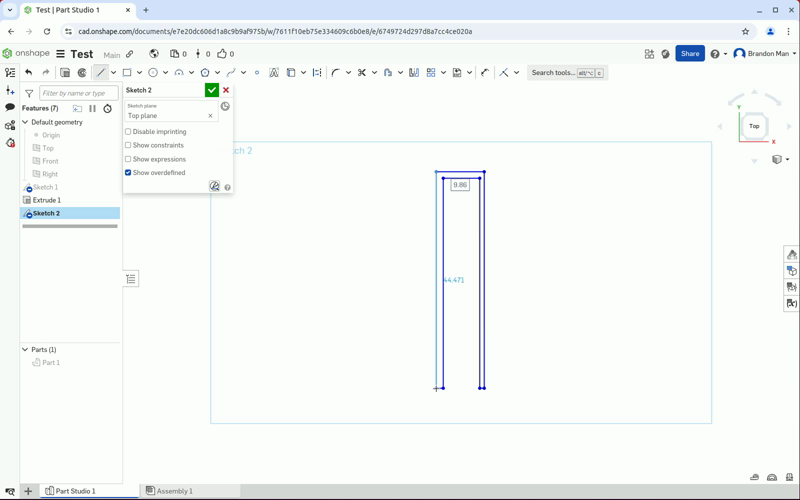
click(436, 388)
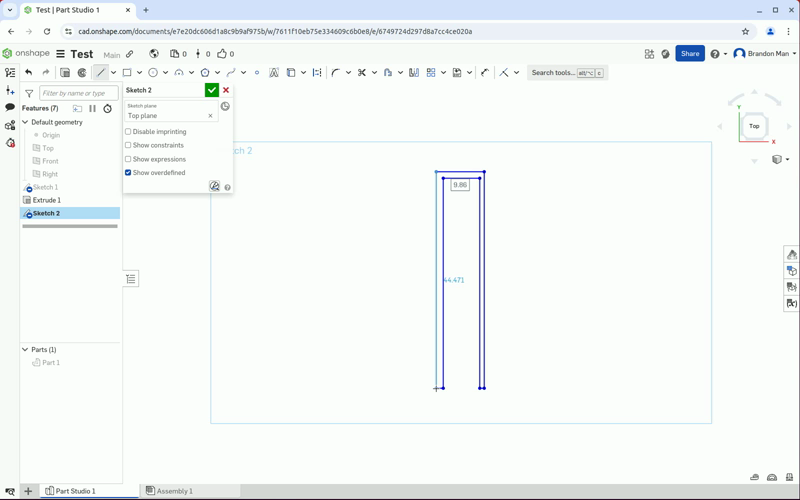
key(esc)
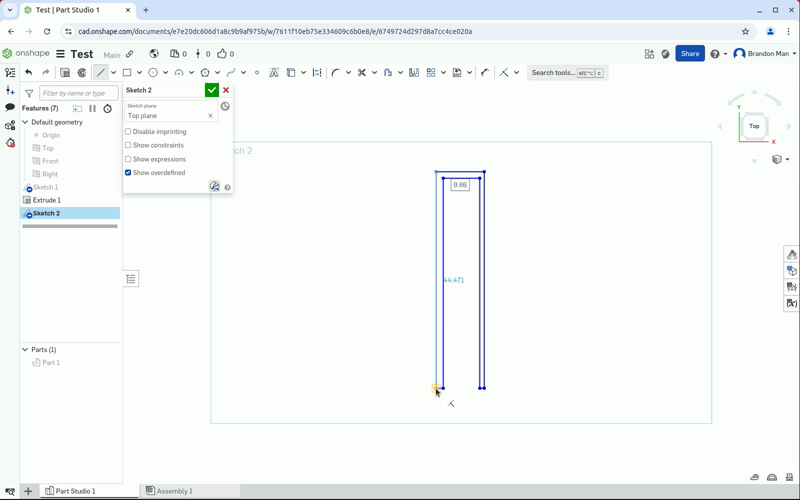
mouse_move(440, 291)
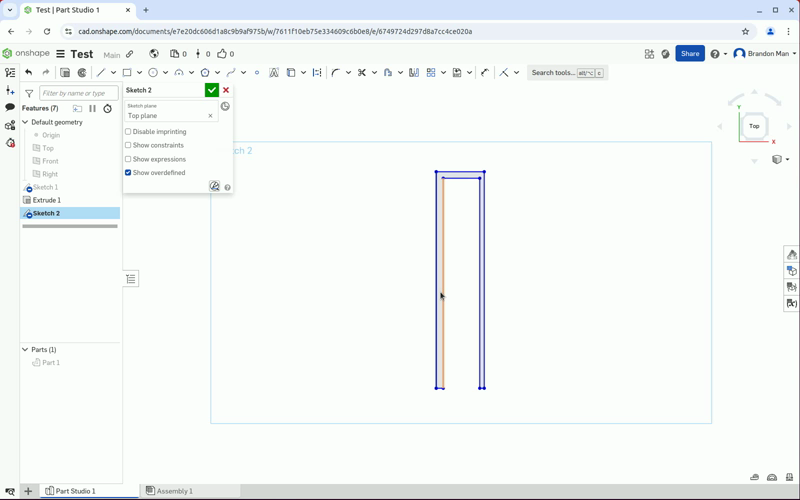
click(440, 291)
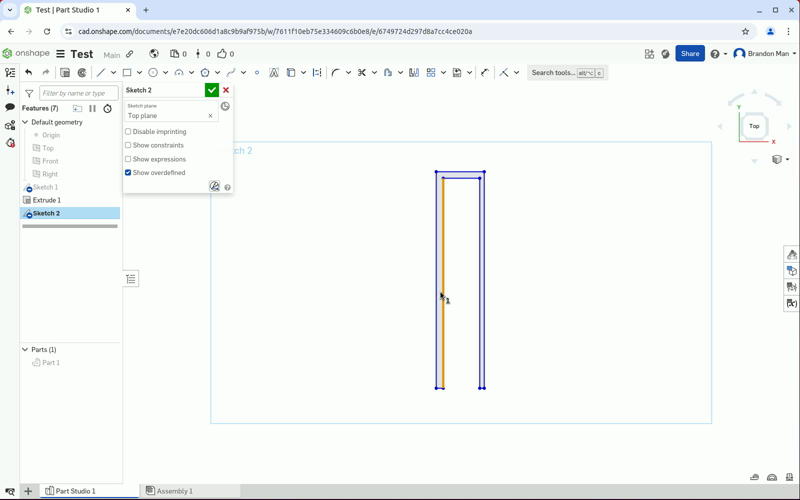
mouse_move(73, 352)
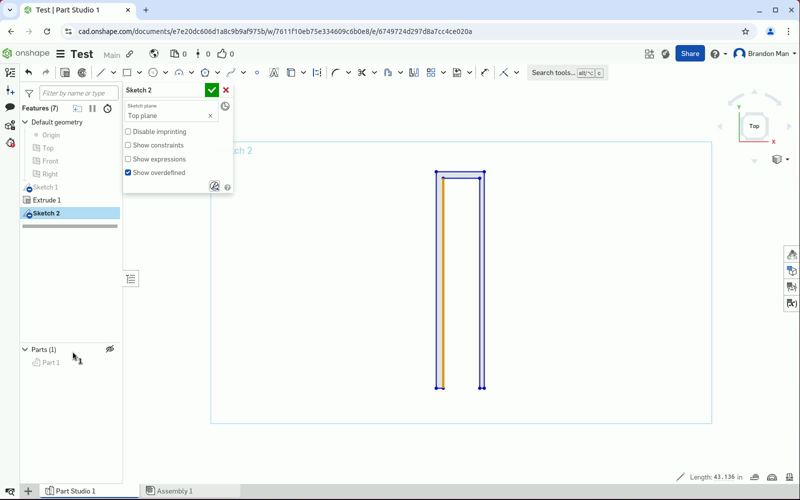
key(shift+y)
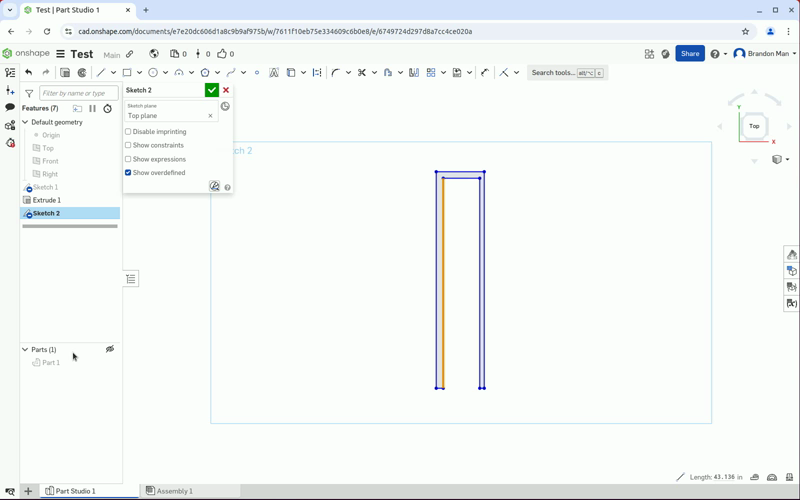
key(shift+e)
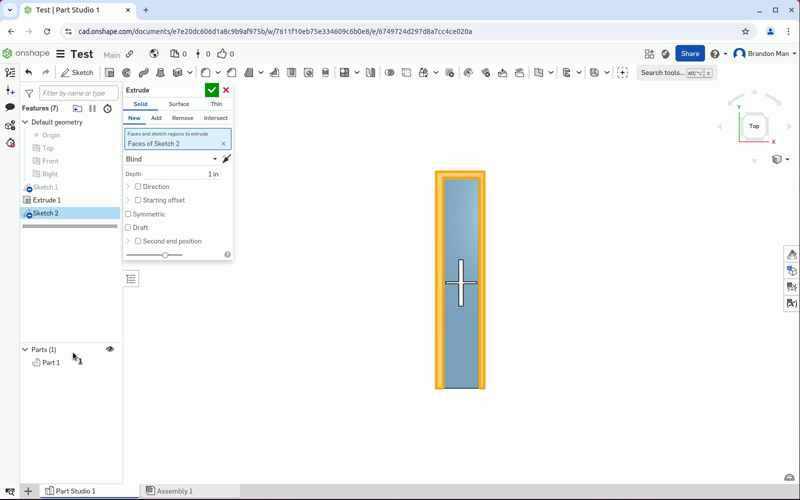
mouse_move(143, 106)
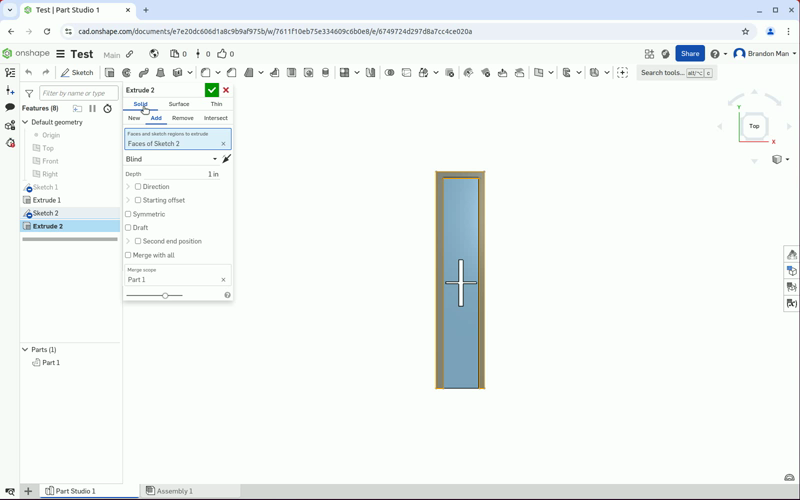
click(143, 106)
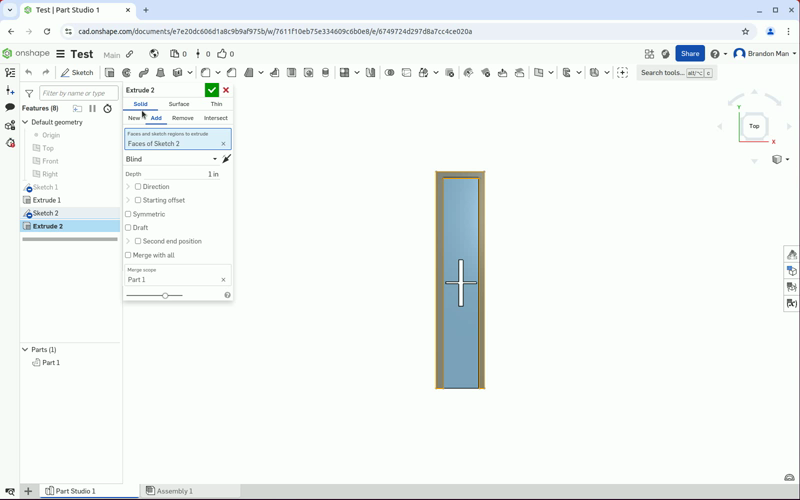
mouse_move(137, 120)
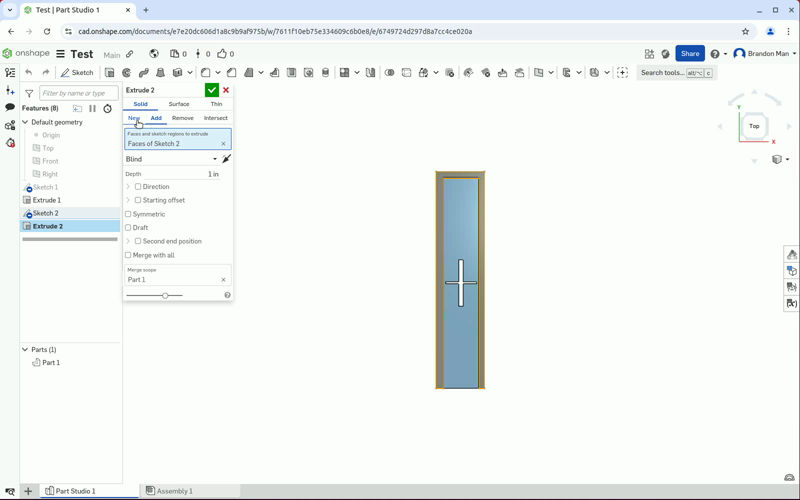
click(137, 120)
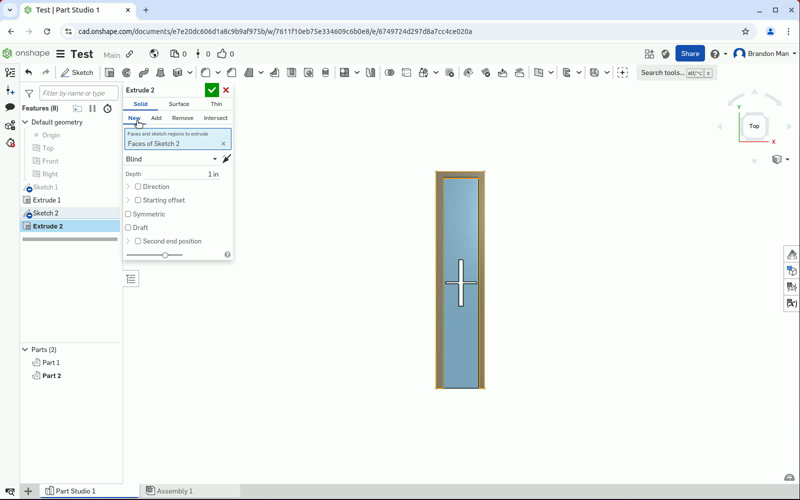
key(tab, 4)
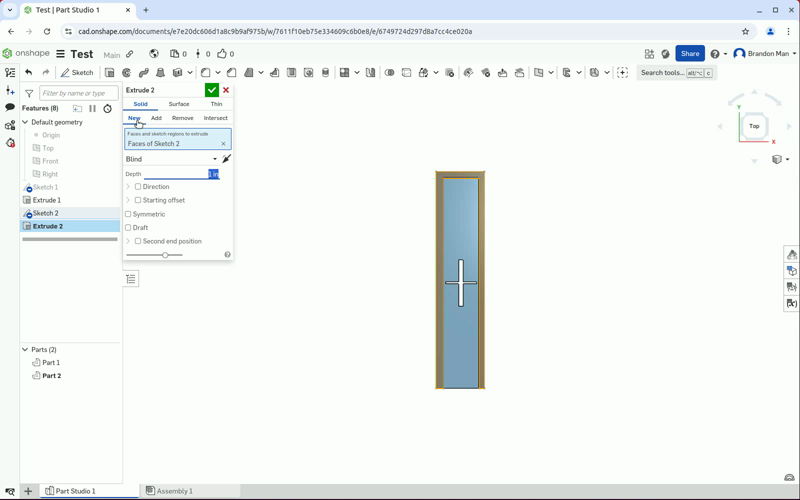
text(1.926)
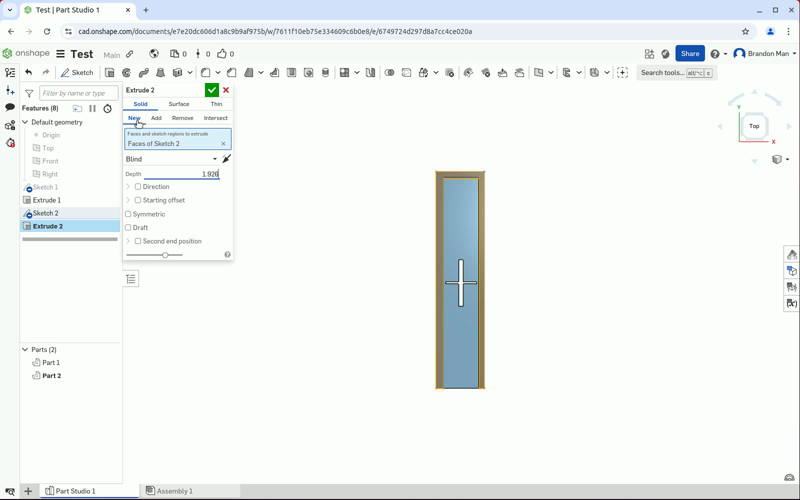
key(enter)
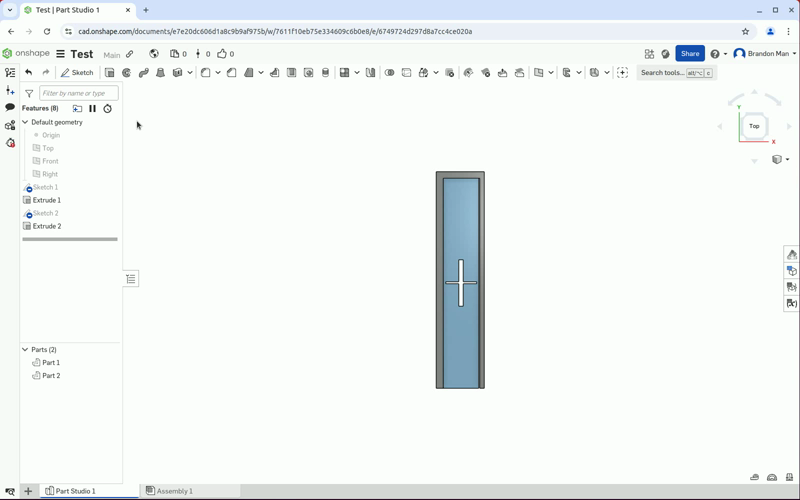
key(shift+h)
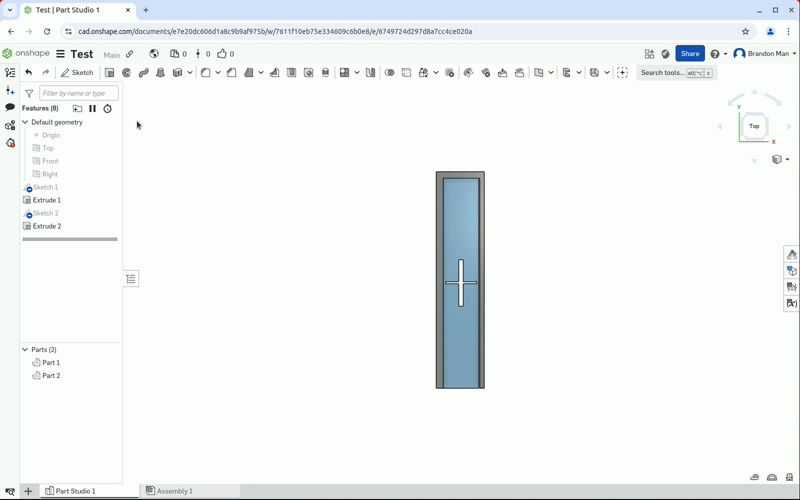
key(shift+h)
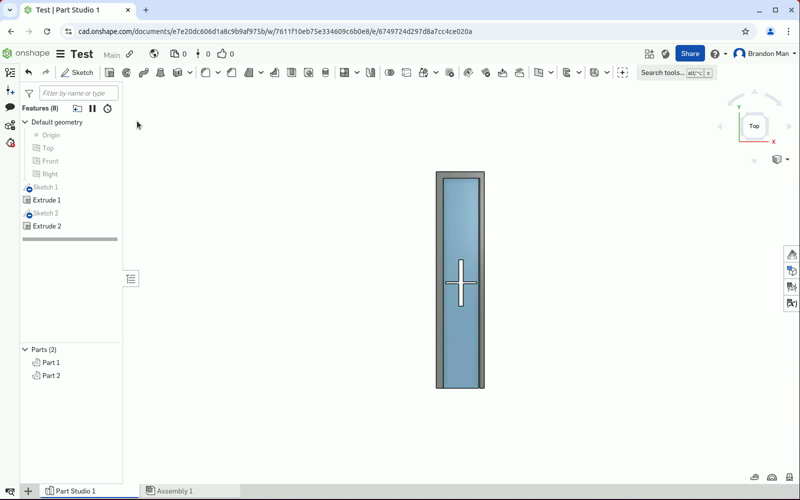
key(shift+7)
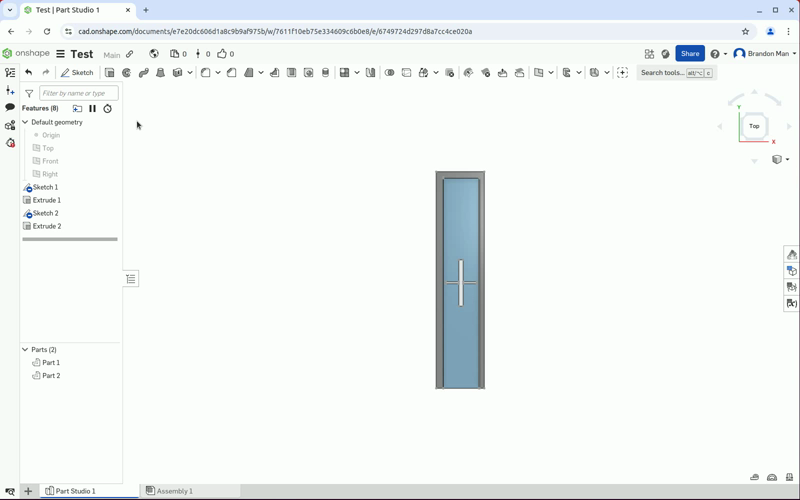
key(up, 3)
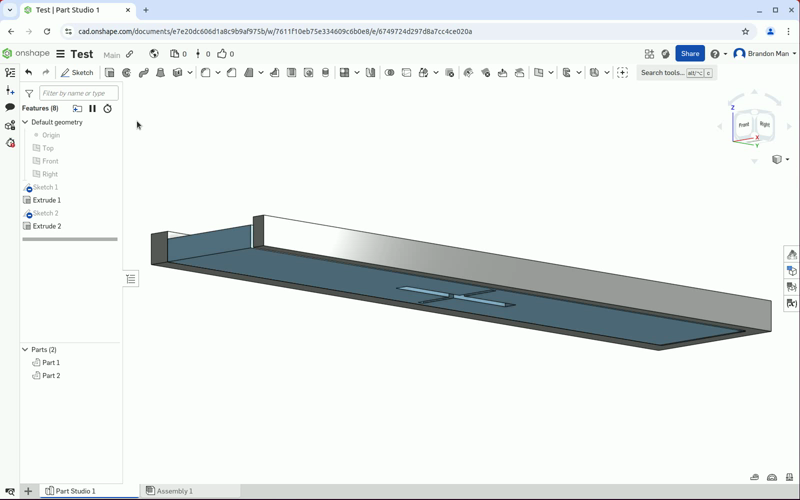
key(left, 3)
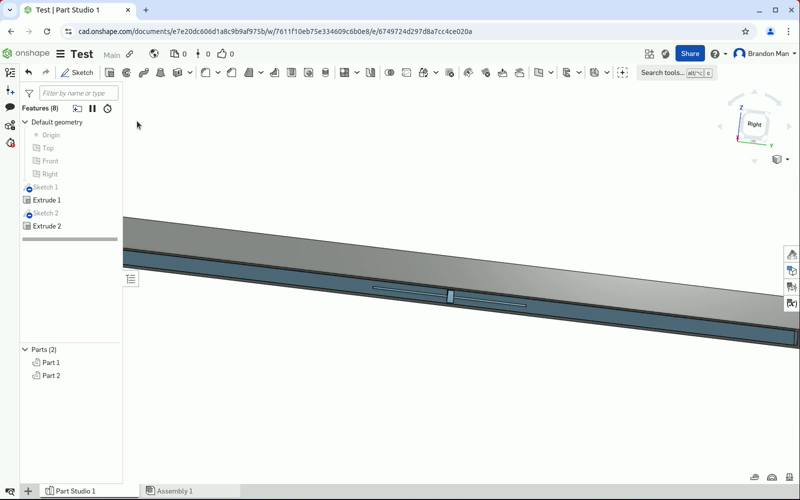
key(right, 3)
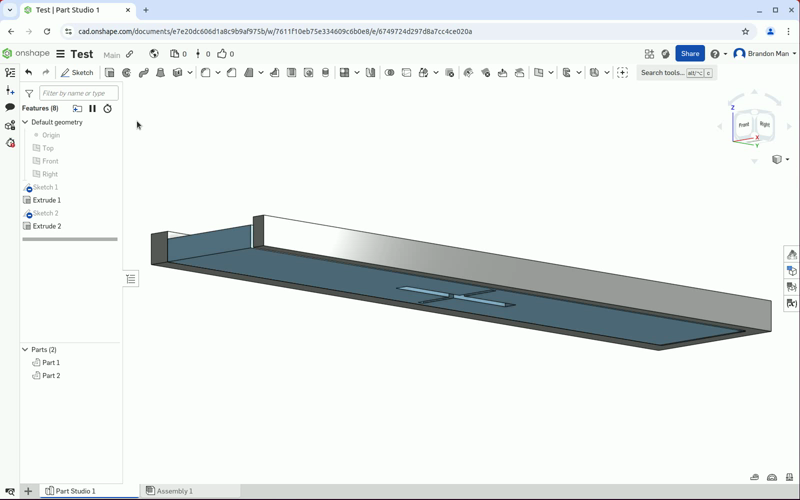
key(down, 3)
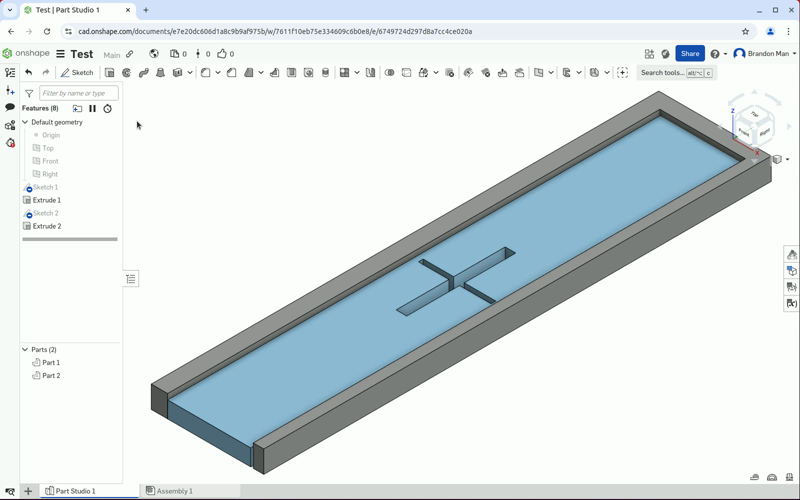
mouse_move(73, 189)
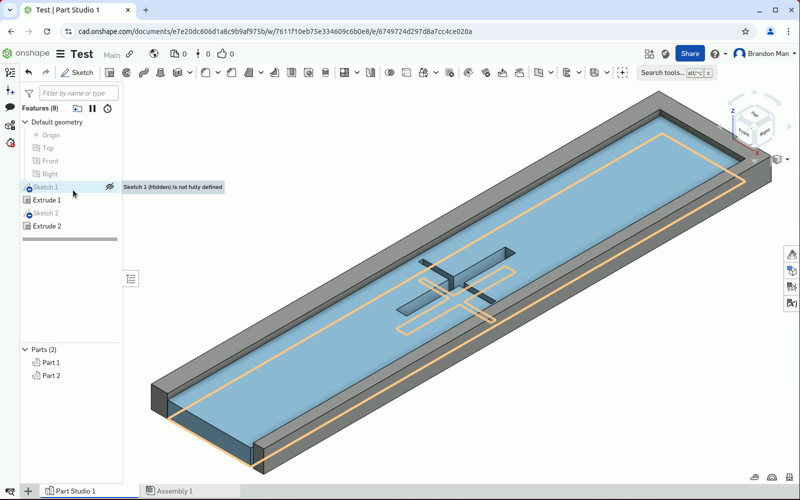
click(73, 189)